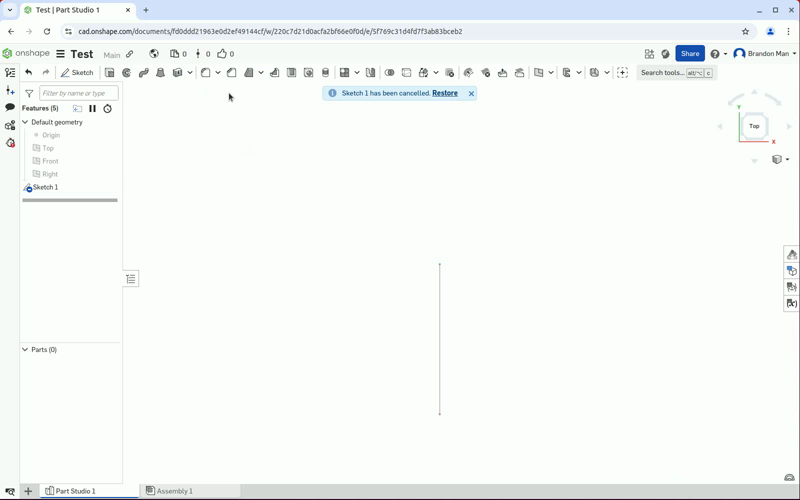
key(shift+h)
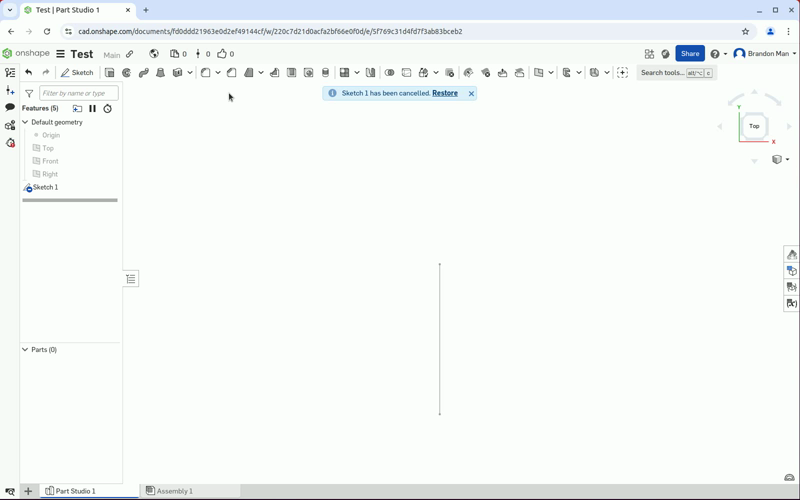
key(shift+s)
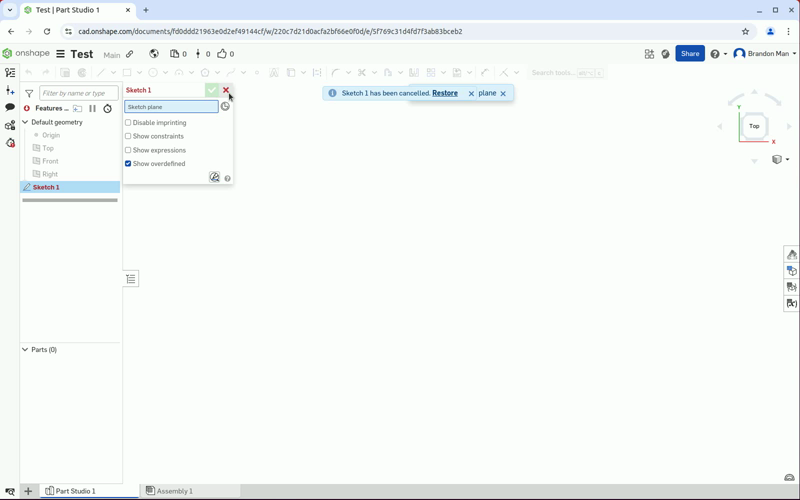
mouse_move(73, 150)
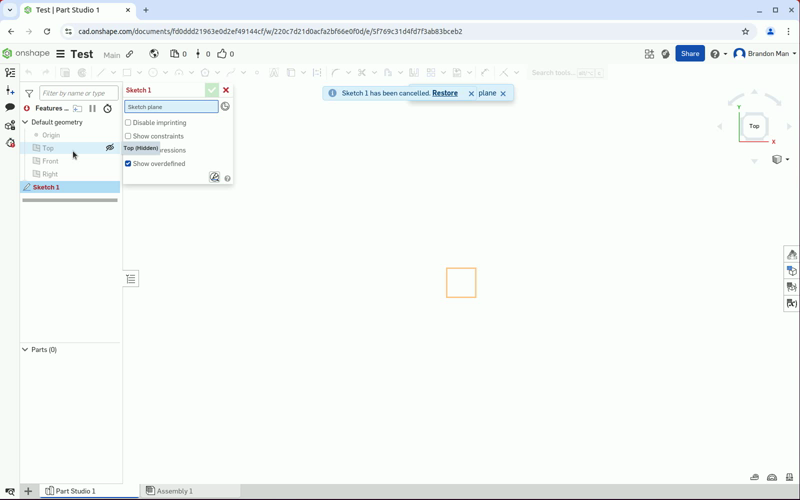
click(73, 150)
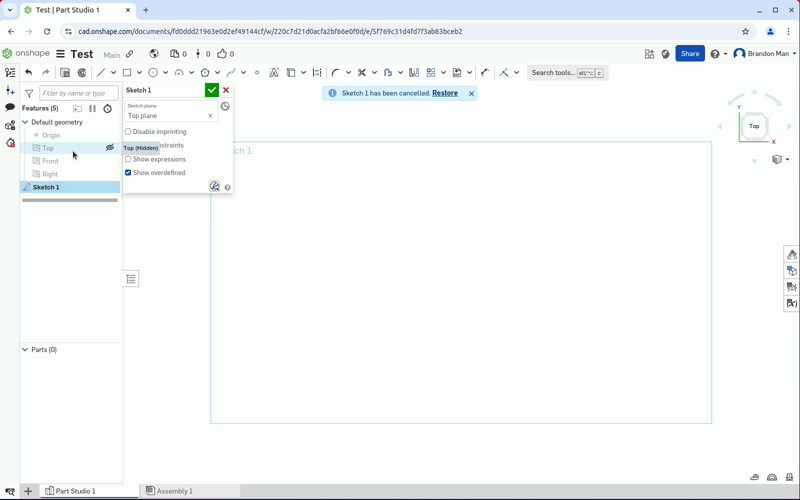
mouse_move(73, 352)
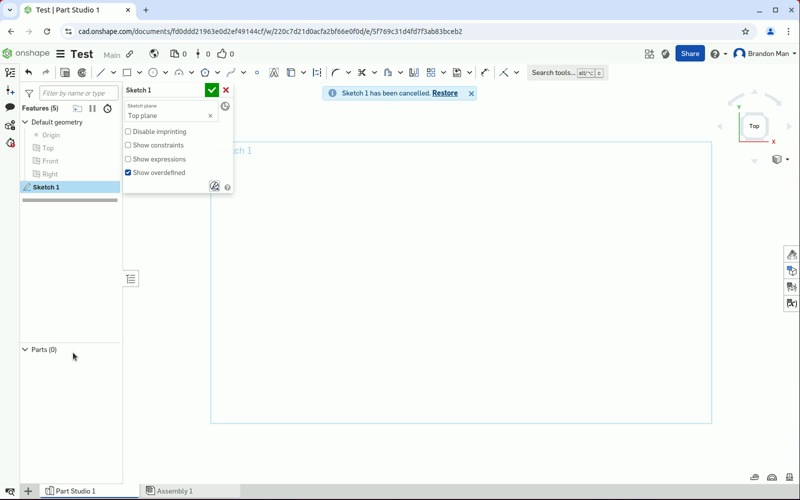
key(y)
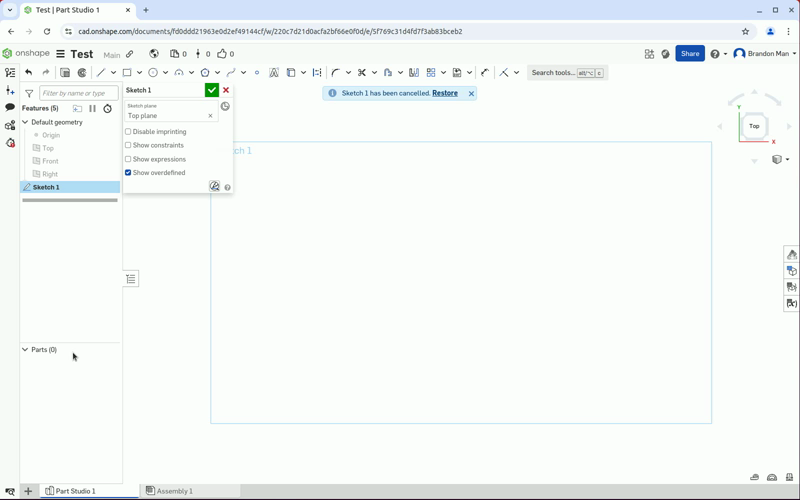
key(l)
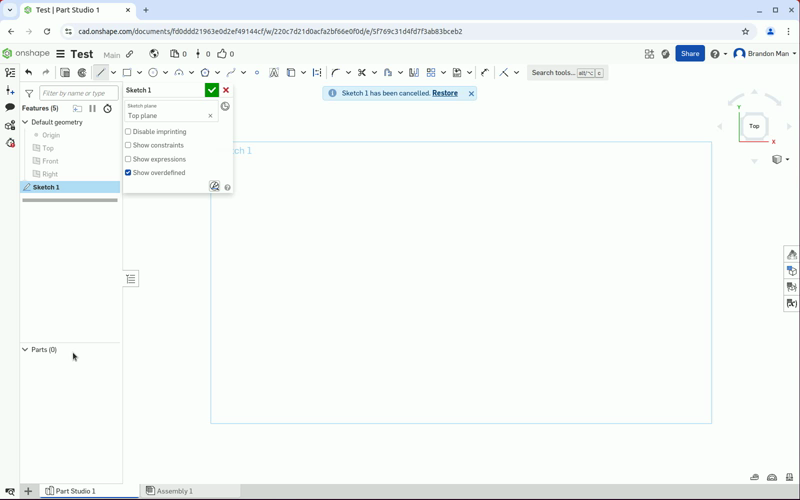
key_down(shift)
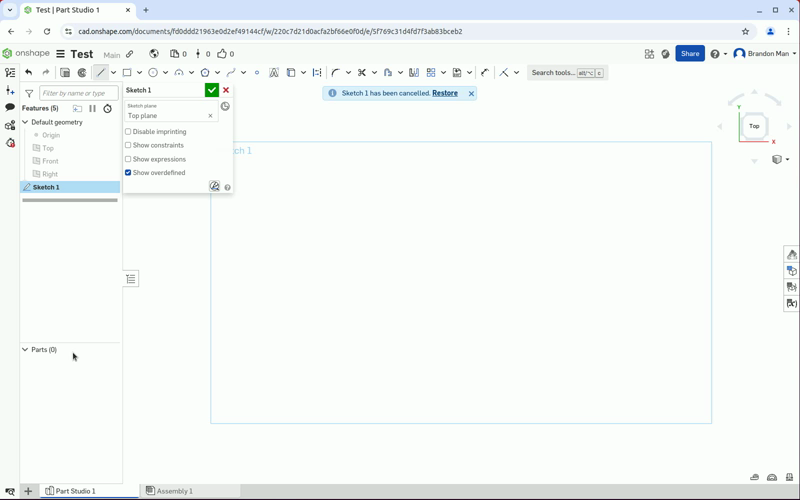
mouse_move(403, 282)
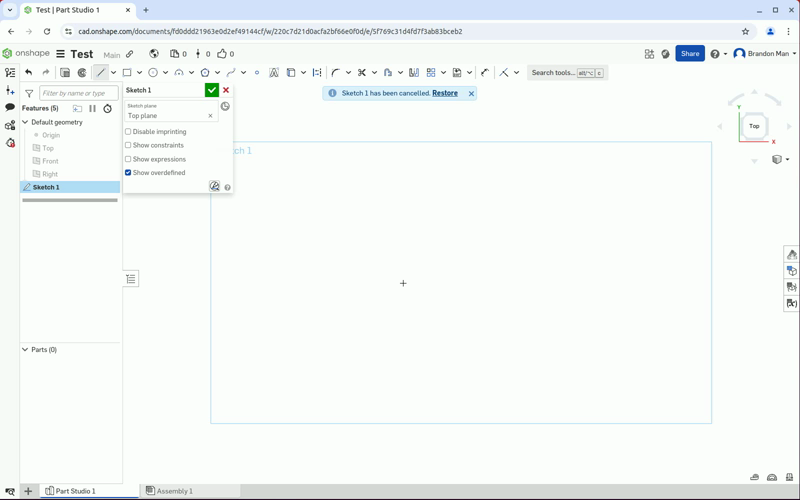
click(403, 282)
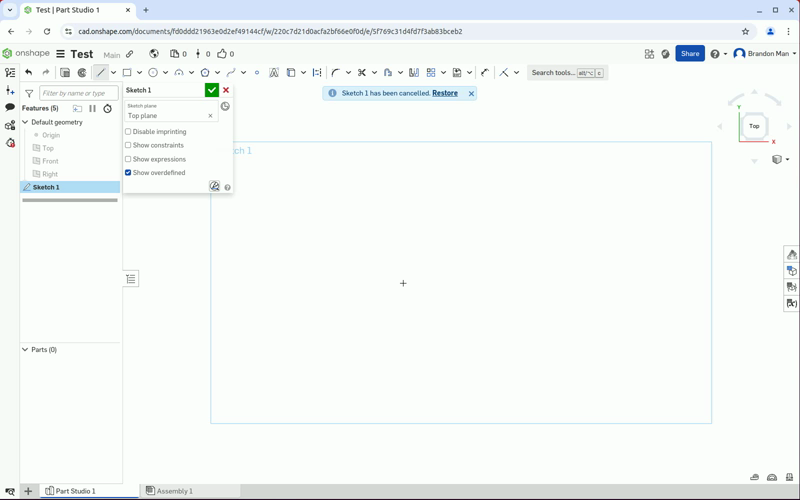
key_up(shift)
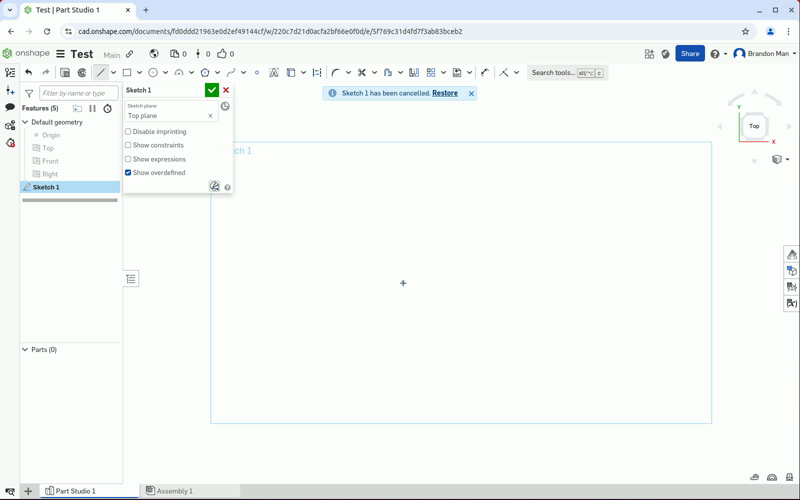
key_down(shift)
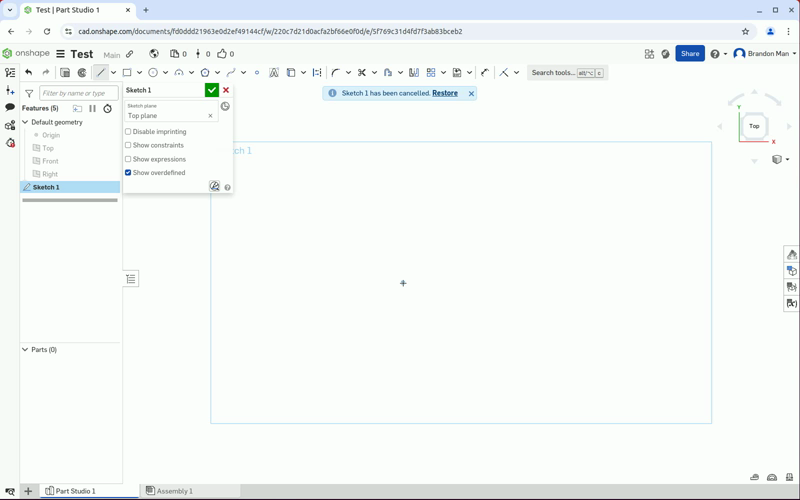
mouse_move(433, 282)
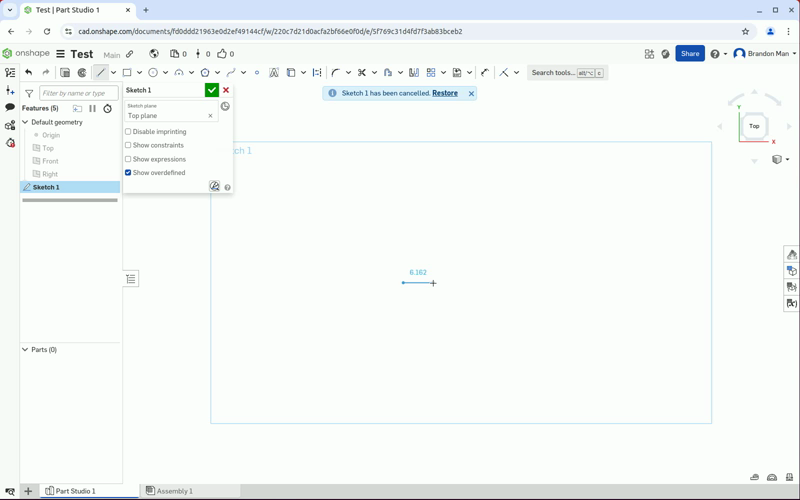
mouse_move(461, 282)
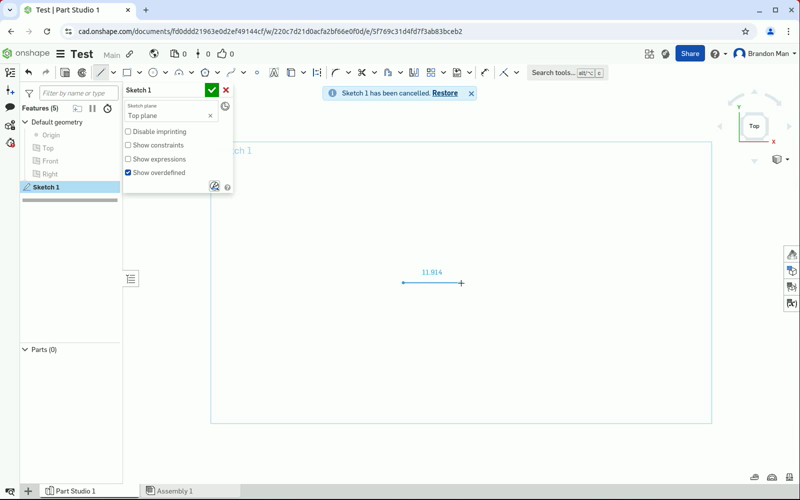
click(461, 282)
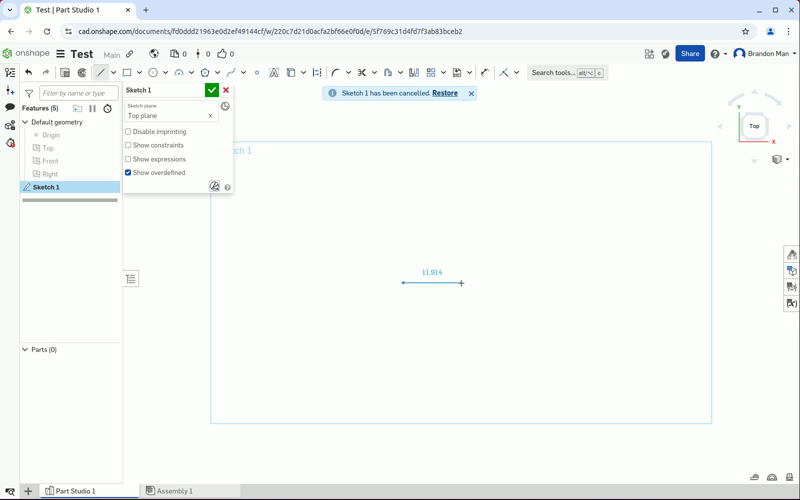
key_up(shift)
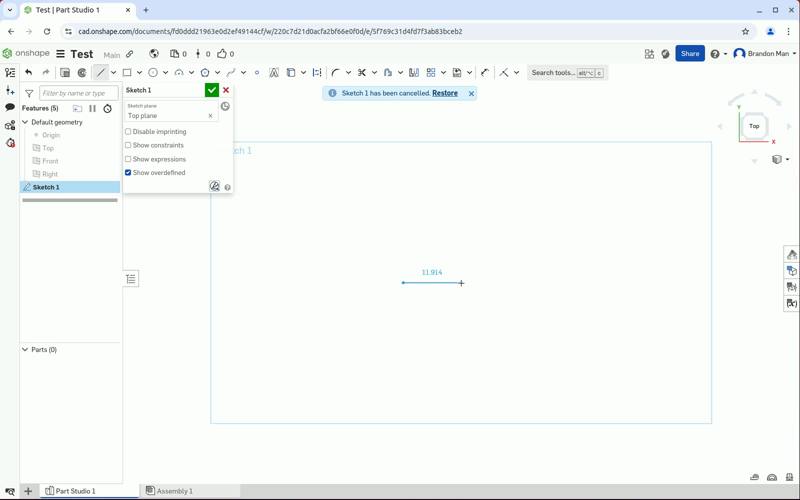
key_down(shift)
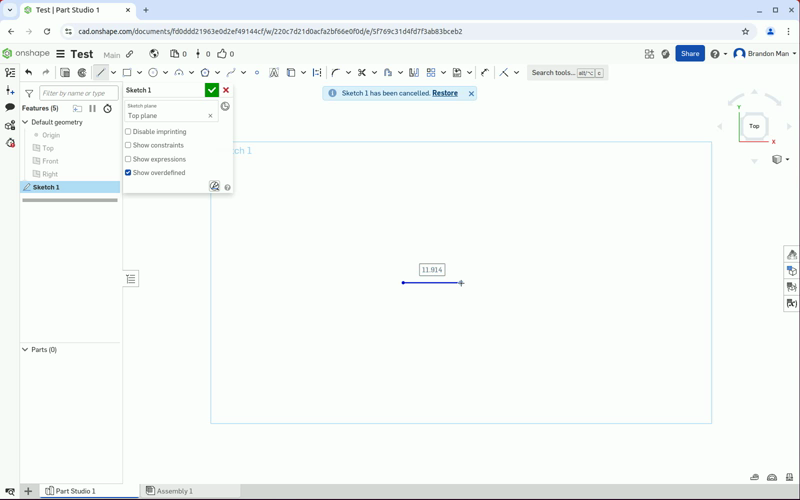
mouse_move(491, 282)
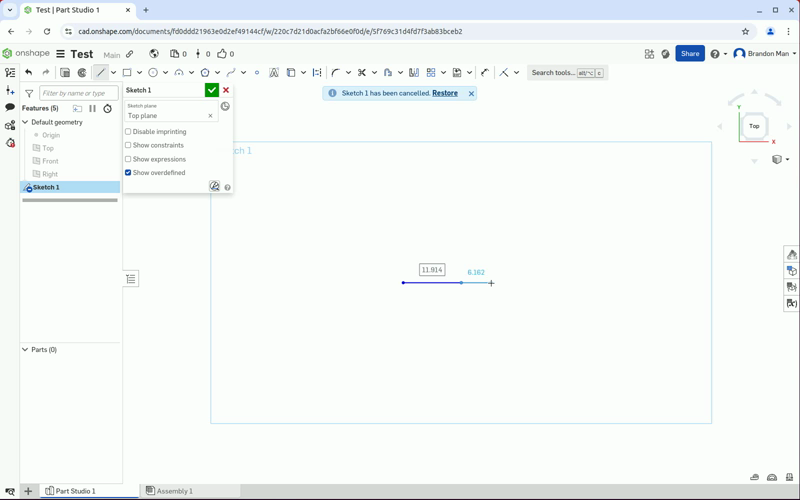
mouse_move(461, 261)
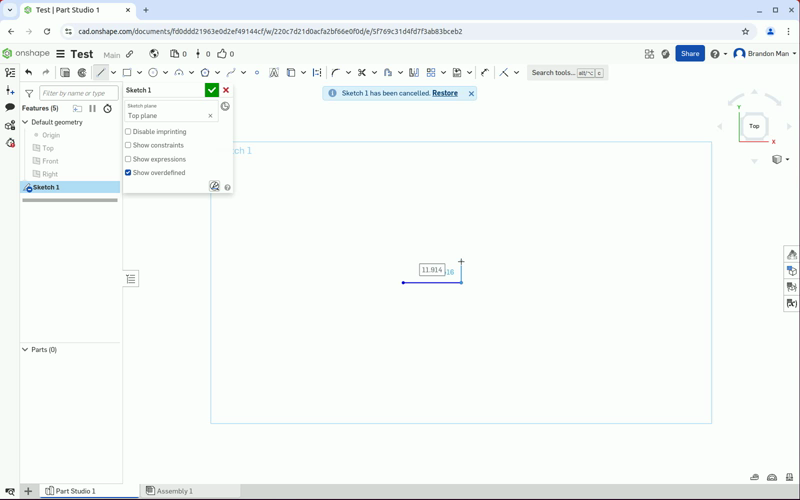
click(461, 261)
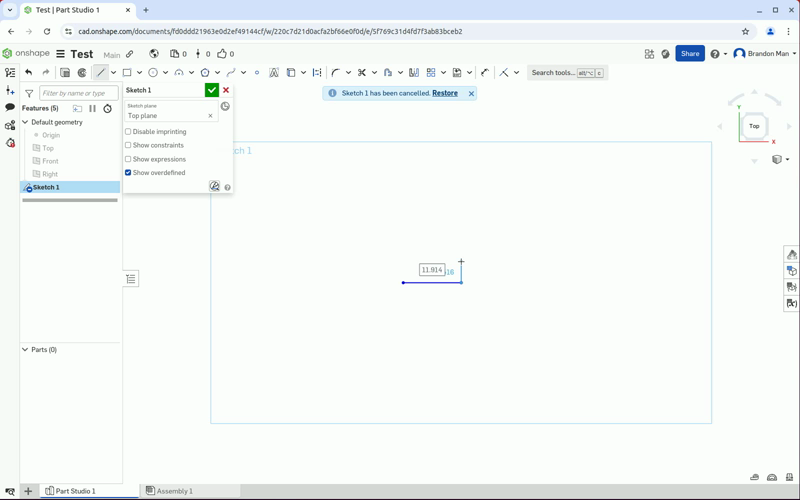
key_up(shift)
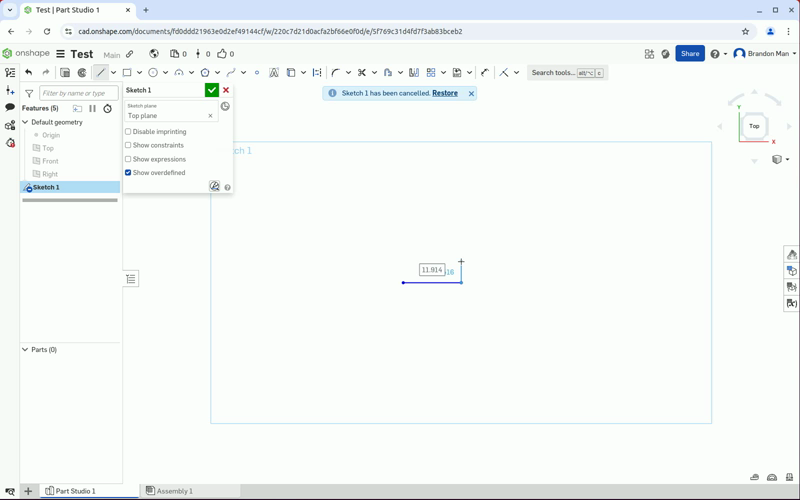
key_down(shift)
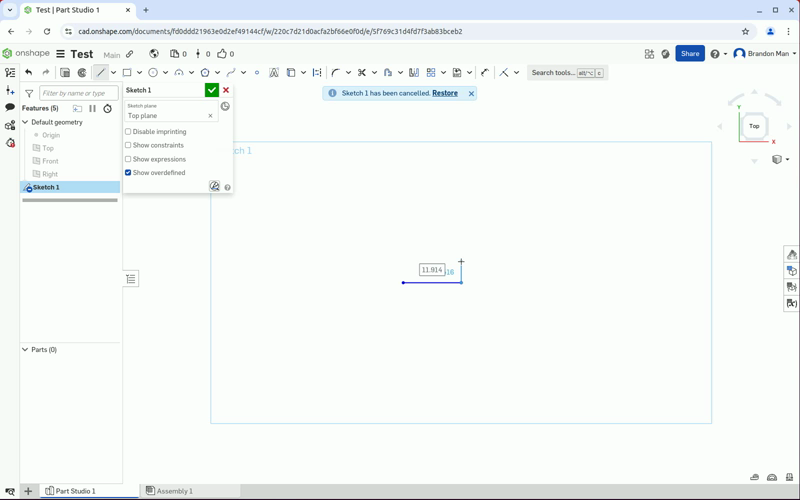
mouse_move(491, 261)
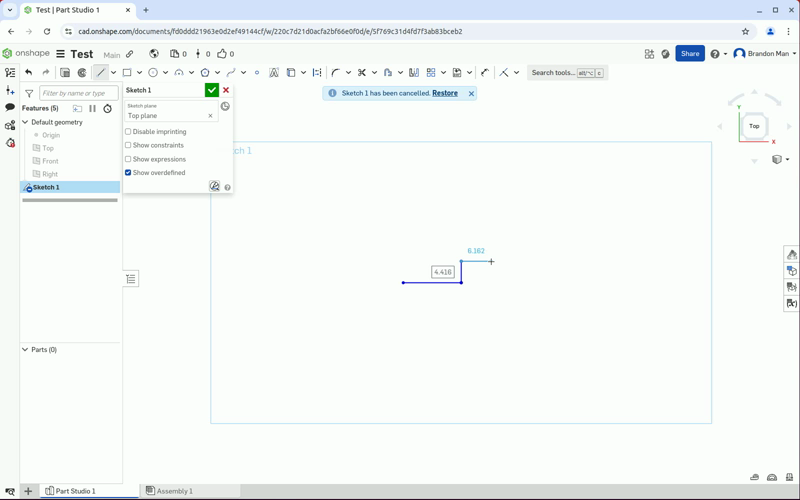
mouse_move(403, 261)
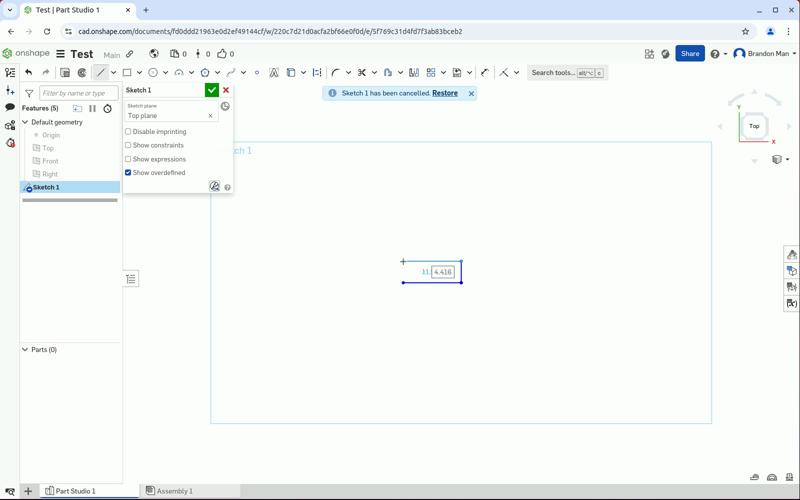
click(403, 261)
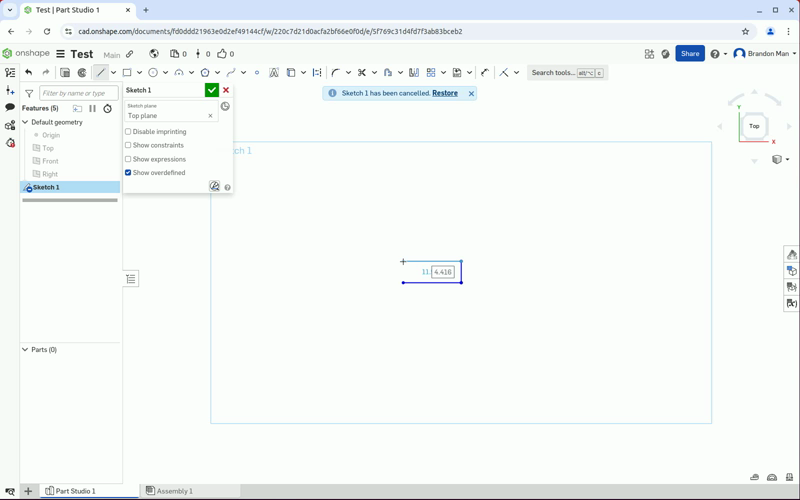
key_up(shift)
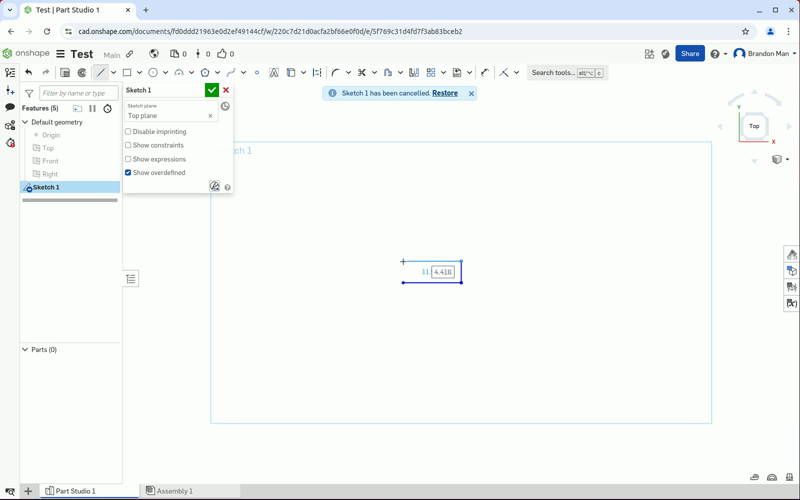
mouse_move(433, 261)
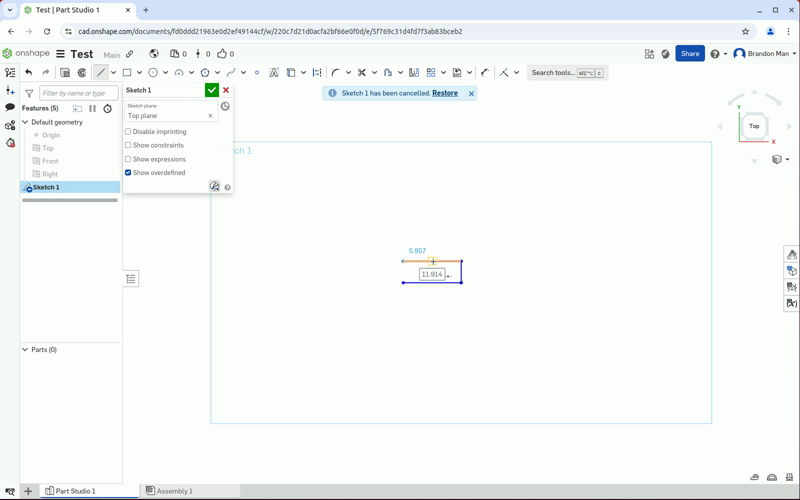
key_down(shift)
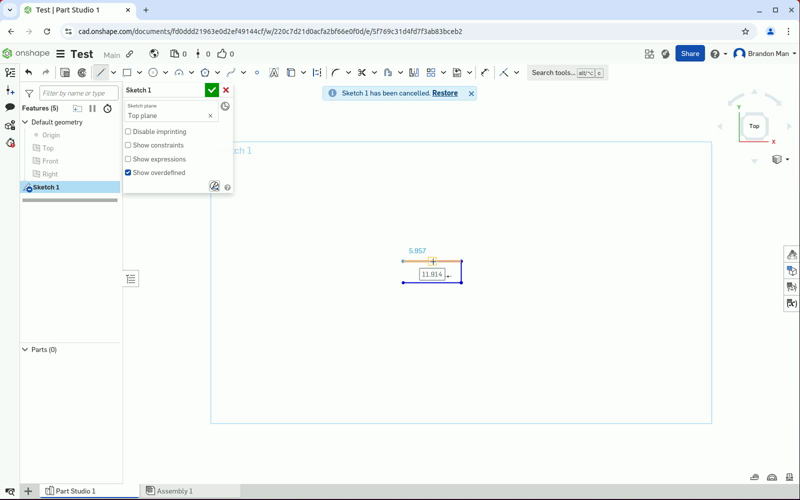
mouse_move(403, 282)
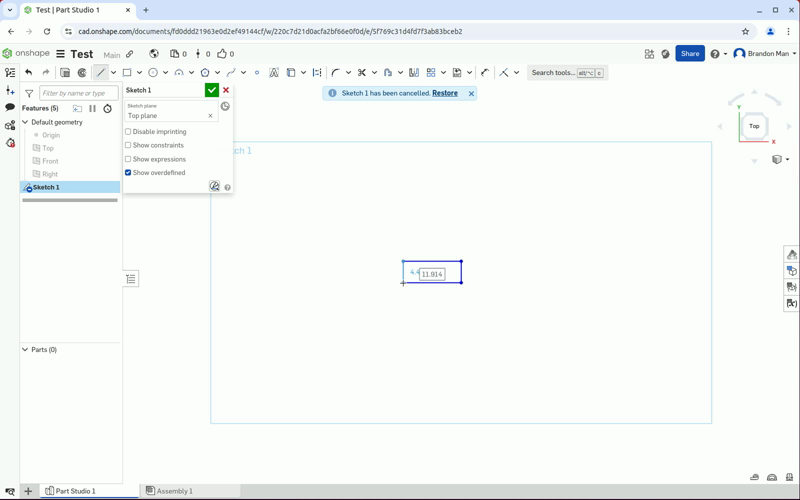
key_up(shift)
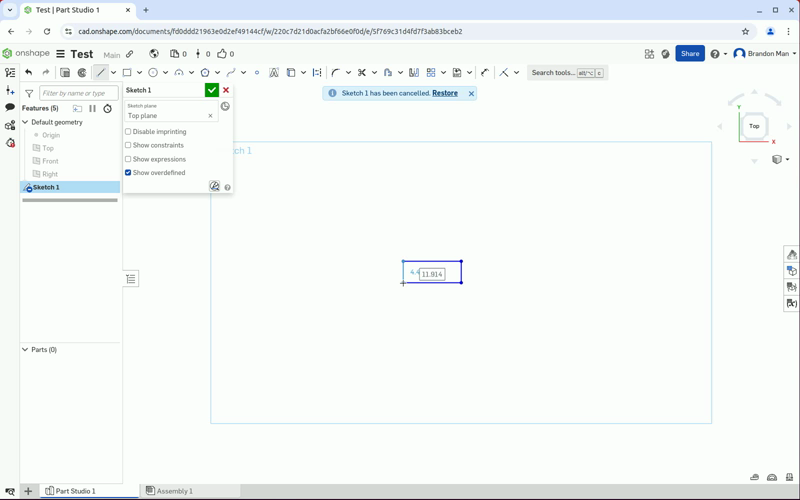
click(403, 282)
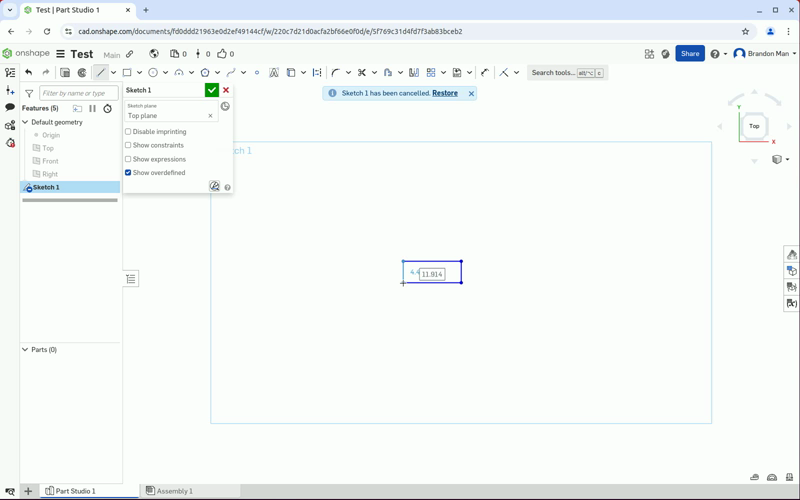
key(esc)
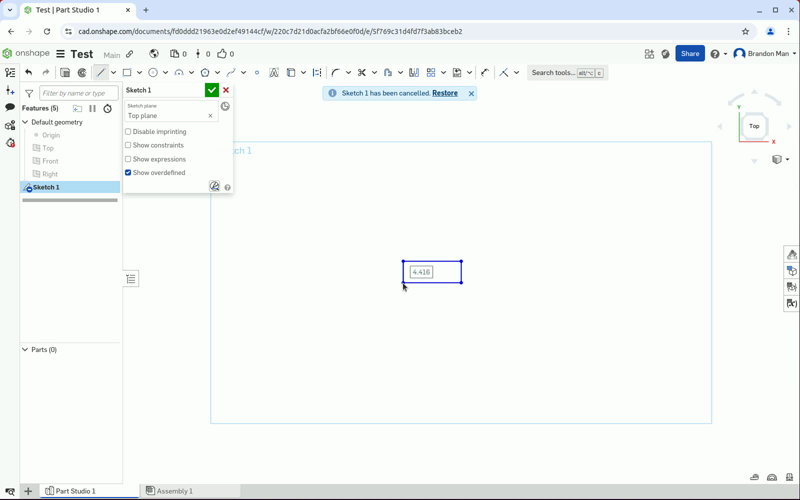
mouse_move(451, 269)
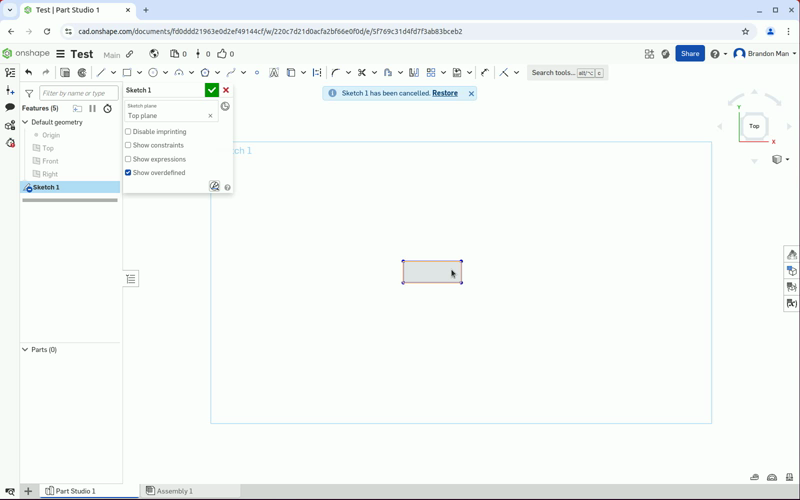
scroll(6)
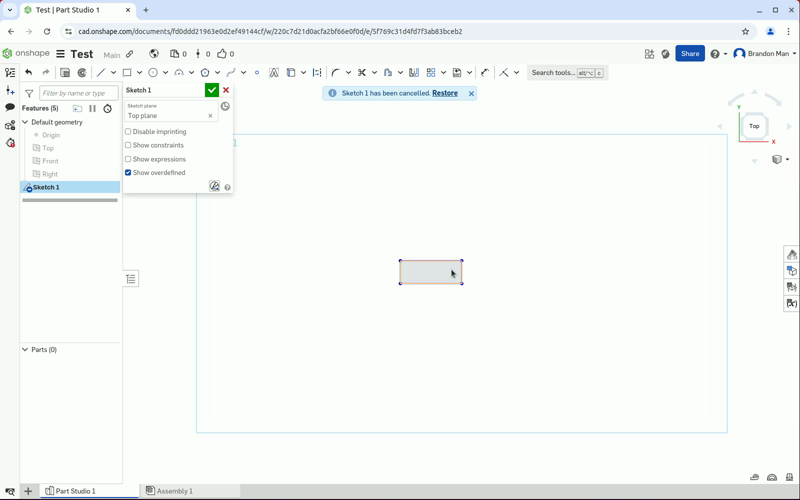
scroll(6)
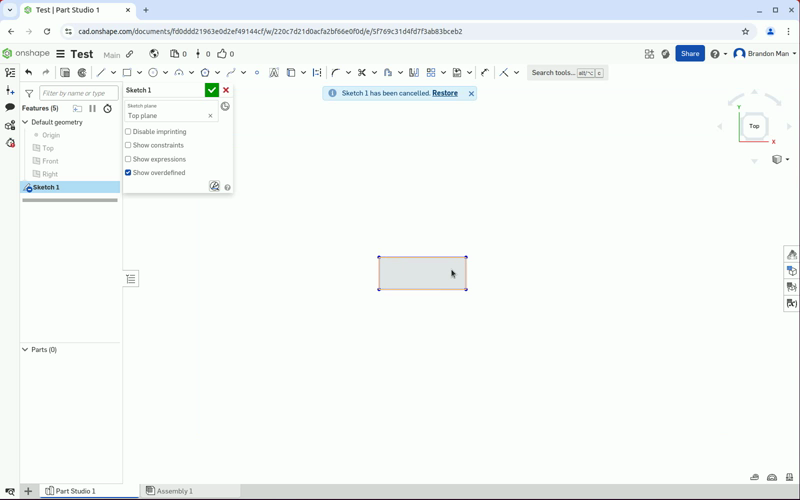
scroll(6)
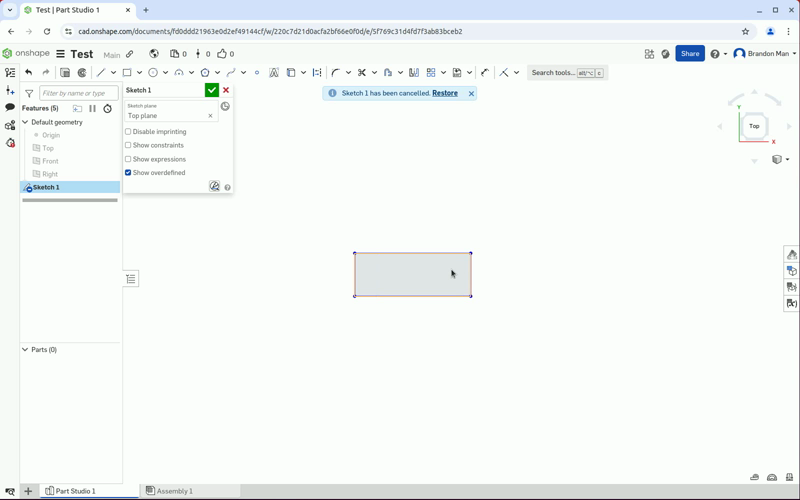
scroll(6)
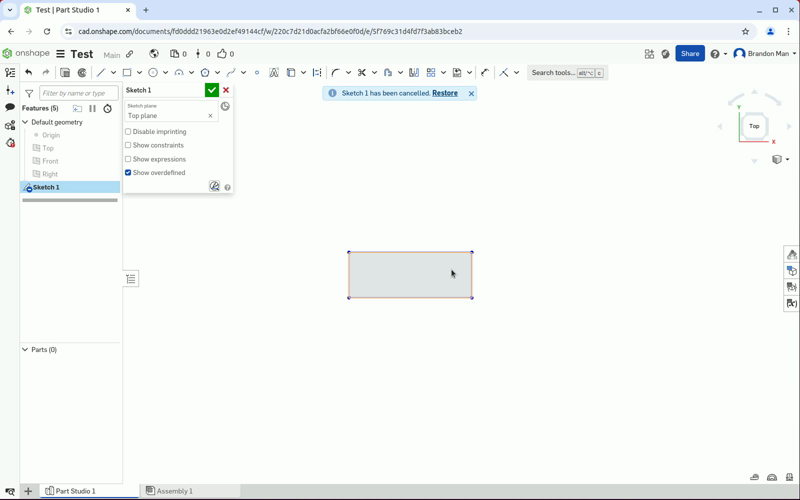
scroll(6)
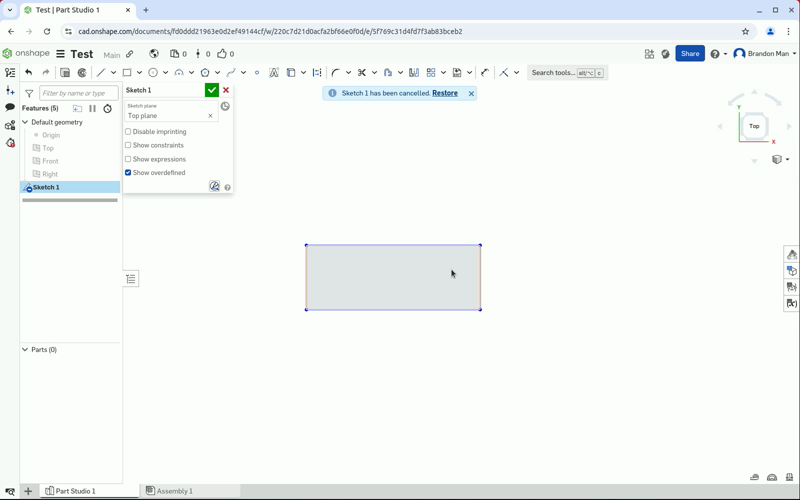
scroll(6)
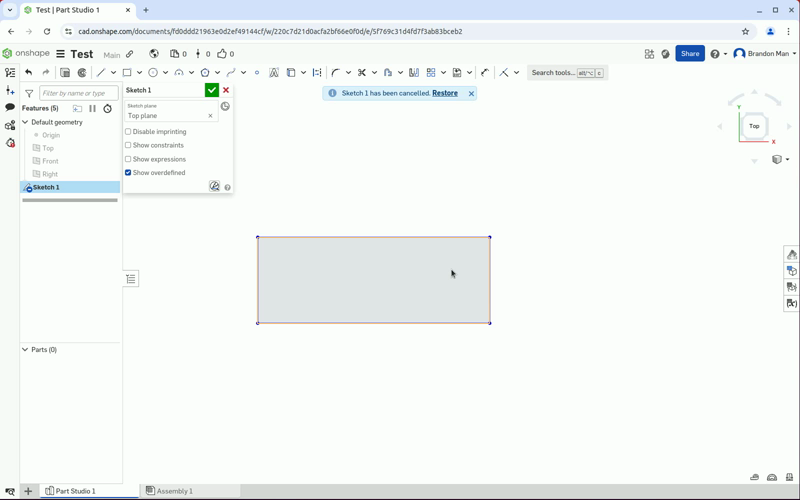
scroll(6)
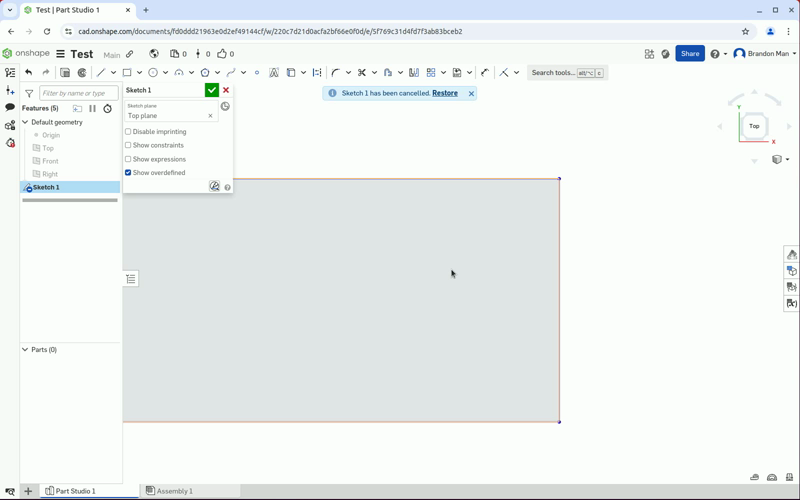
click(451, 269)
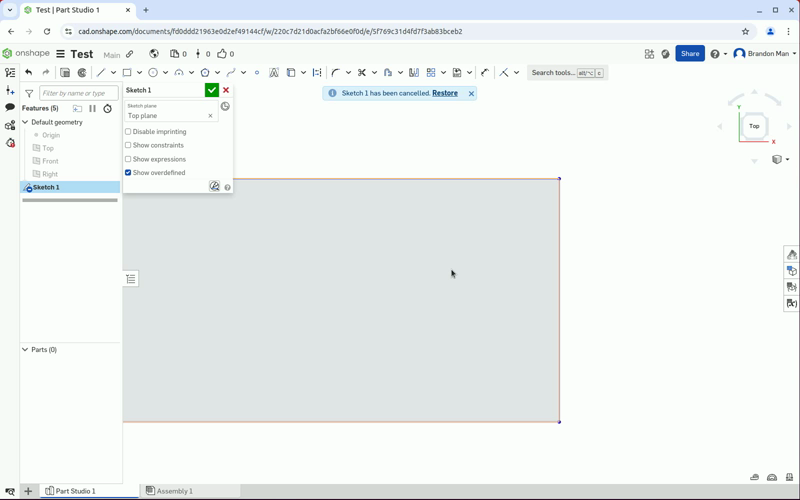
scroll(-6)
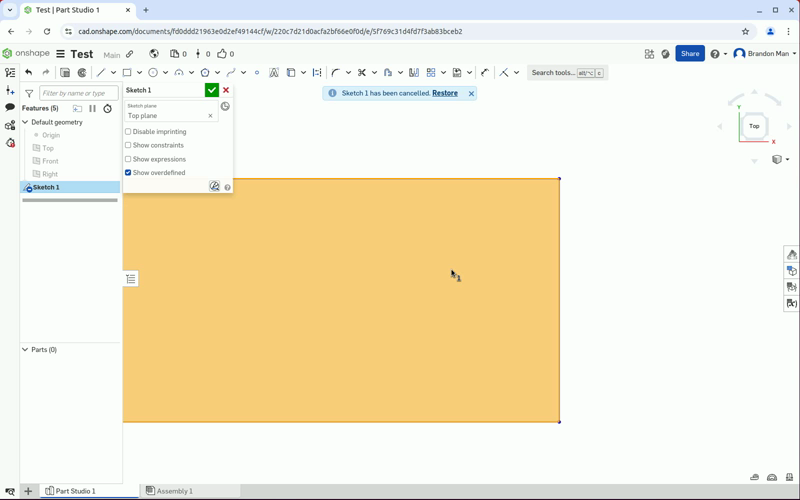
scroll(-6)
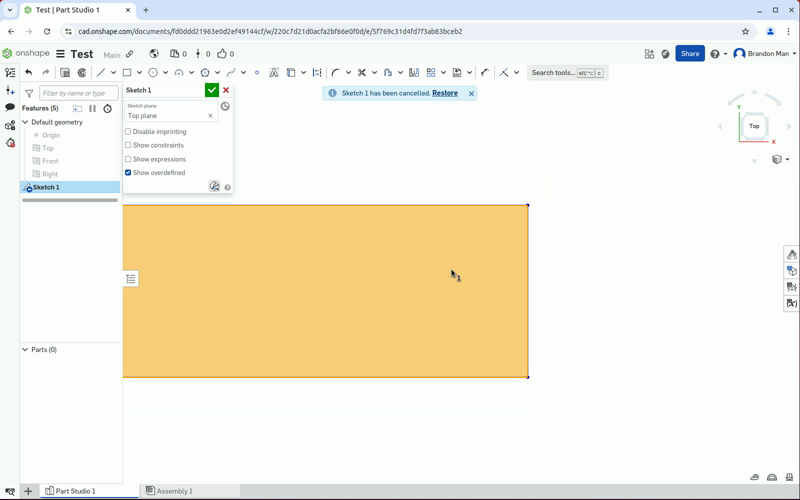
scroll(-6)
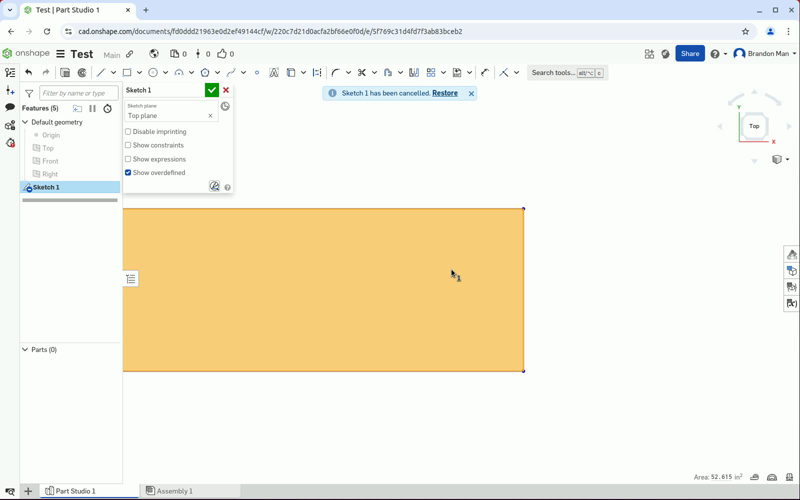
scroll(-6)
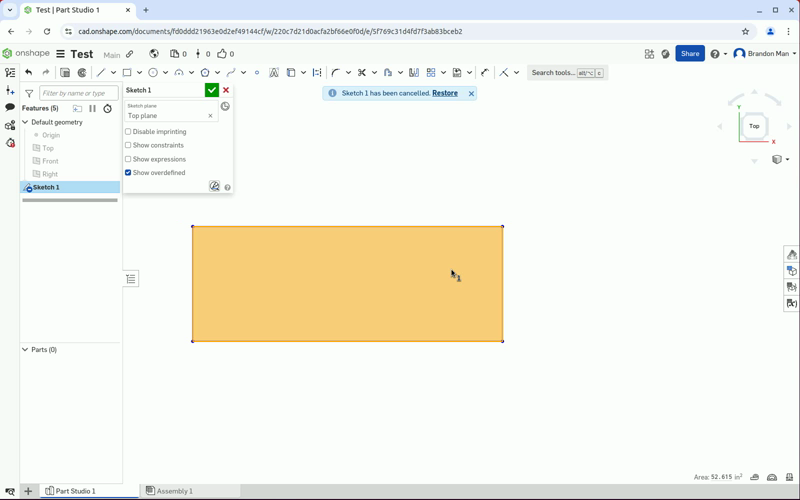
scroll(-6)
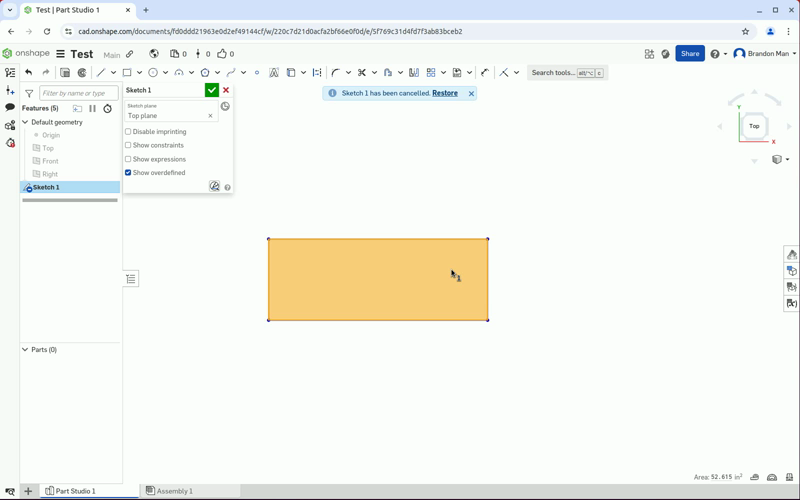
scroll(-6)
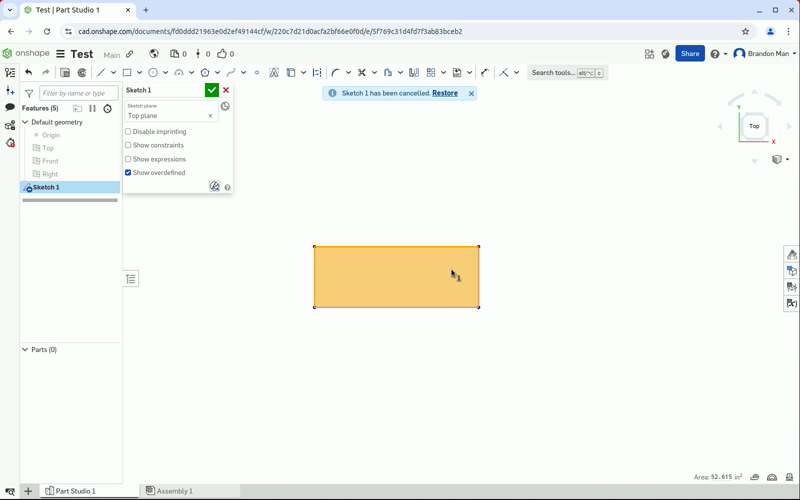
scroll(-6)
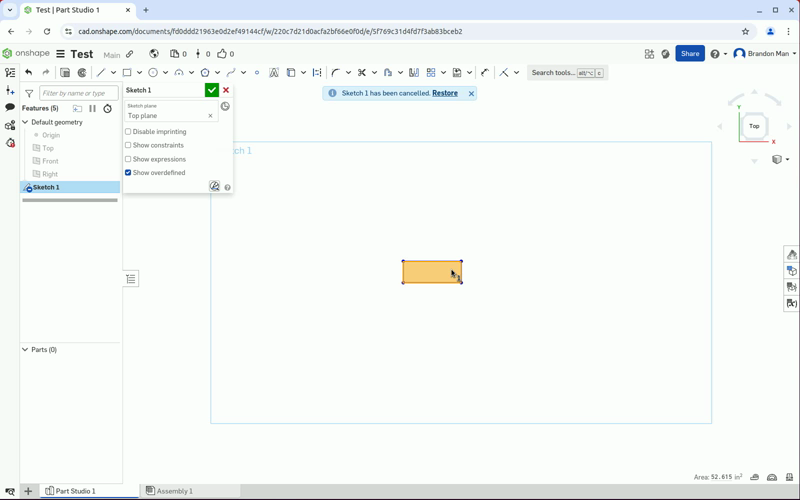
mouse_move(73, 352)
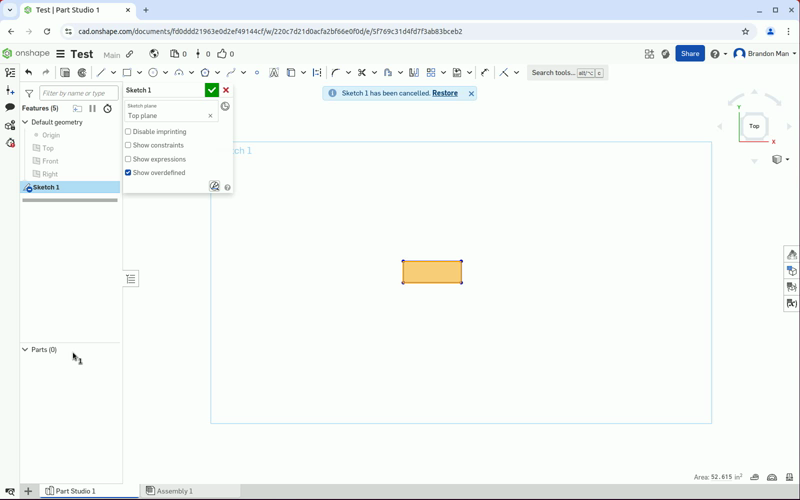
key(shift+y)
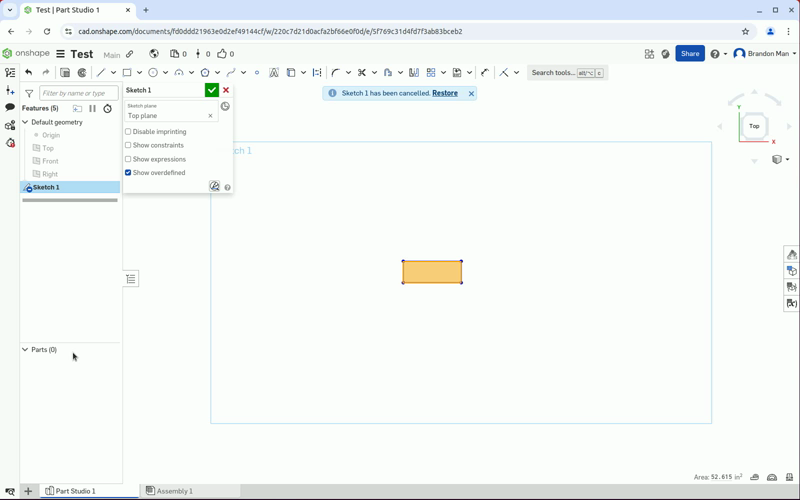
key(shift+e)
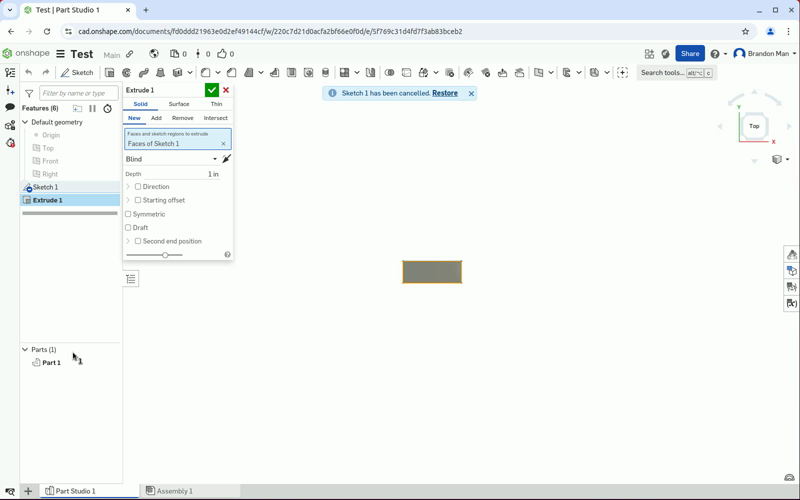
mouse_move(143, 106)
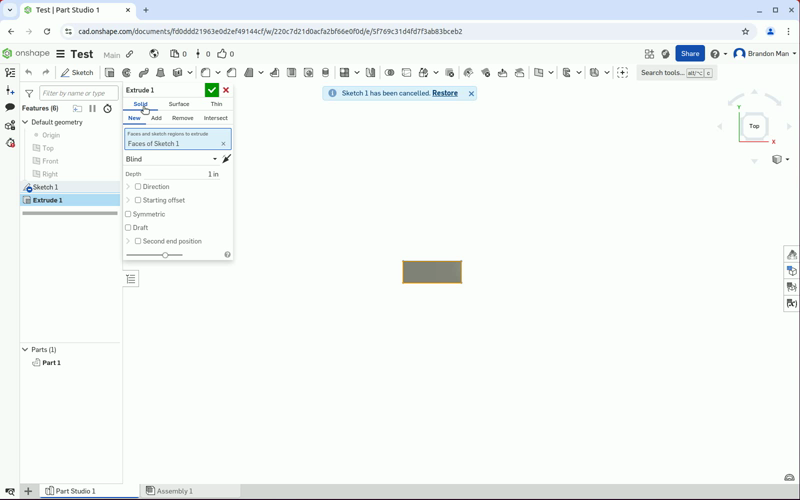
click(143, 106)
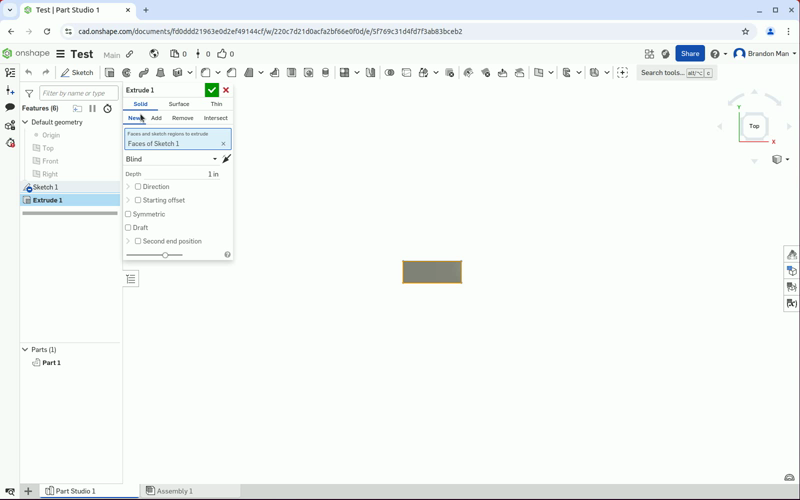
mouse_move(137, 120)
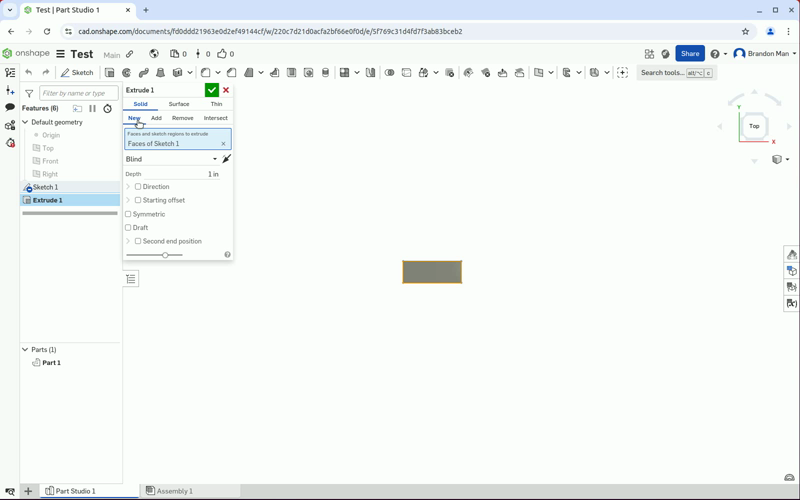
click(137, 120)
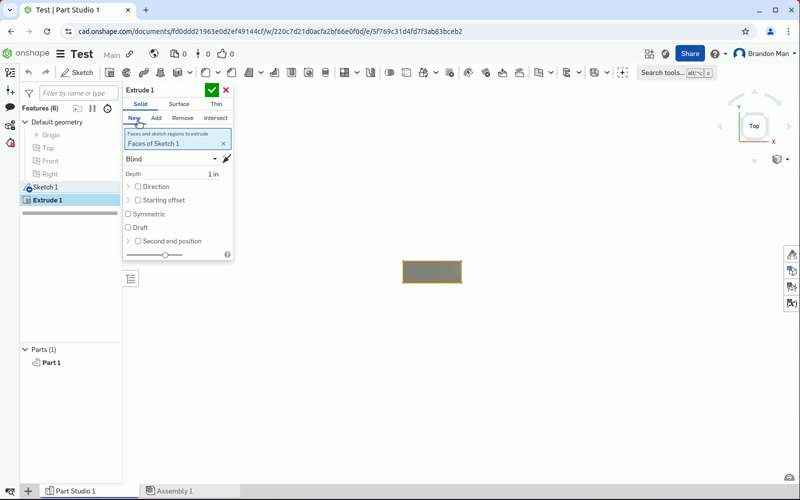
key(tab, 4)
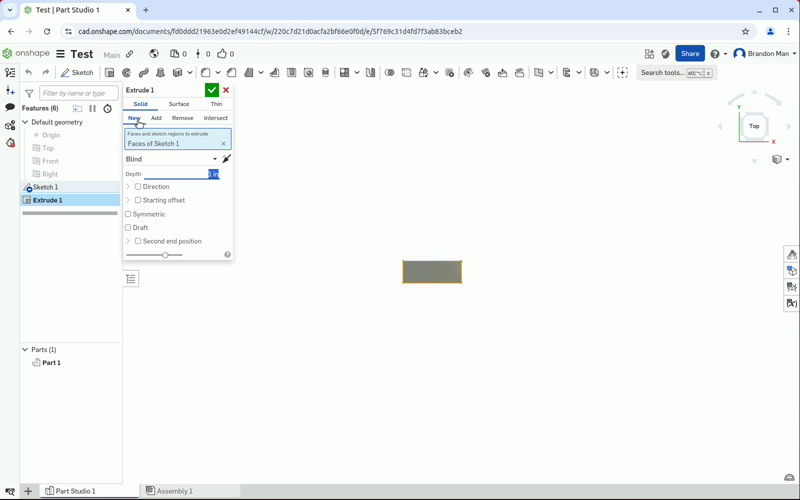
text(0.481)
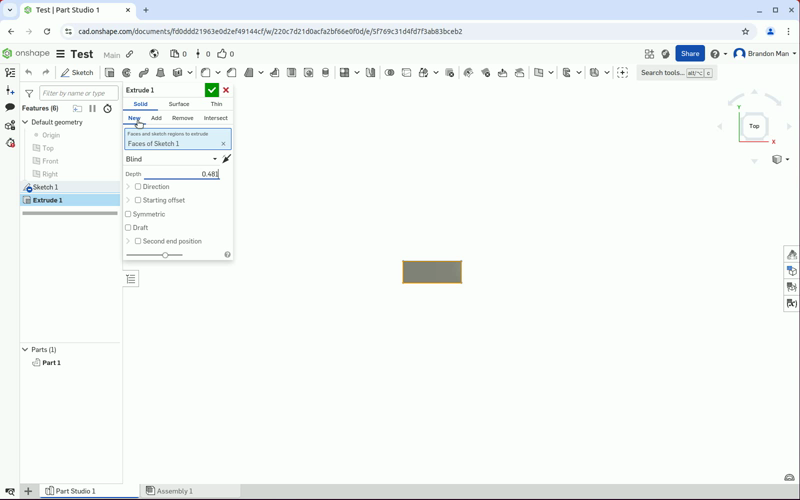
key(enter)
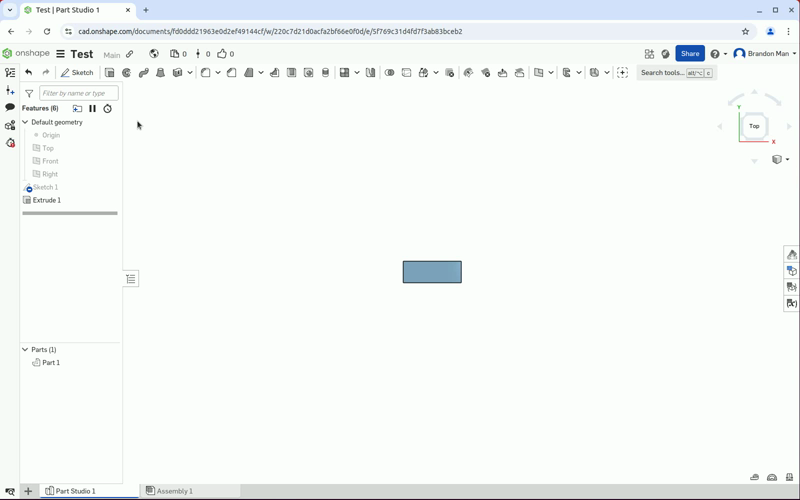
key(shift+h)
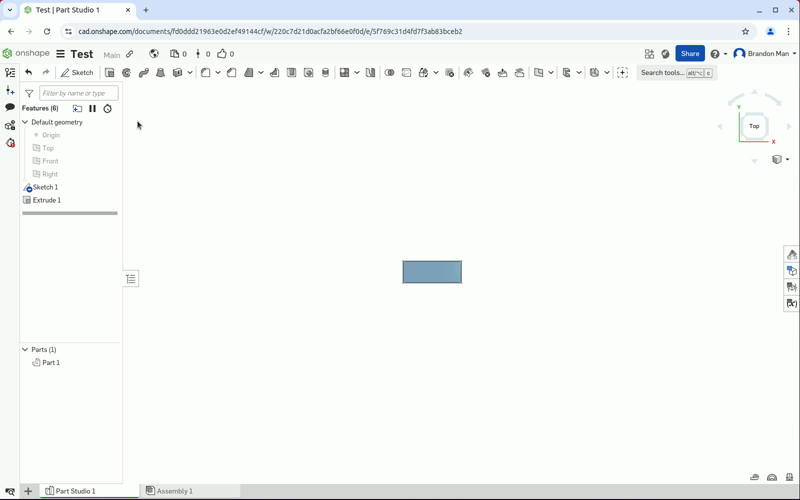
key(shift+h)
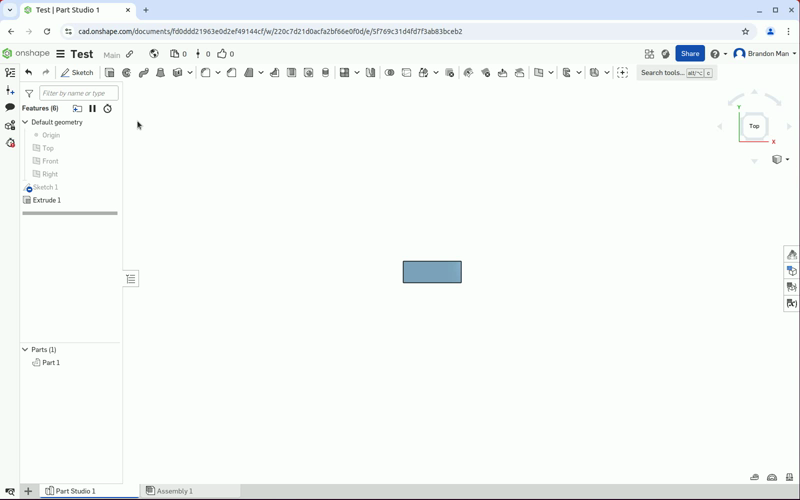
mouse_move(73, 189)
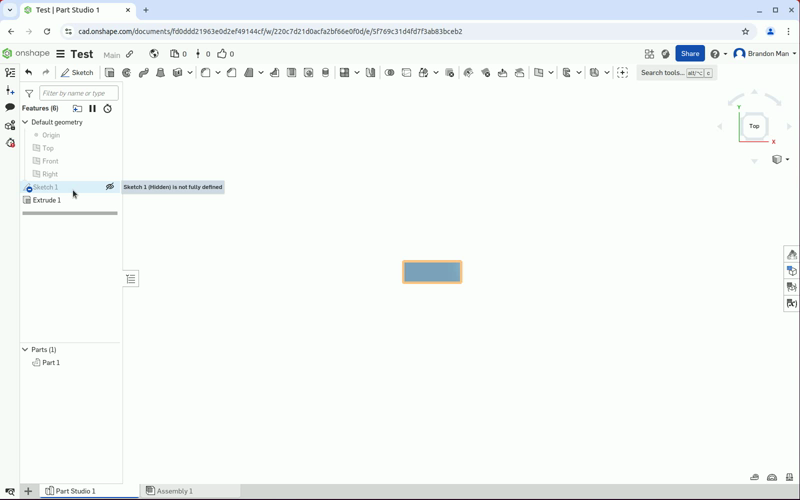
click(73, 189)
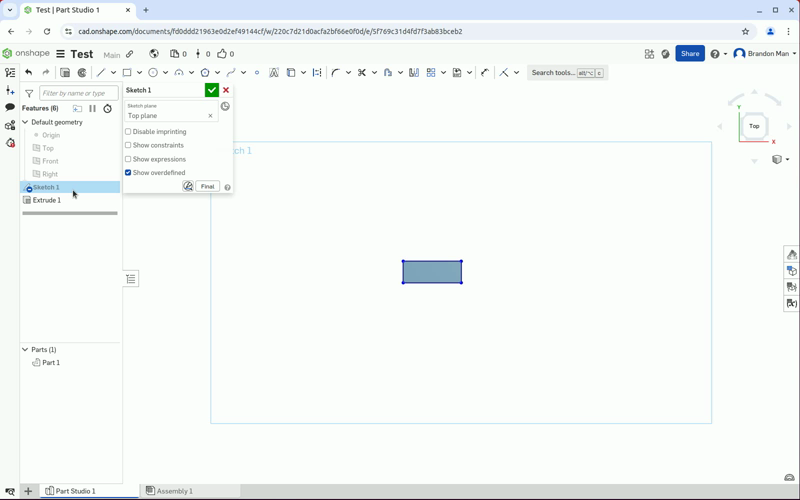
mouse_move(229, 92)
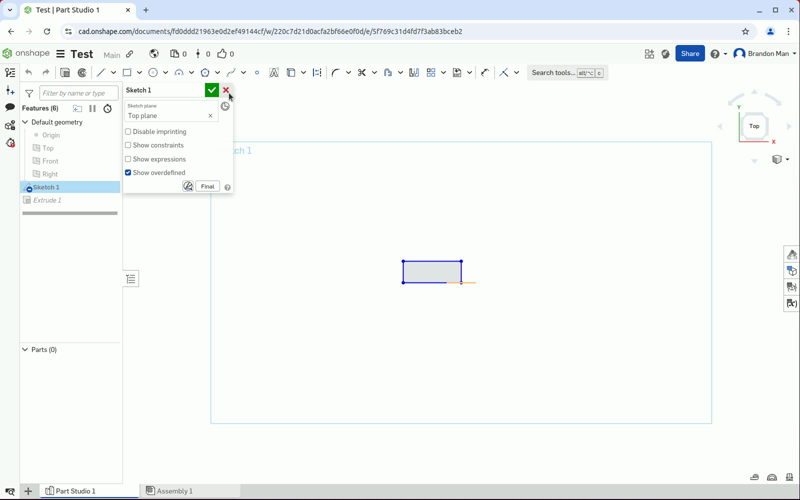
click(229, 92)
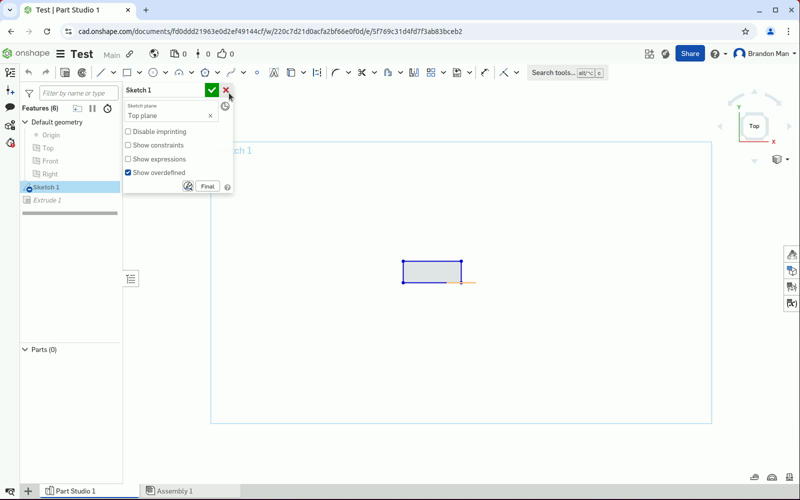
key(shift+s)
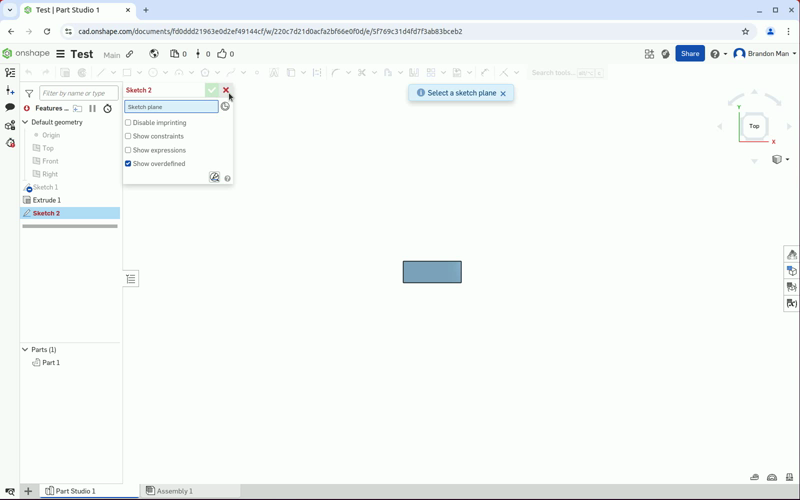
mouse_move(73, 150)
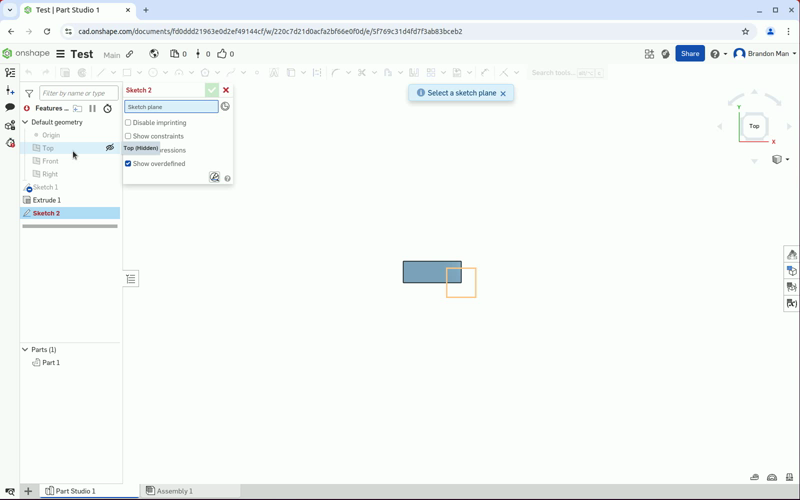
click(73, 150)
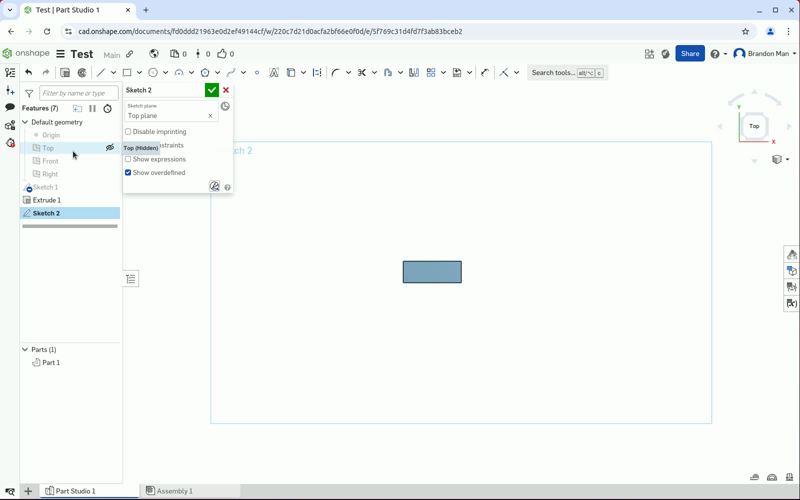
mouse_move(73, 352)
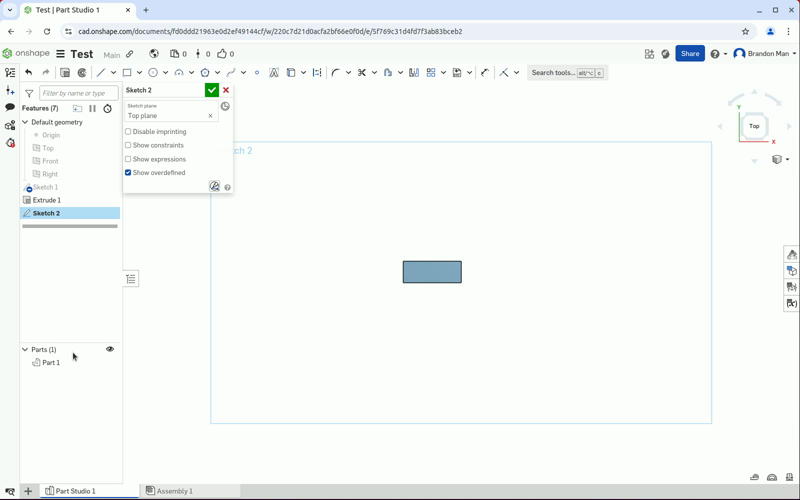
key(y)
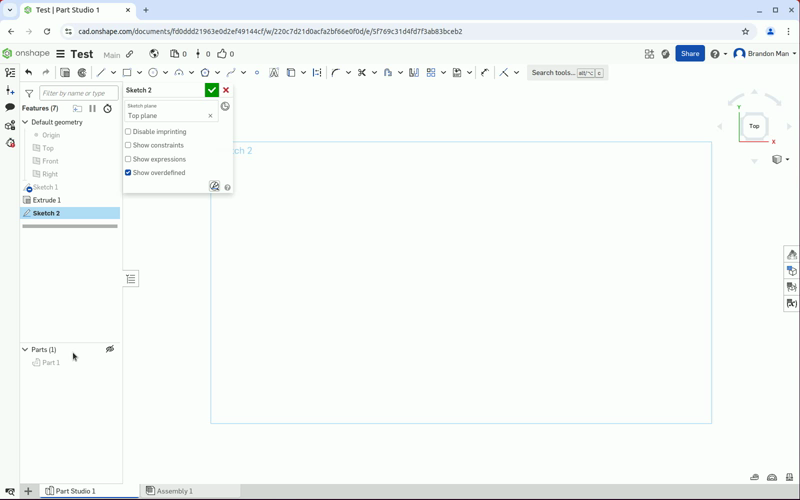
key(l)
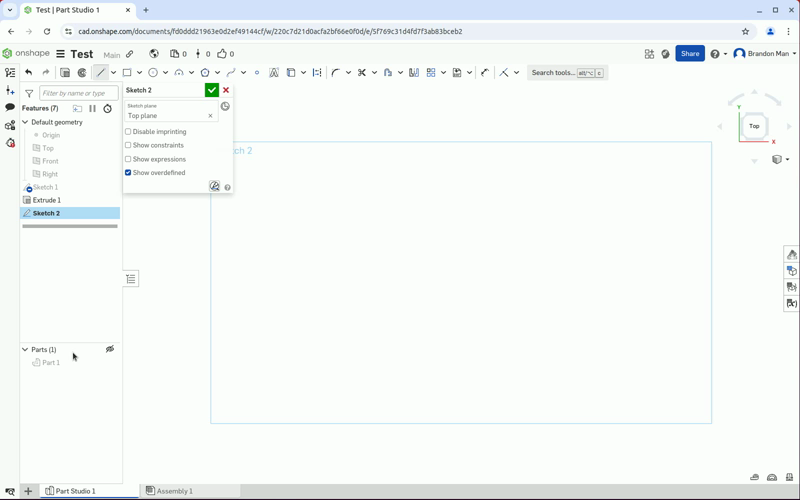
key_down(shift)
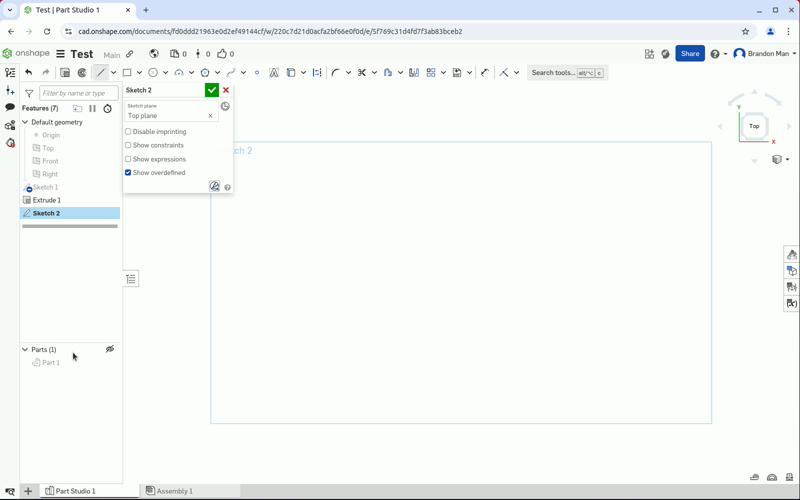
mouse_move(403, 260)
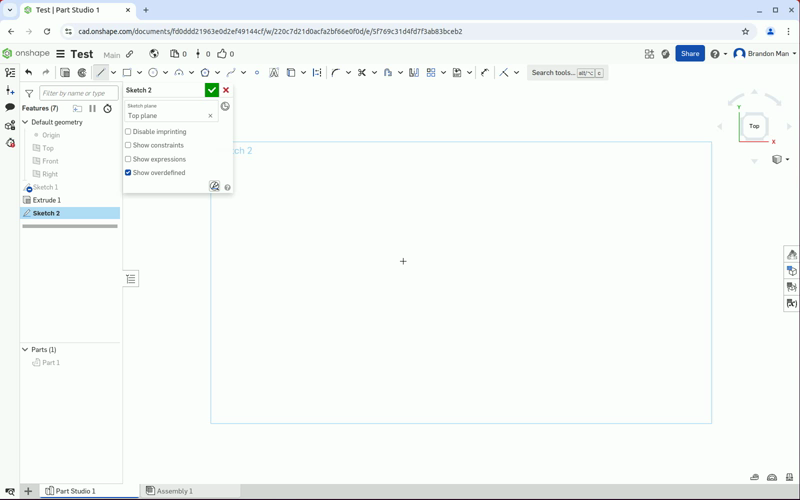
click(403, 260)
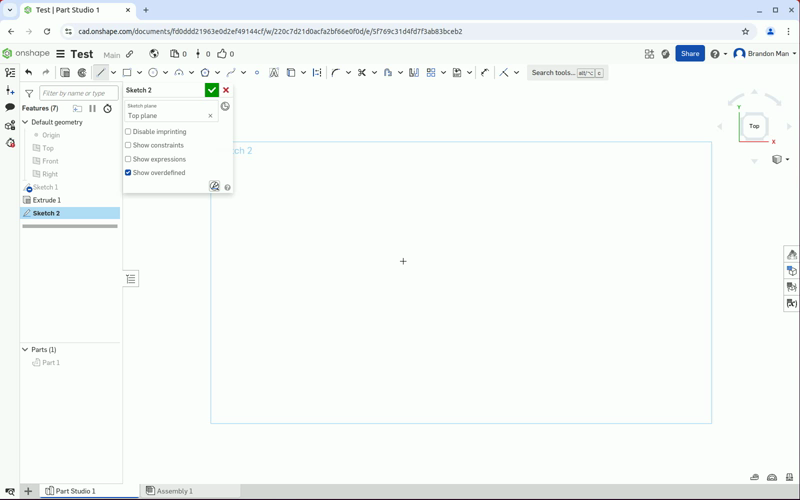
key_up(shift)
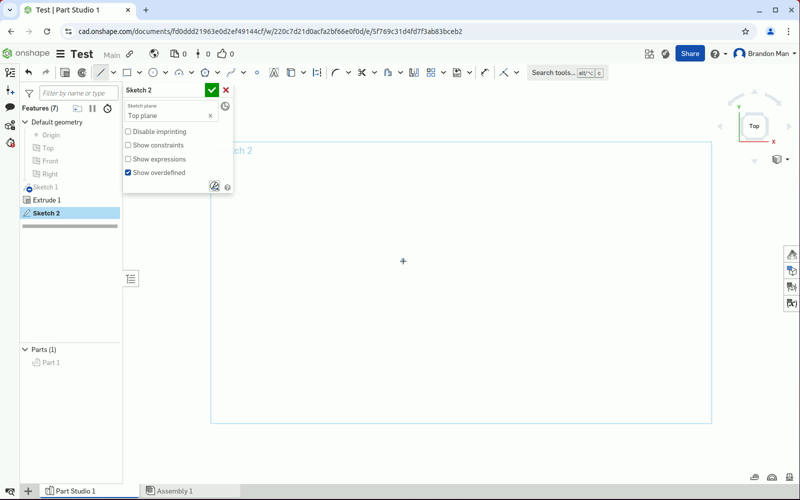
key_down(shift)
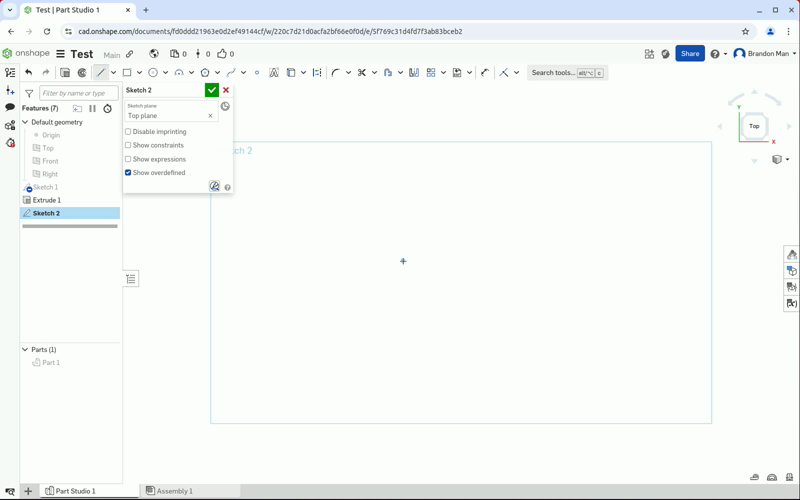
mouse_move(433, 260)
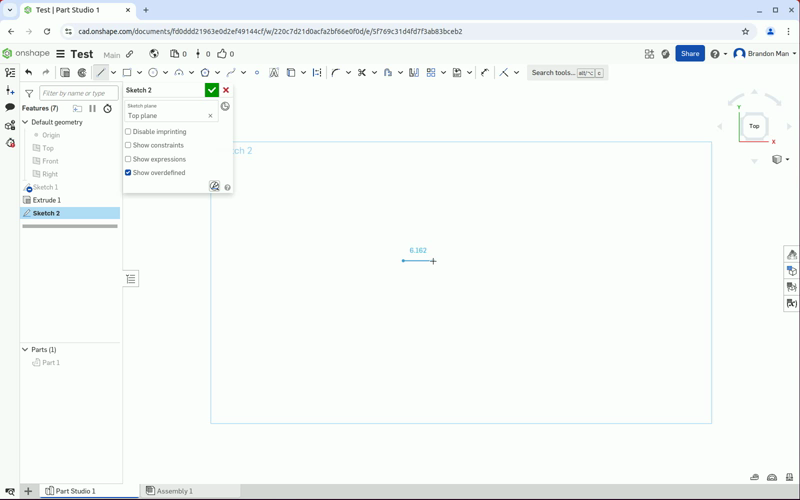
mouse_move(461, 260)
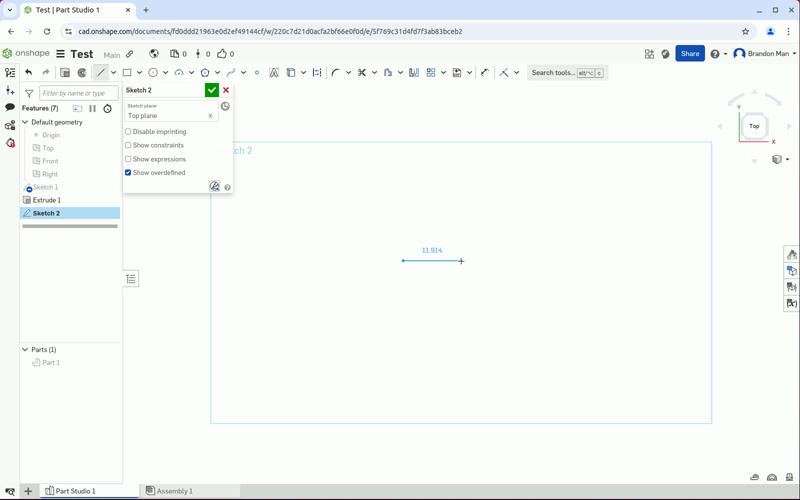
click(461, 260)
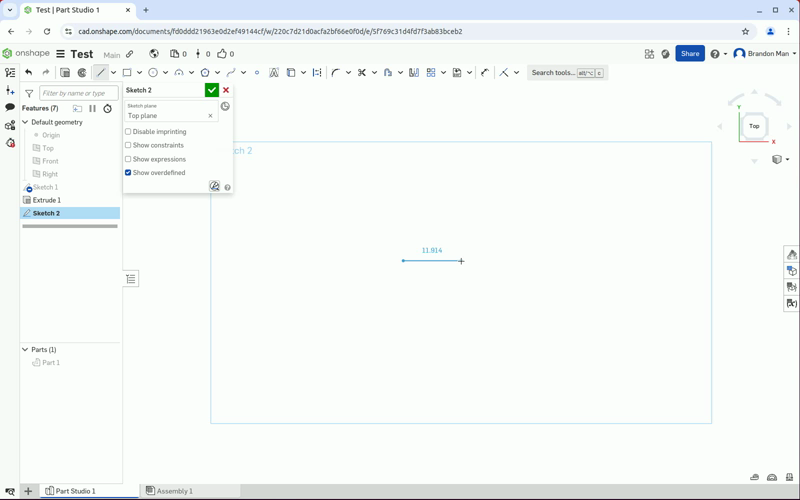
key_up(shift)
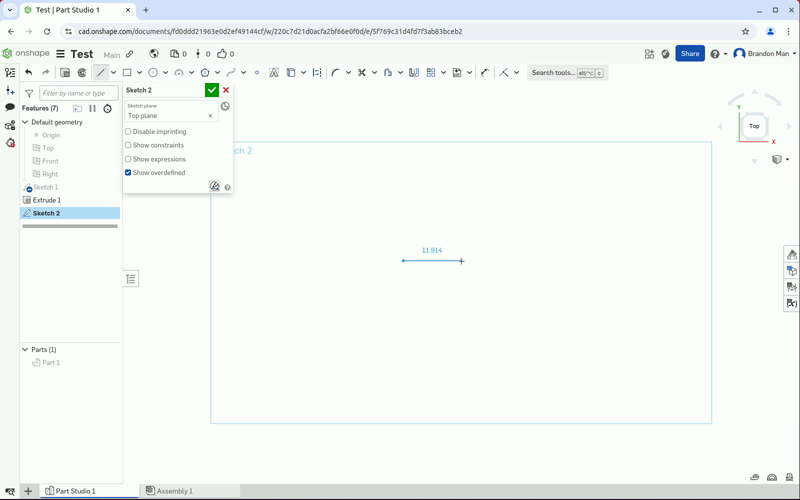
key_down(shift)
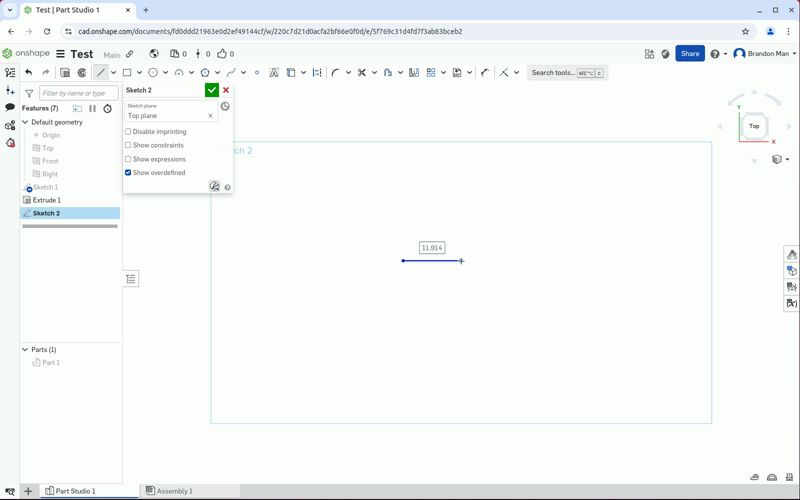
mouse_move(491, 260)
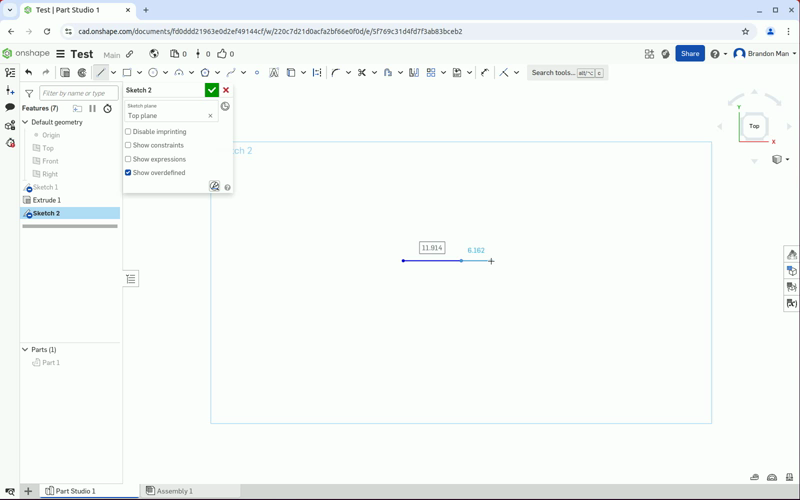
mouse_move(461, 238)
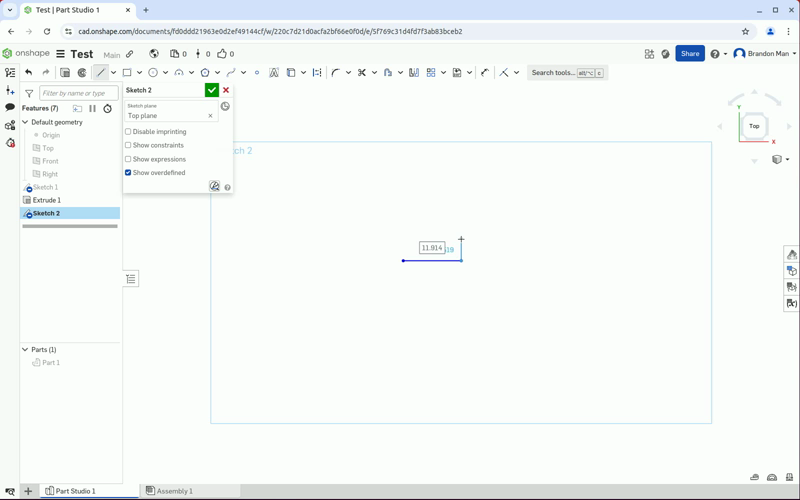
click(461, 238)
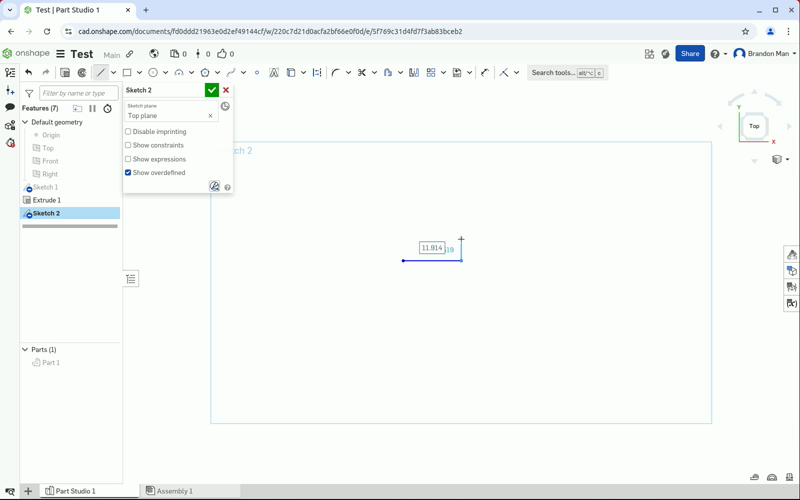
key_up(shift)
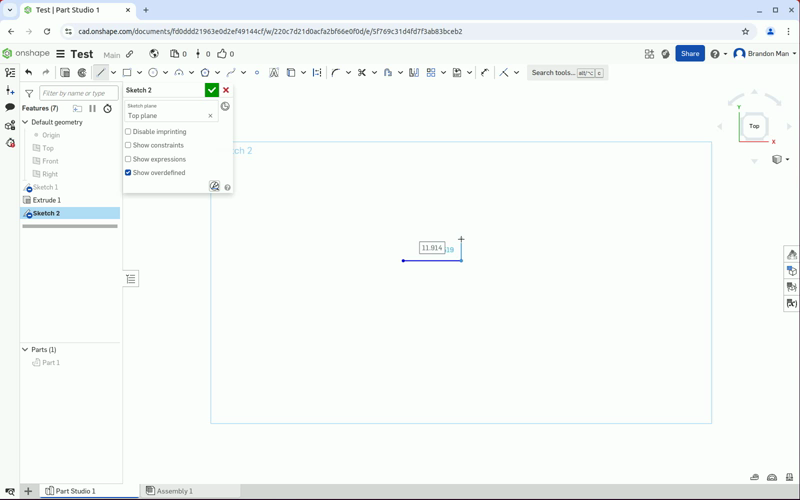
key_down(shift)
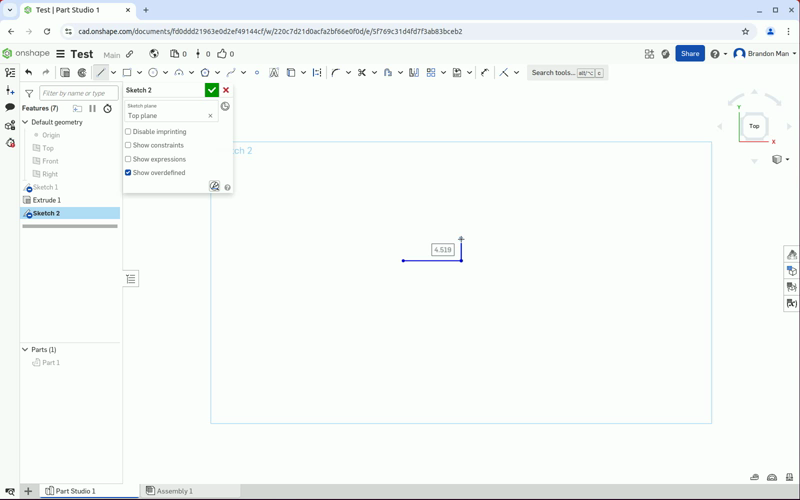
mouse_move(491, 238)
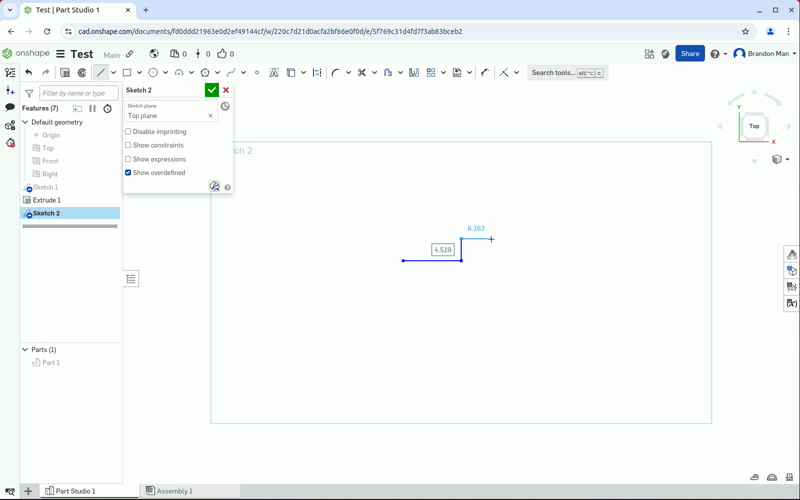
mouse_move(403, 238)
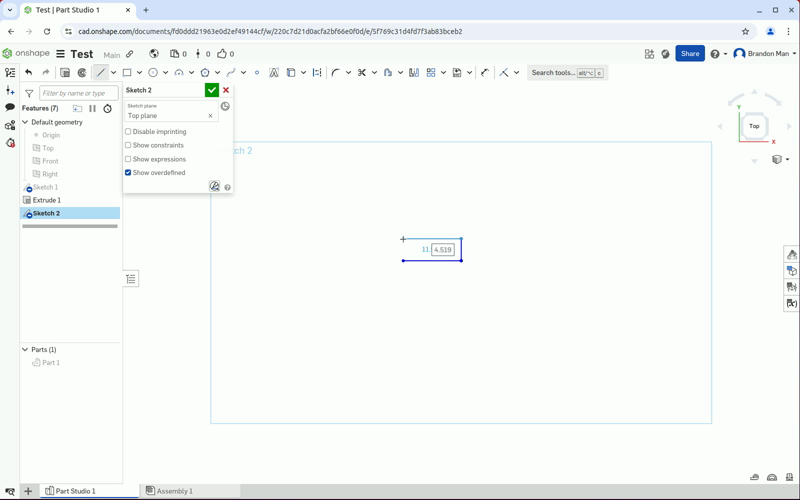
click(403, 238)
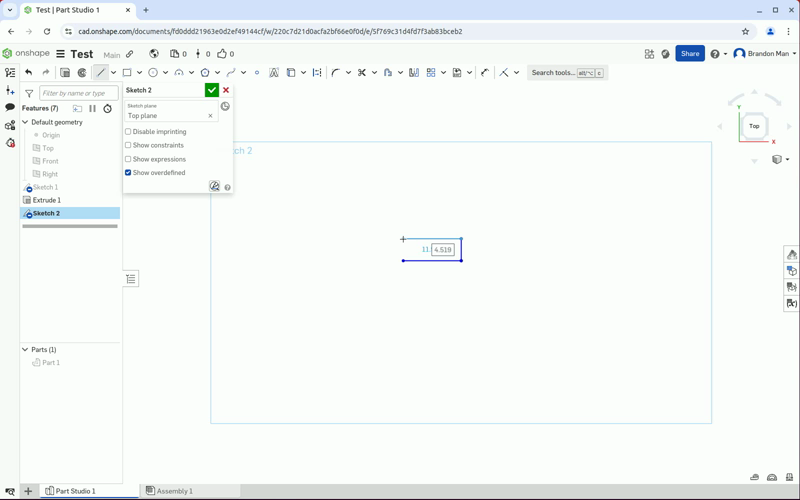
key_up(shift)
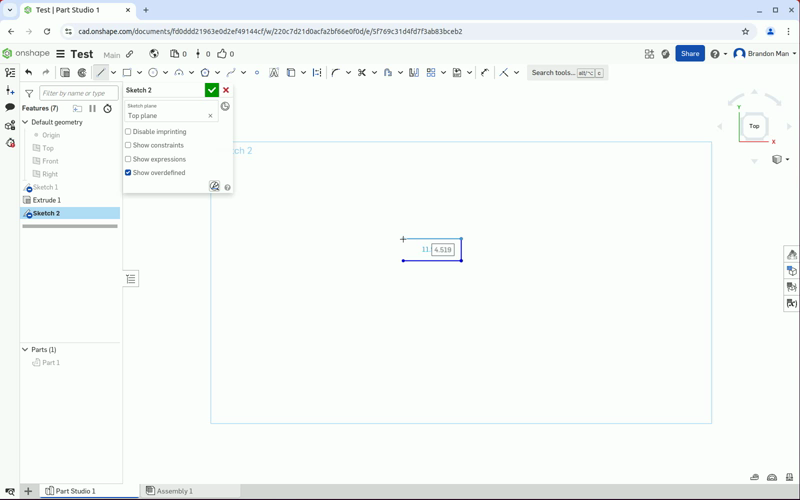
mouse_move(433, 238)
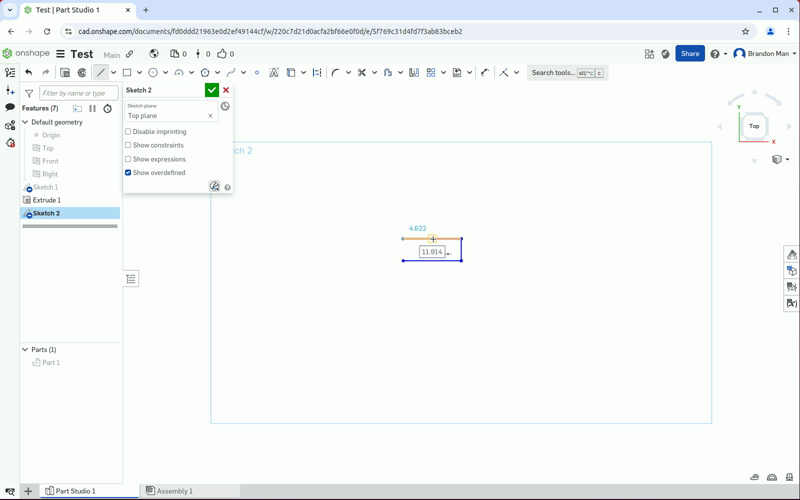
key_down(shift)
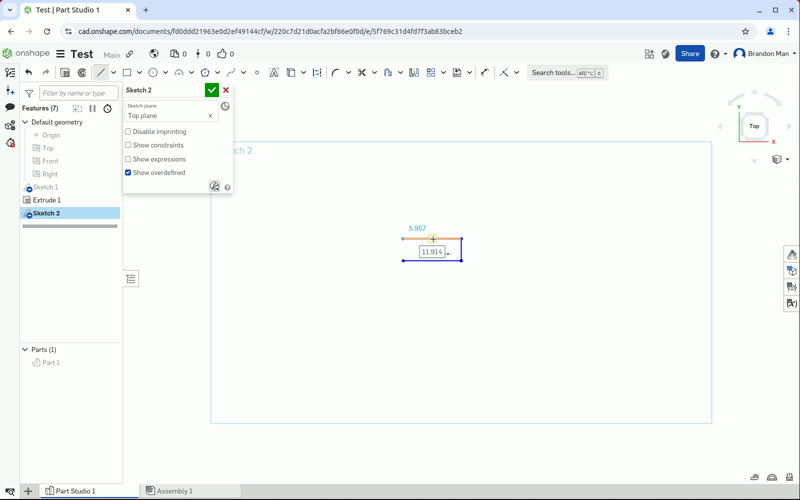
mouse_move(403, 260)
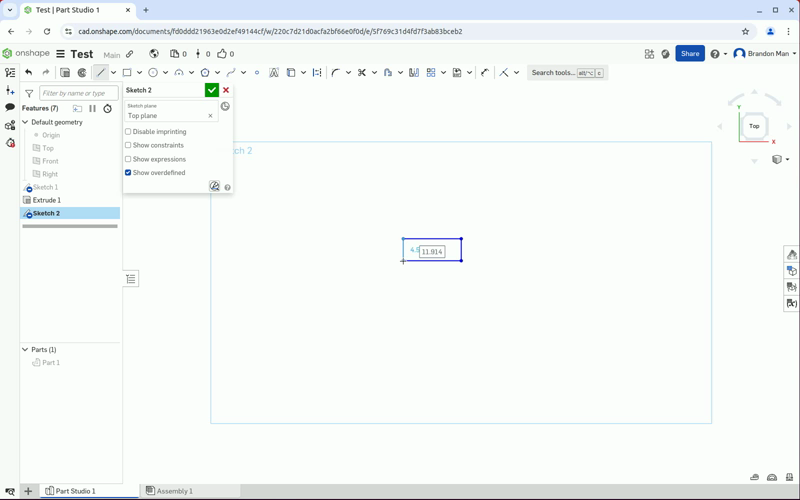
key_up(shift)
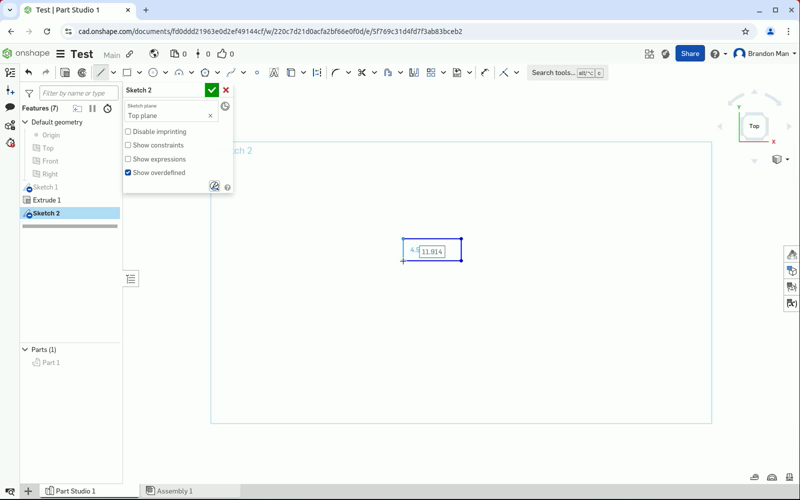
click(403, 260)
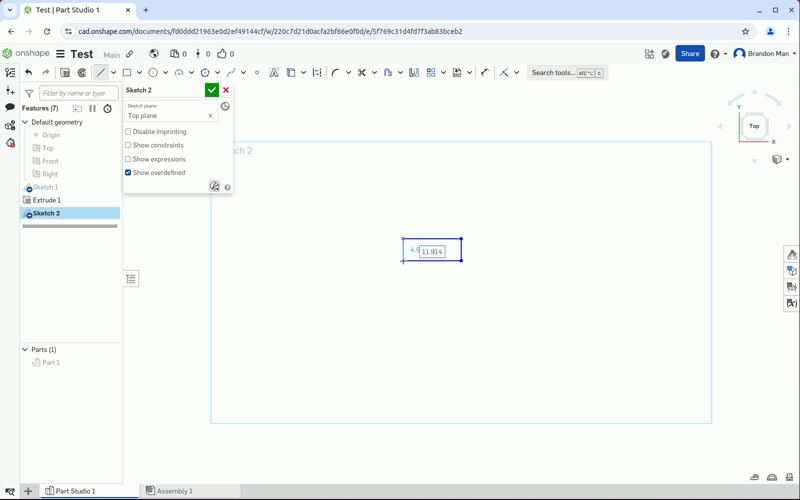
key(esc)
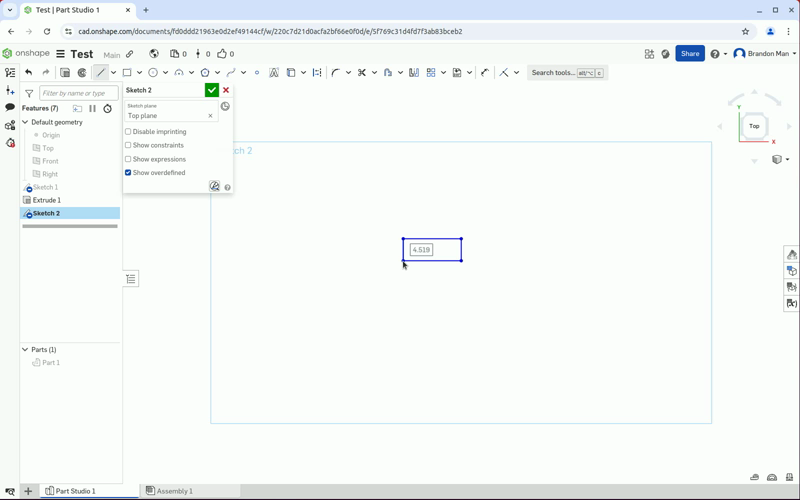
mouse_move(433, 252)
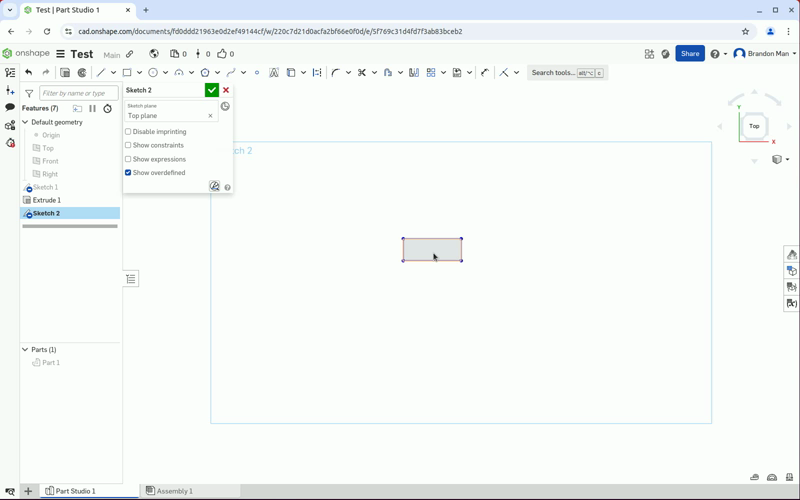
scroll(6)
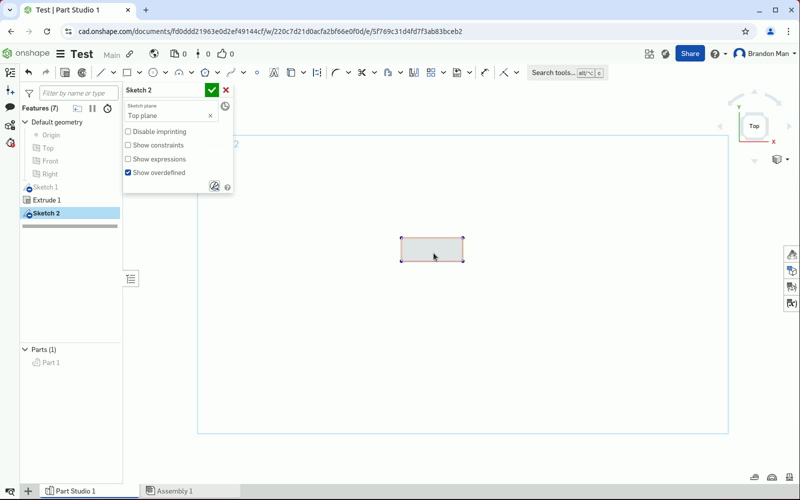
scroll(6)
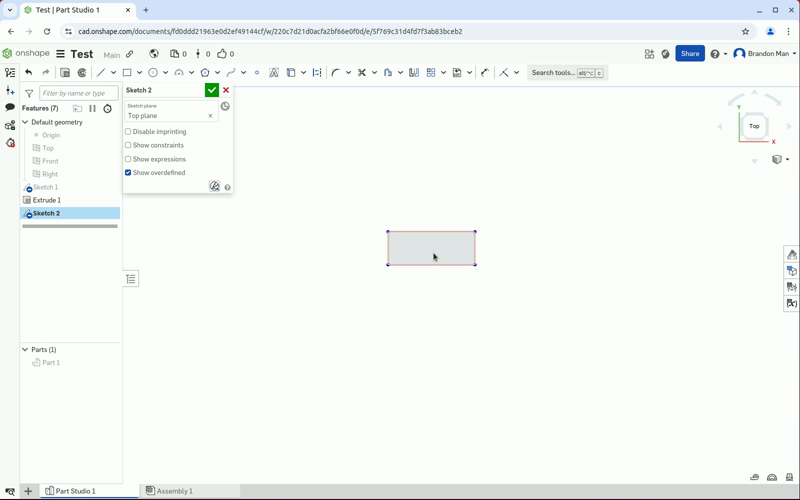
scroll(6)
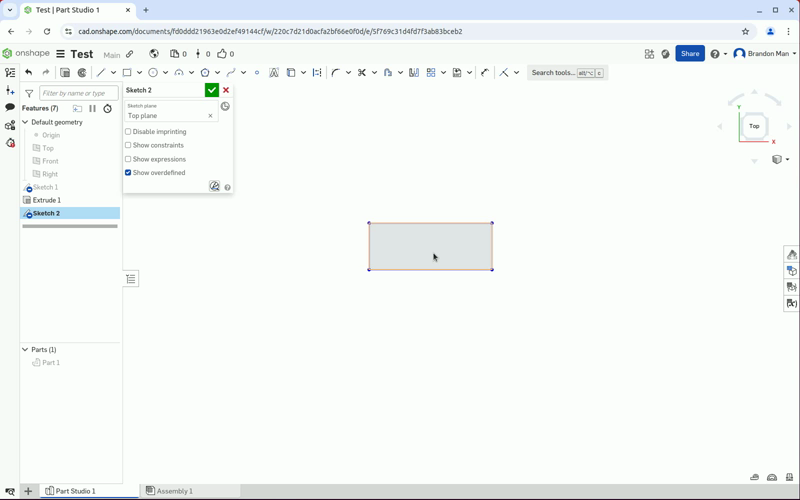
scroll(6)
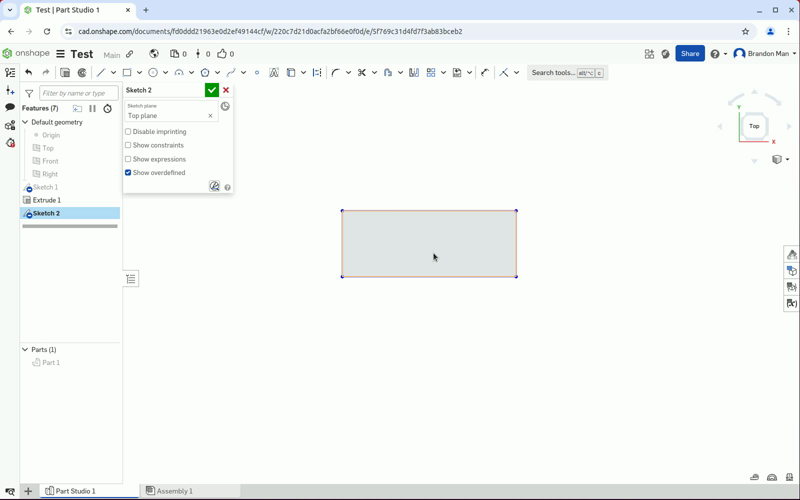
scroll(6)
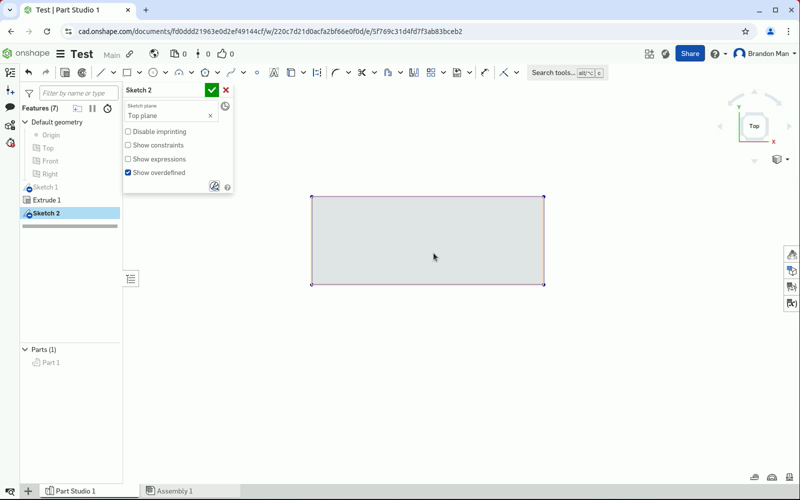
scroll(6)
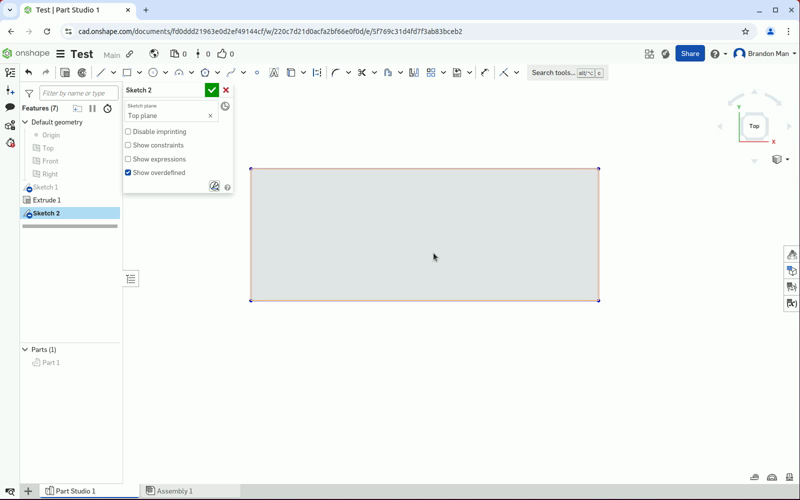
scroll(6)
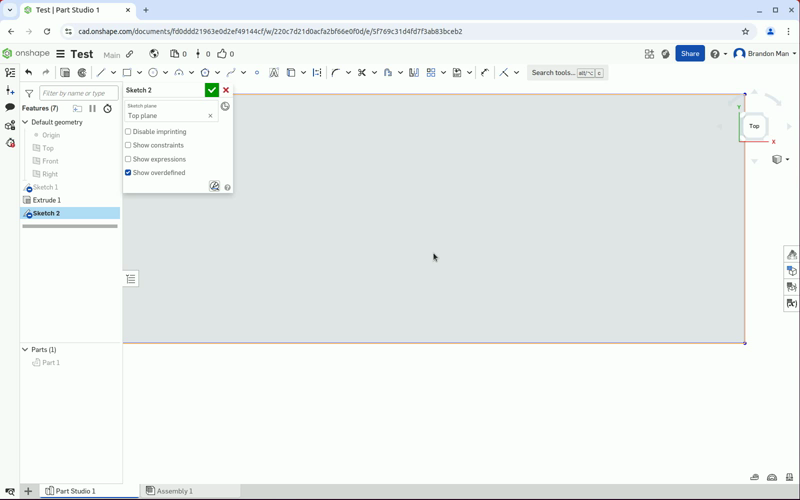
click(433, 252)
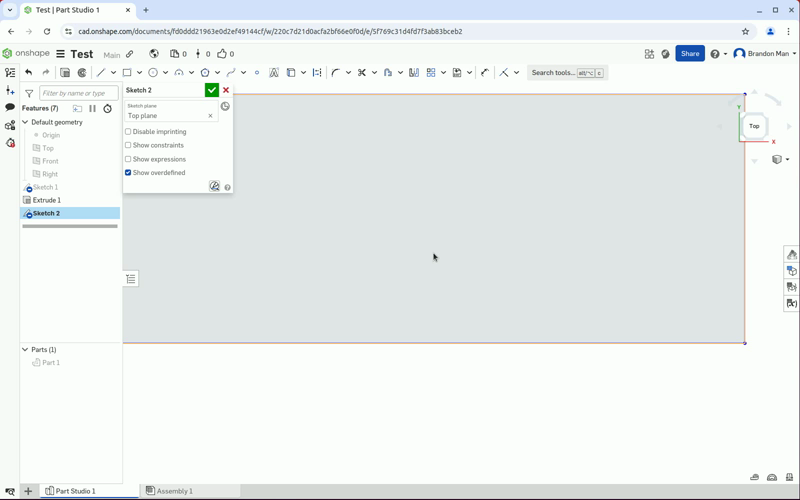
scroll(-6)
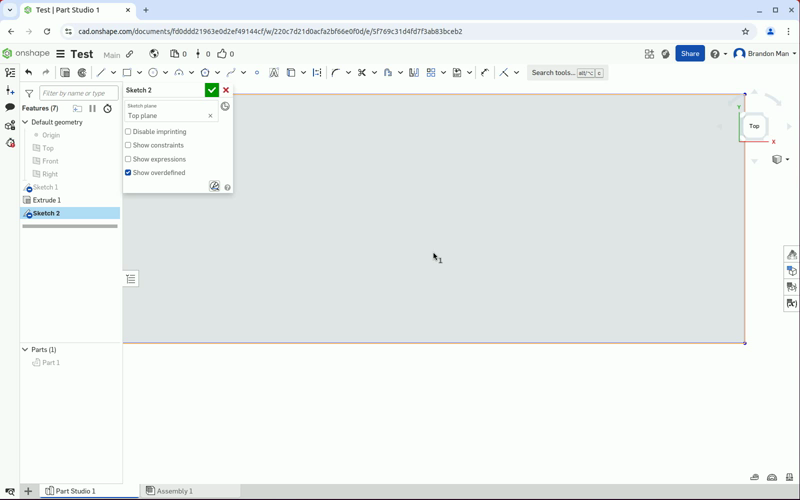
scroll(-6)
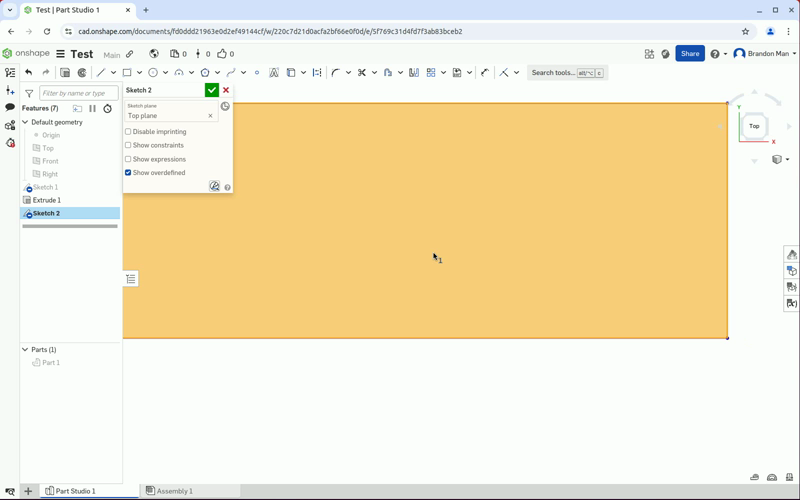
scroll(-6)
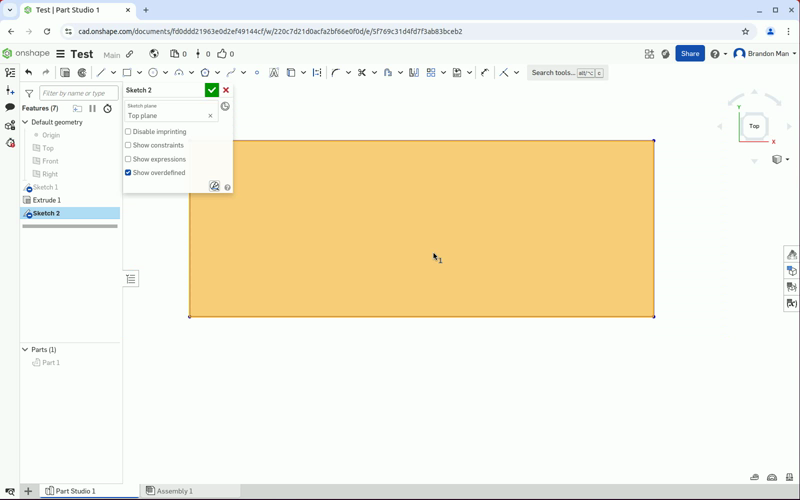
scroll(-6)
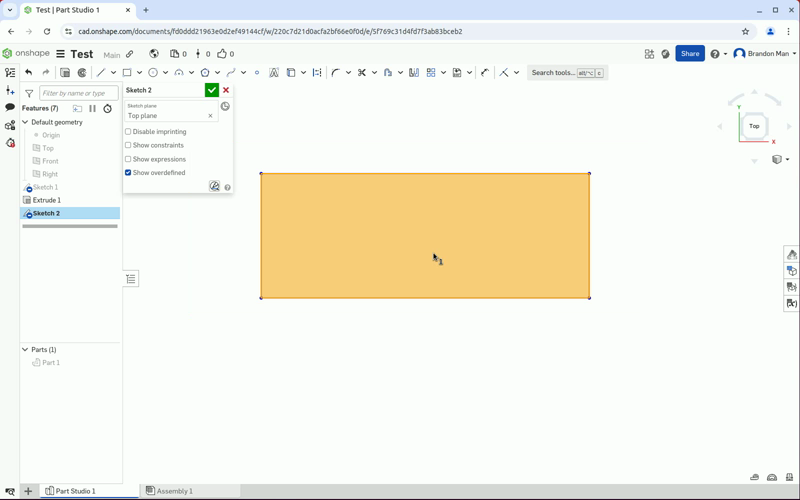
scroll(-6)
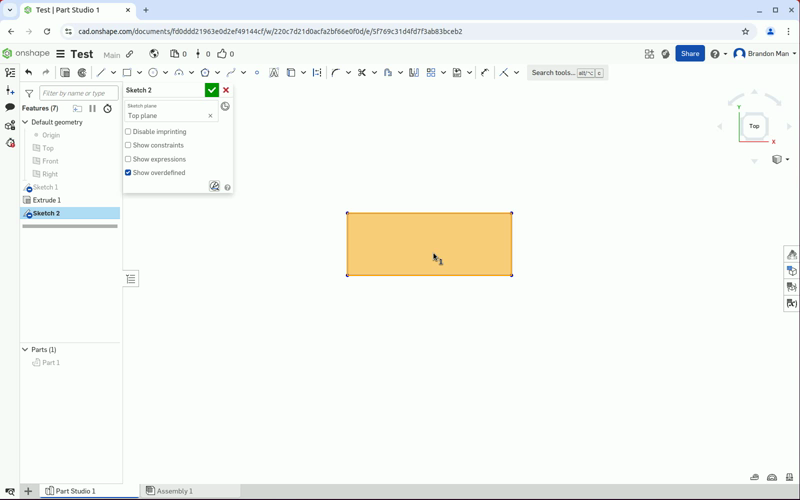
scroll(-6)
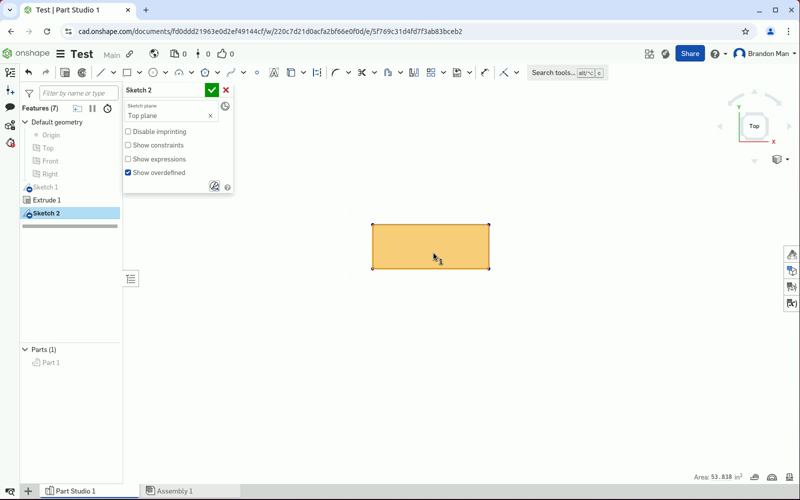
scroll(-6)
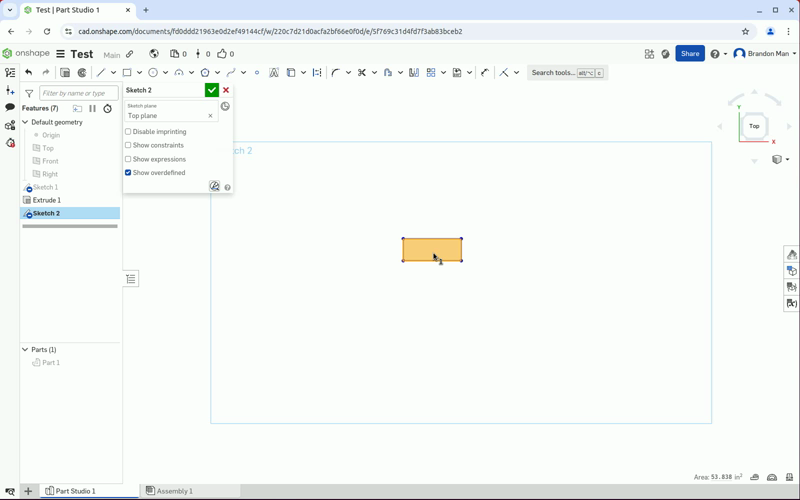
mouse_move(73, 352)
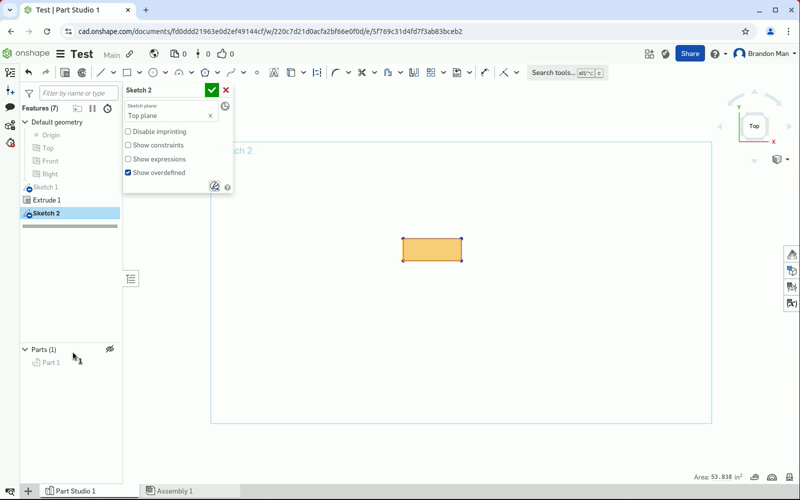
key(shift+y)
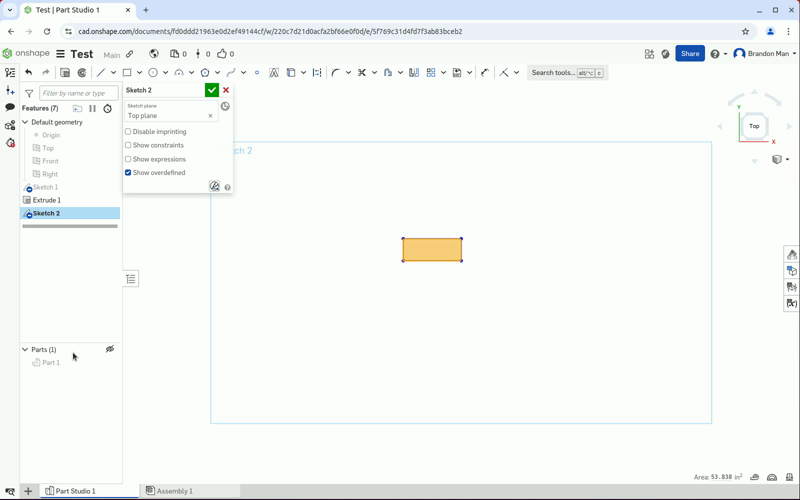
key(shift+e)
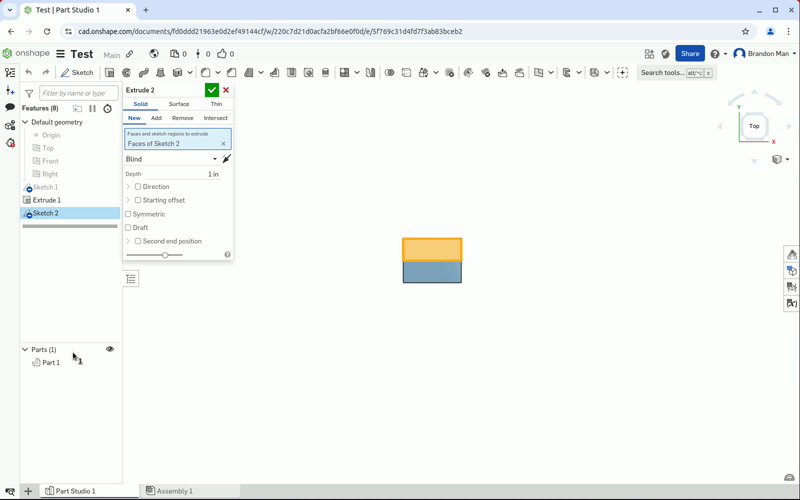
mouse_move(143, 106)
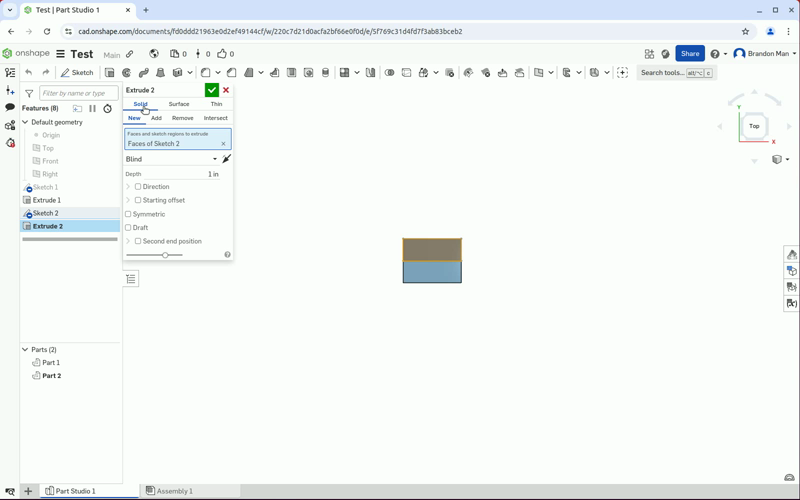
click(143, 106)
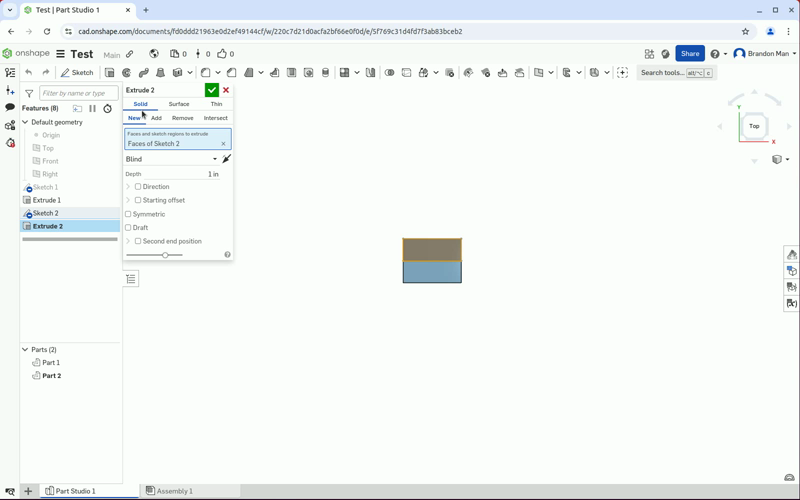
mouse_move(137, 120)
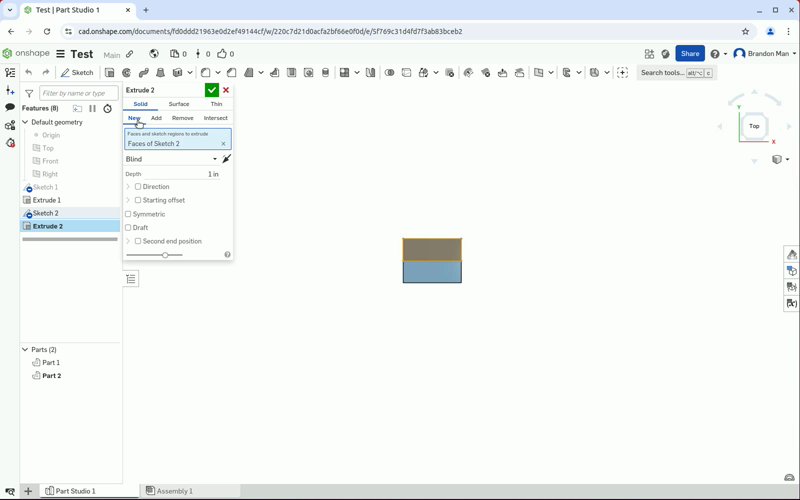
click(137, 120)
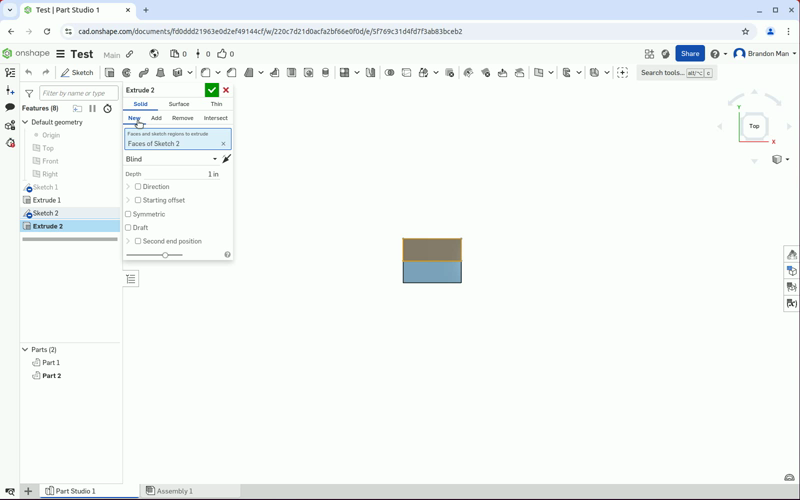
key(tab, 4)
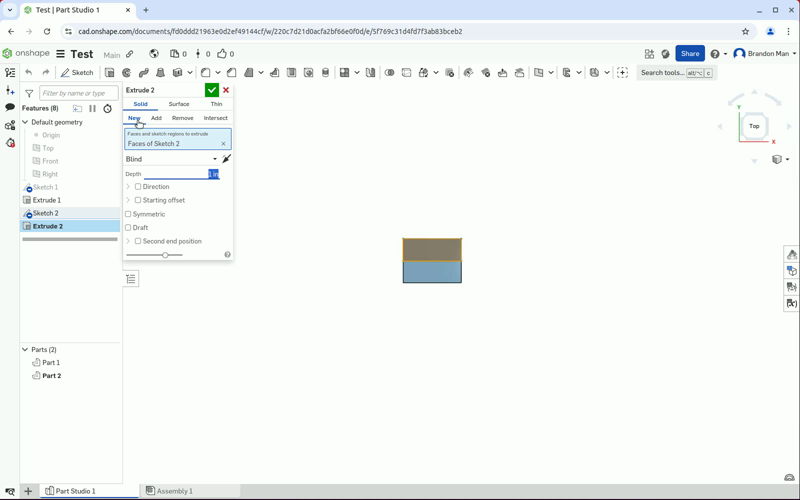
text(0.481)
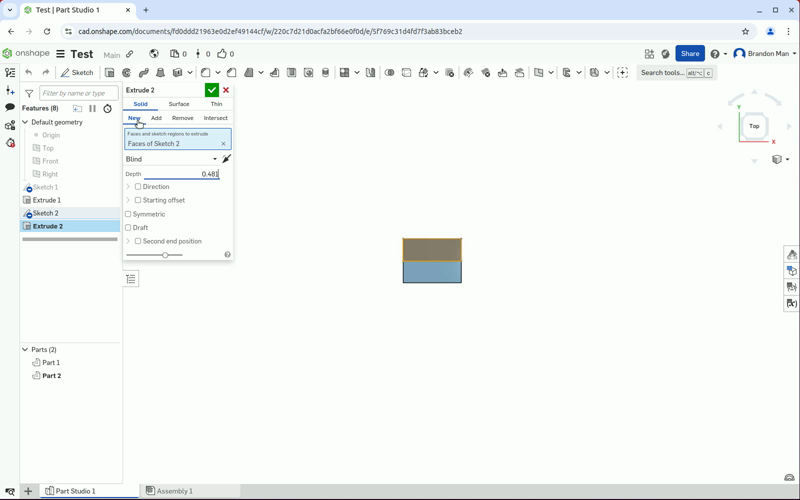
key(enter)
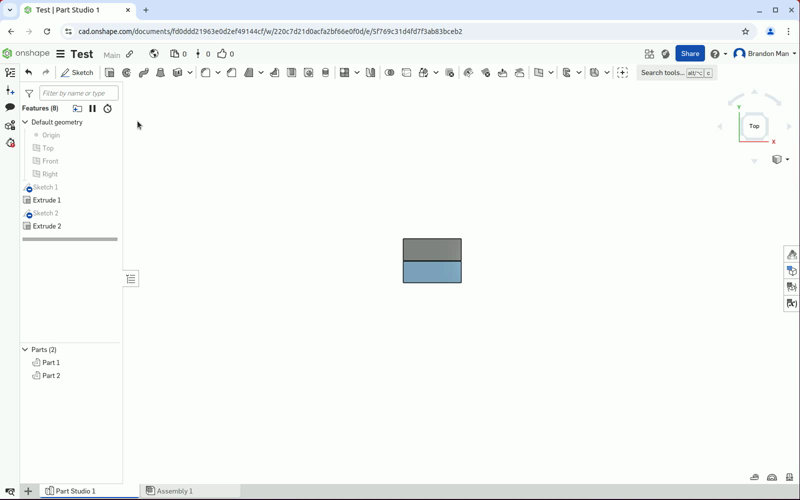
key(shift+h)
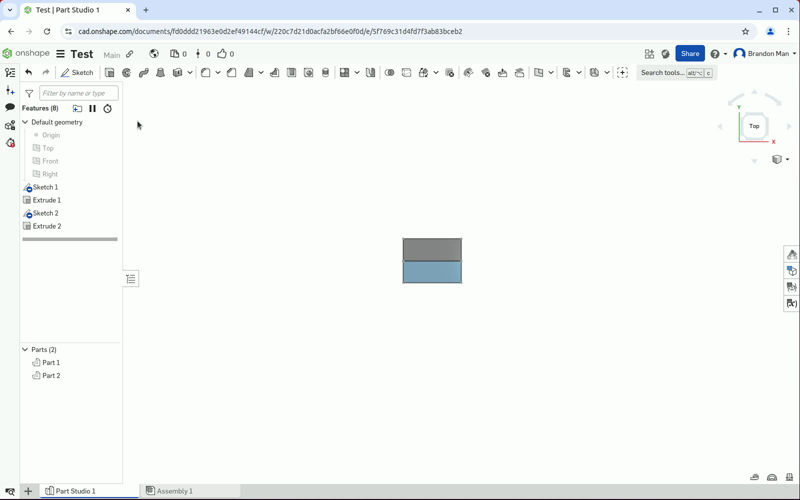
key(shift+h)
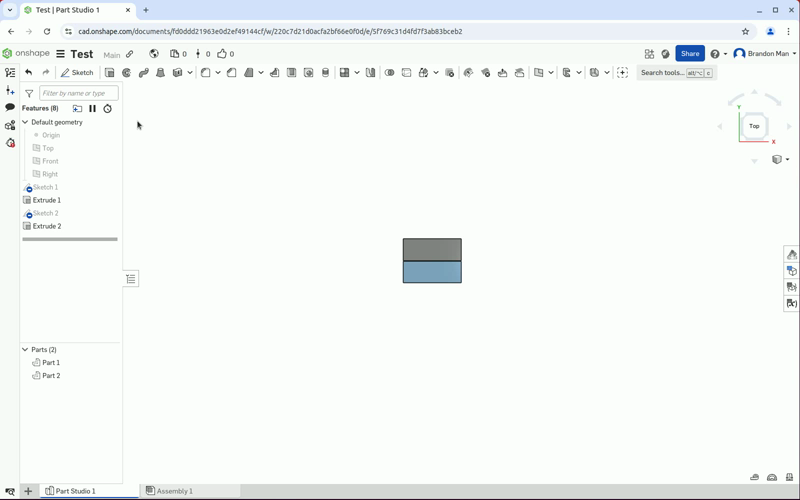
mouse_move(73, 189)
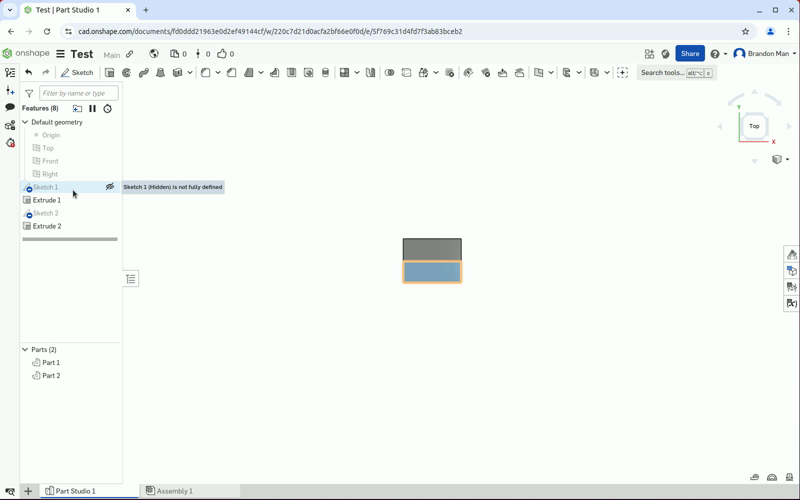
click(73, 189)
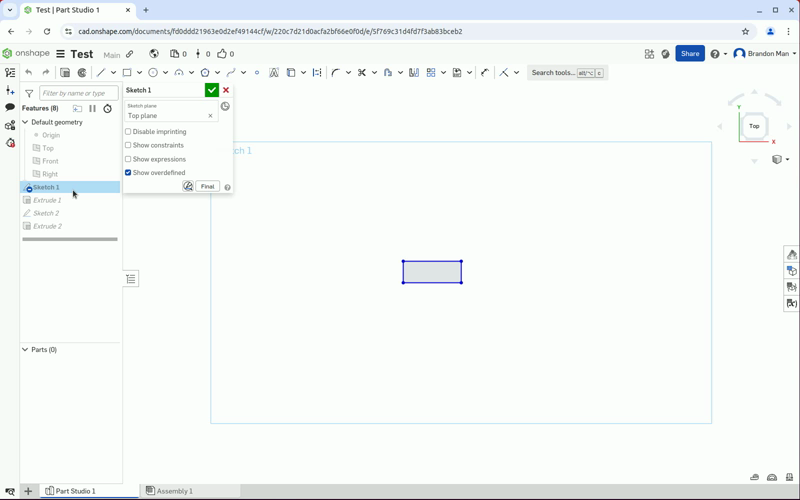
mouse_move(229, 92)
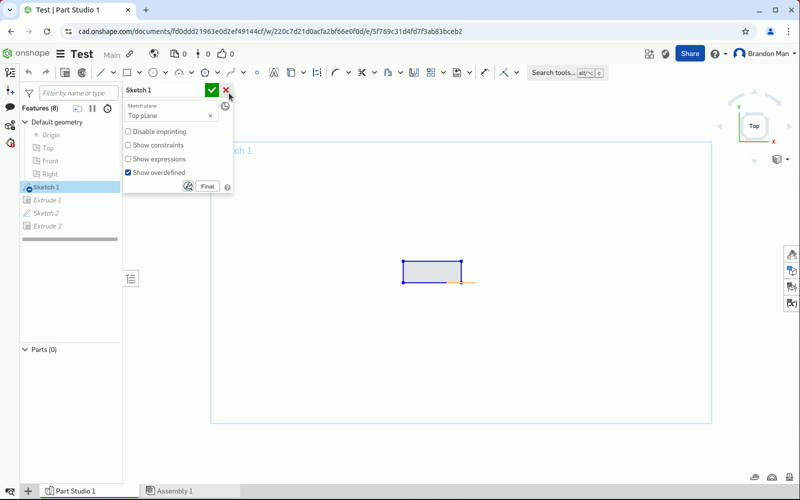
click(229, 92)
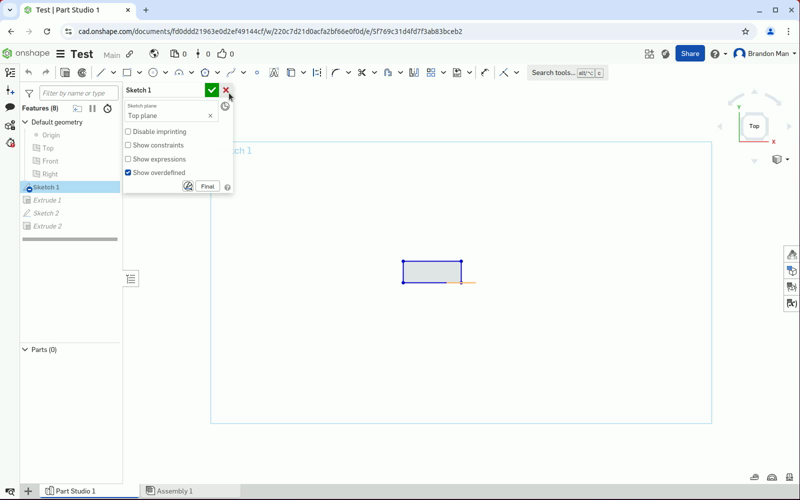
key(shift+s)
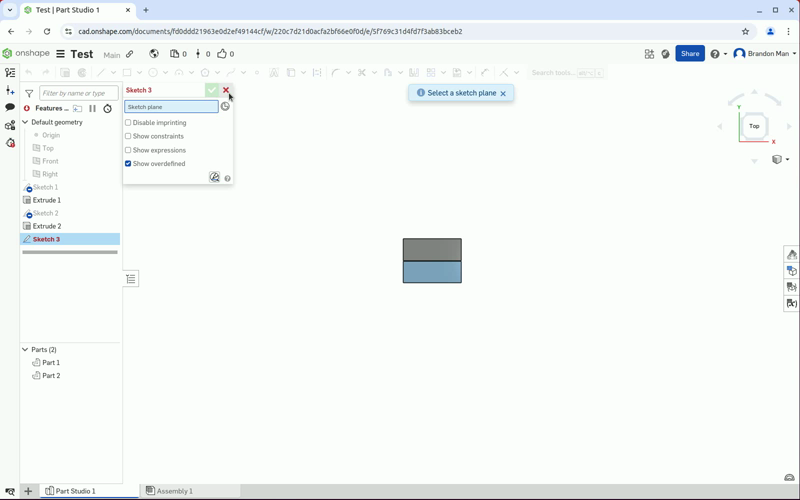
mouse_move(73, 150)
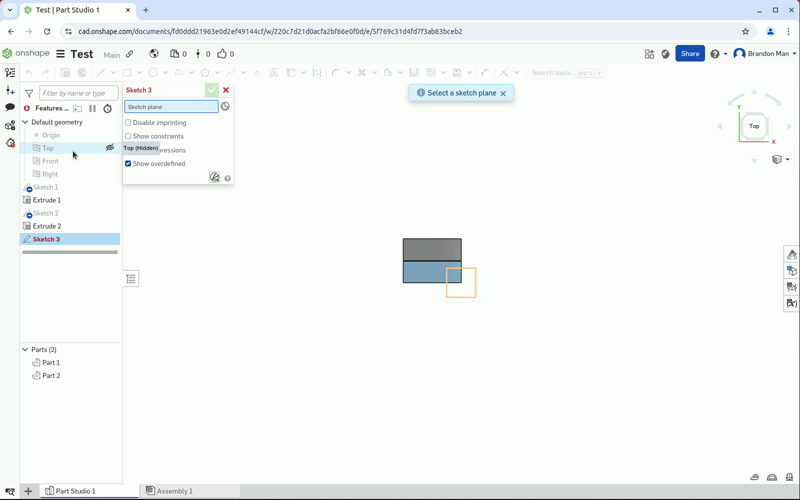
click(73, 150)
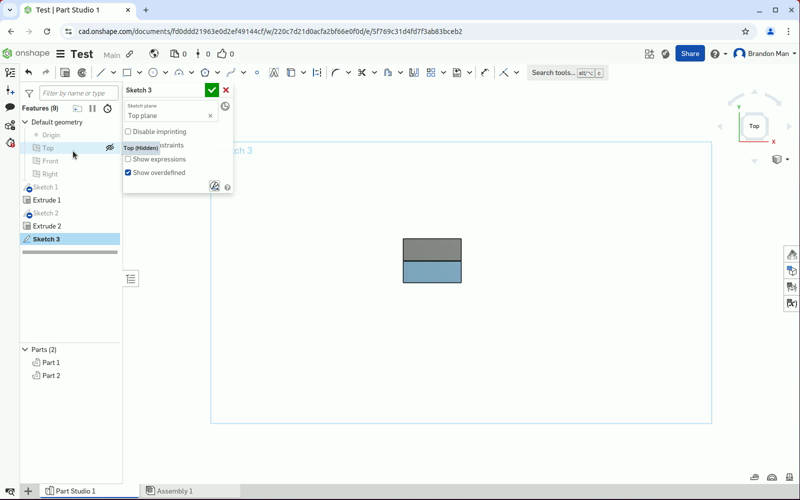
mouse_move(73, 352)
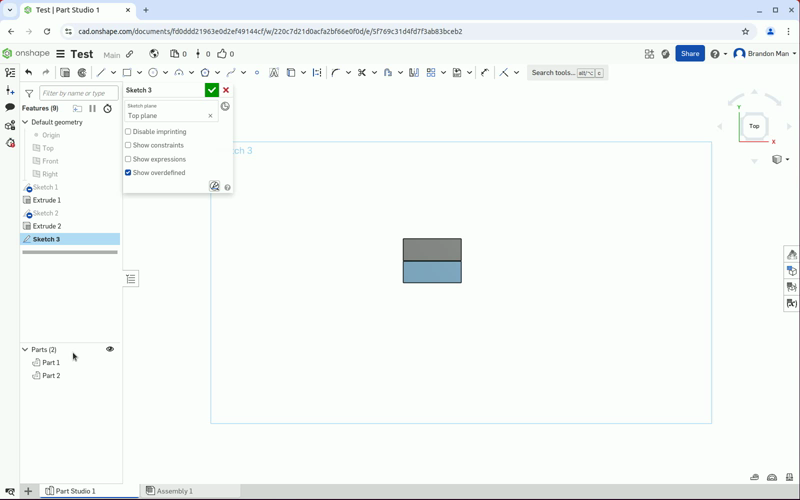
key(y)
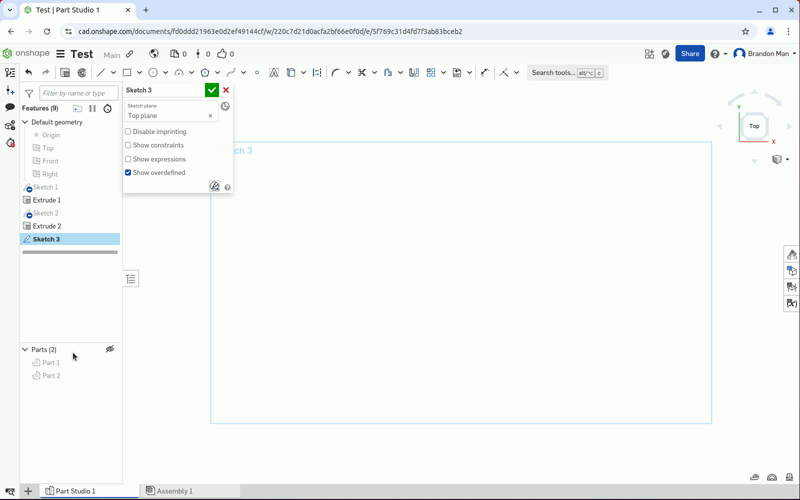
key(l)
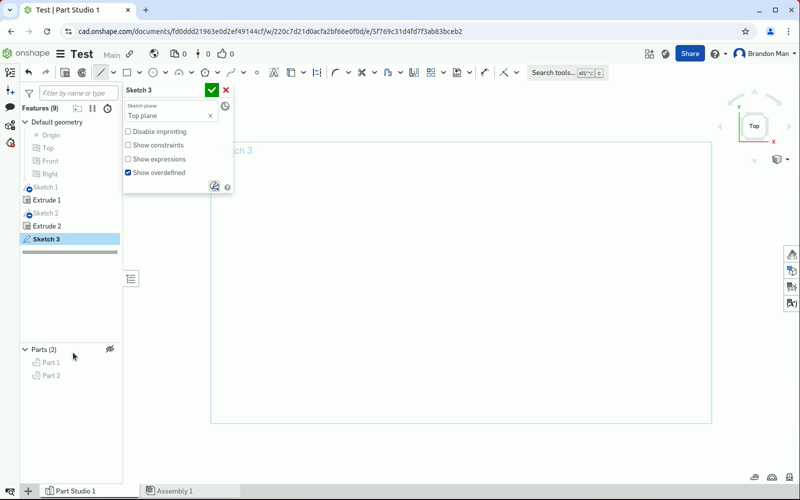
key_down(shift)
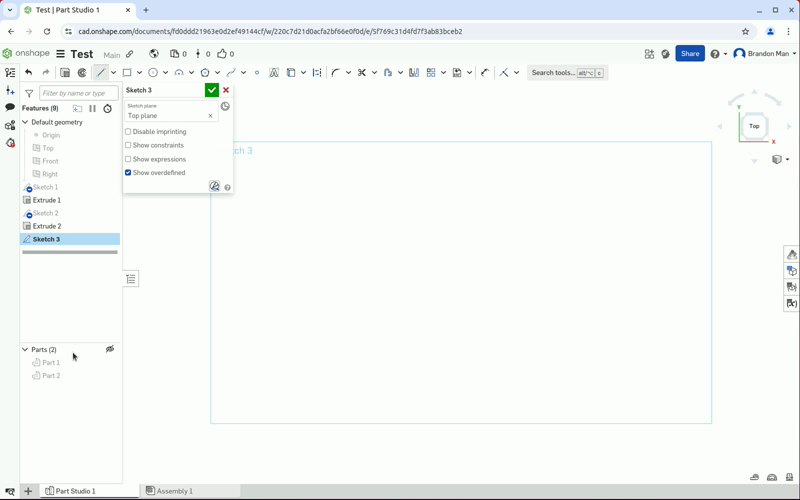
mouse_move(403, 237)
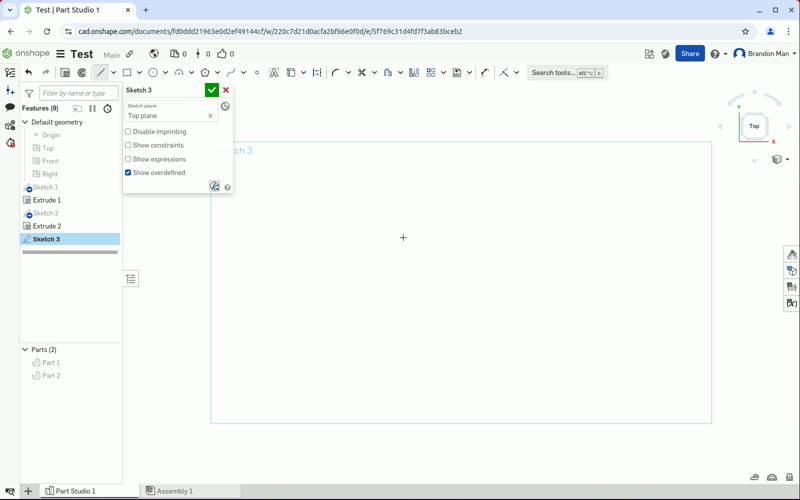
click(403, 237)
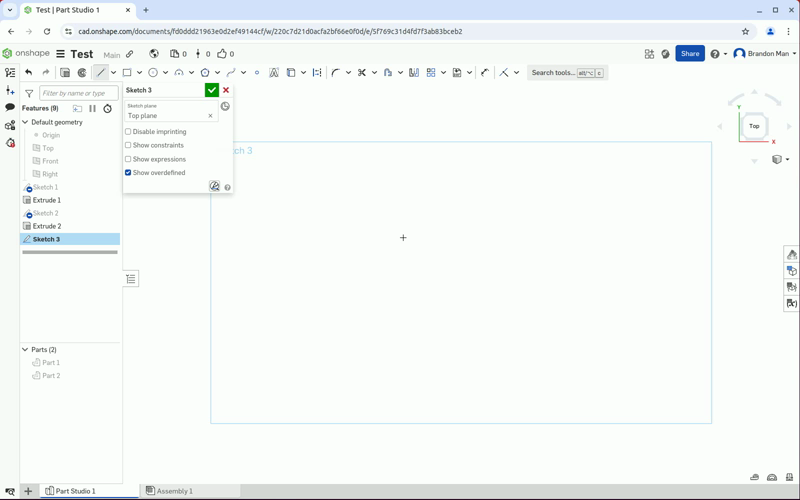
key_up(shift)
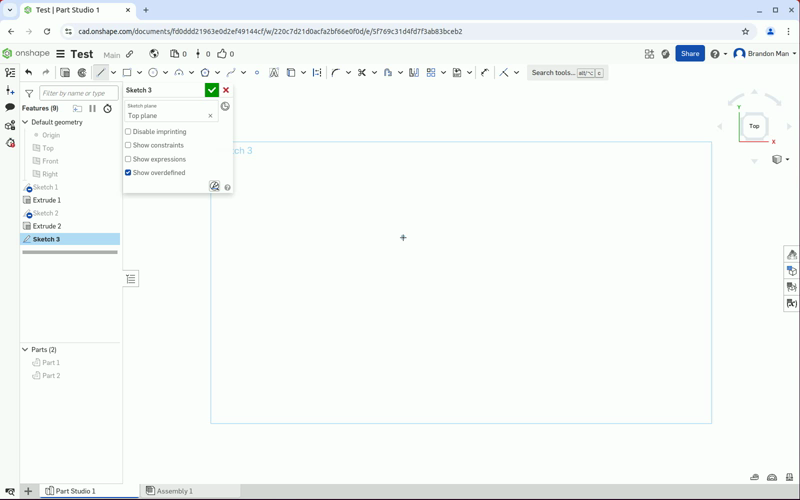
key_down(shift)
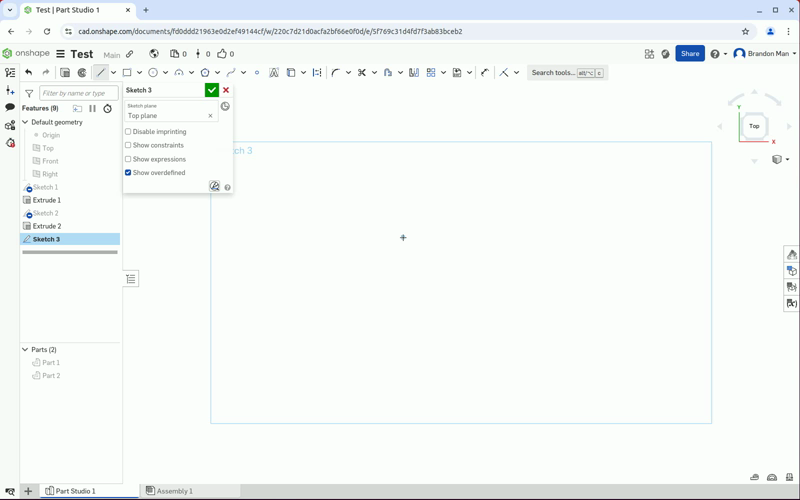
mouse_move(433, 237)
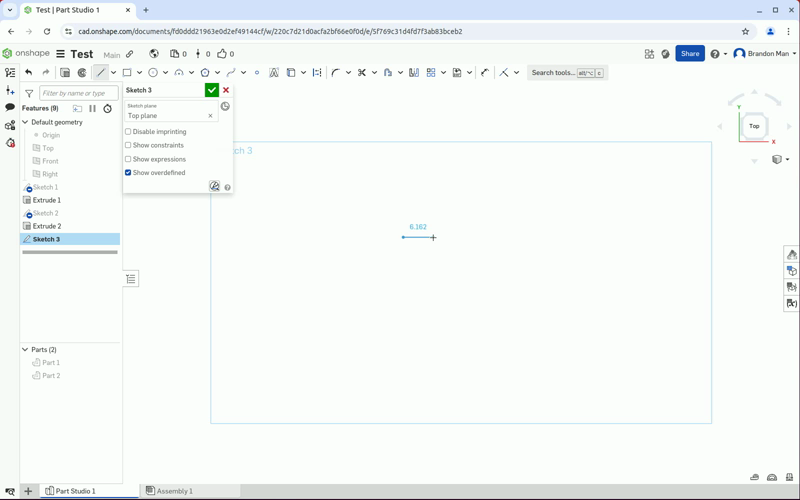
mouse_move(461, 237)
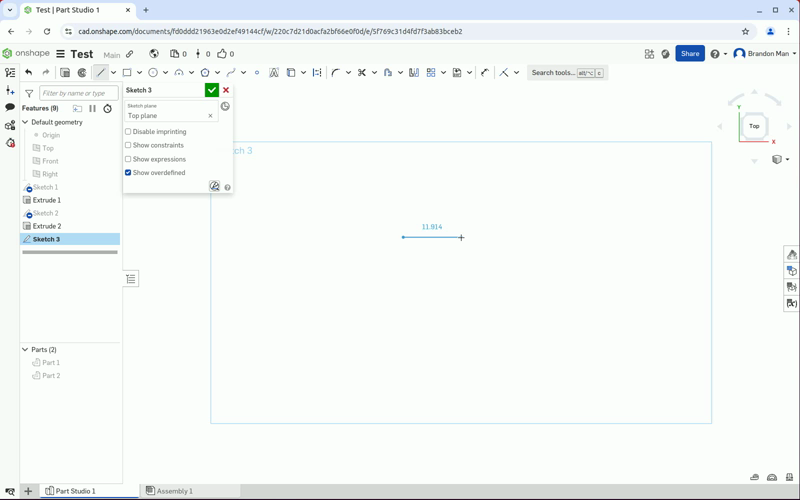
click(461, 237)
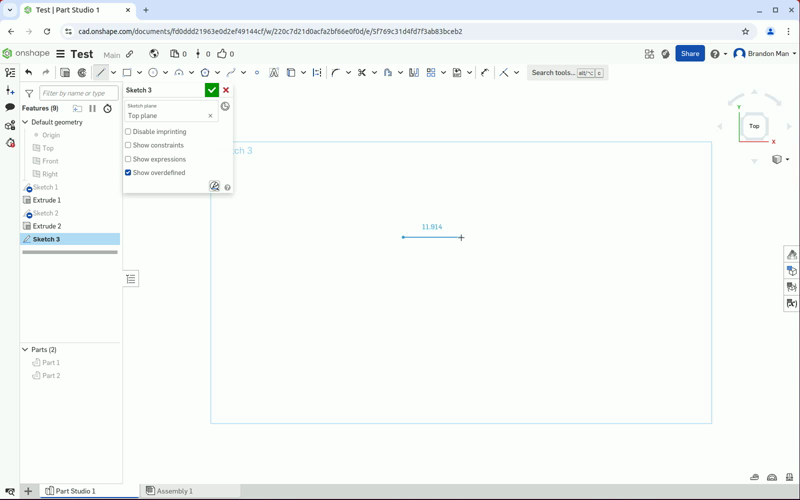
key_up(shift)
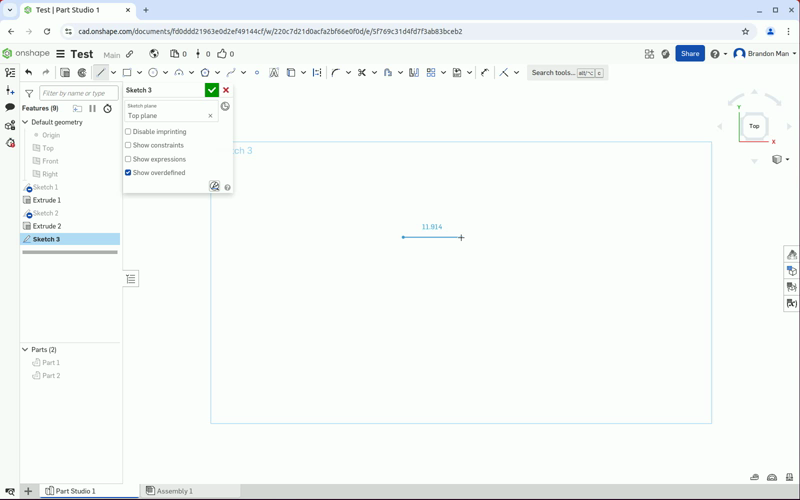
key_down(shift)
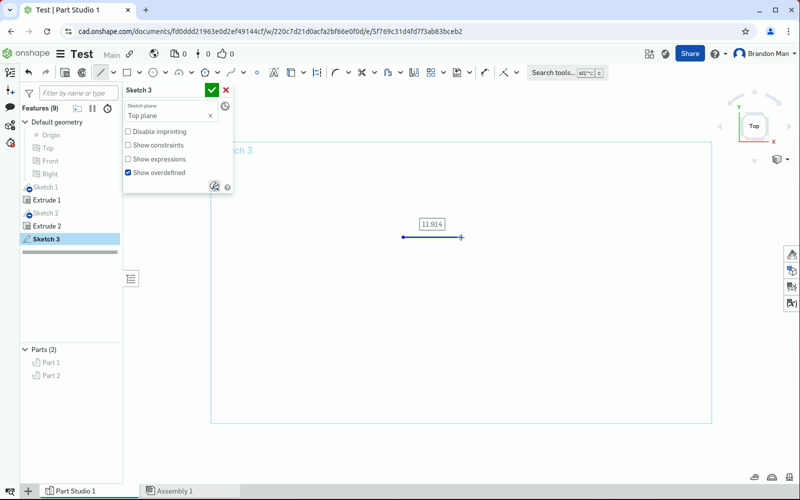
mouse_move(491, 237)
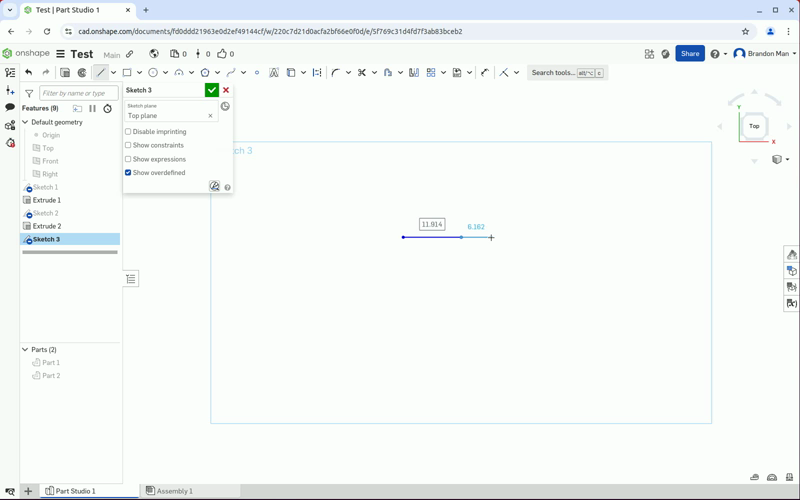
mouse_move(461, 215)
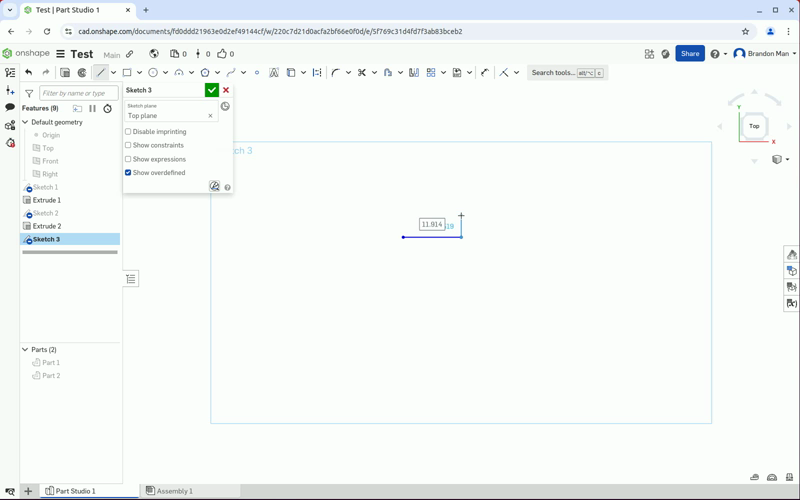
click(461, 215)
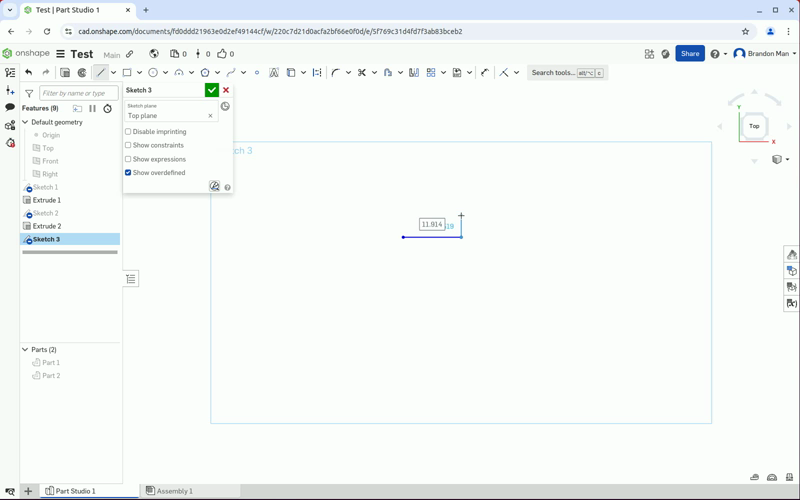
key_up(shift)
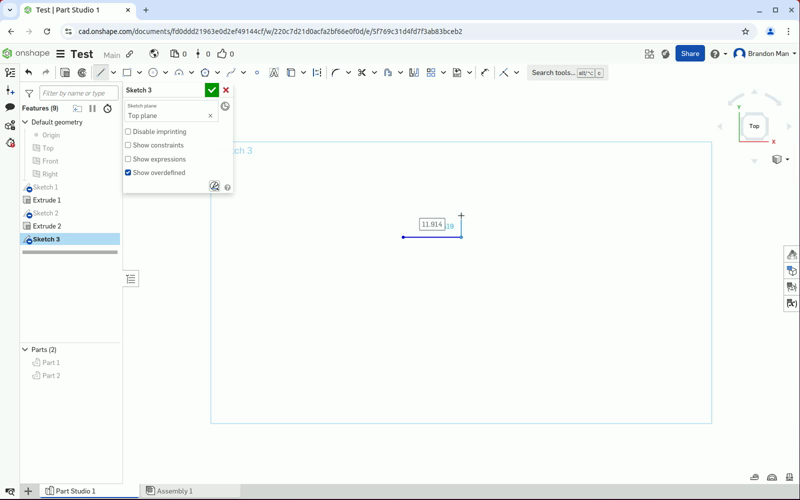
key_down(shift)
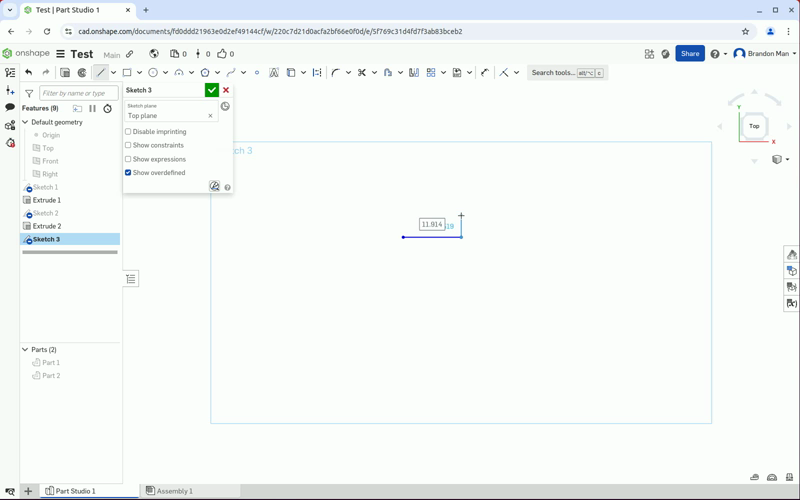
mouse_move(491, 215)
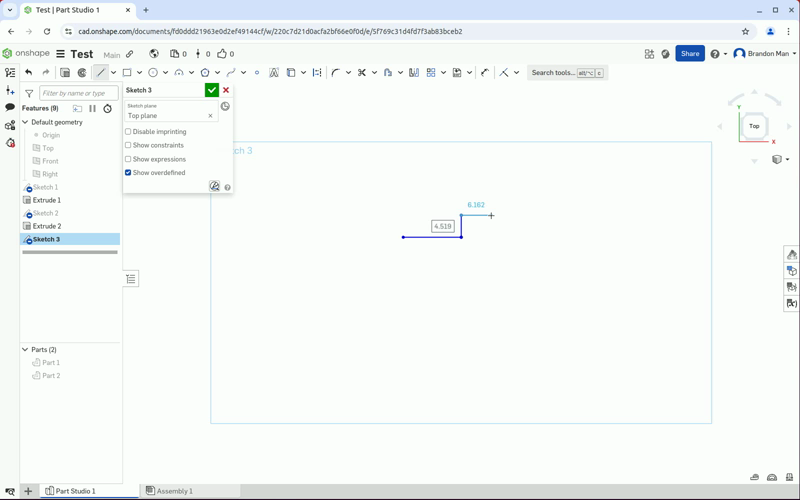
mouse_move(403, 215)
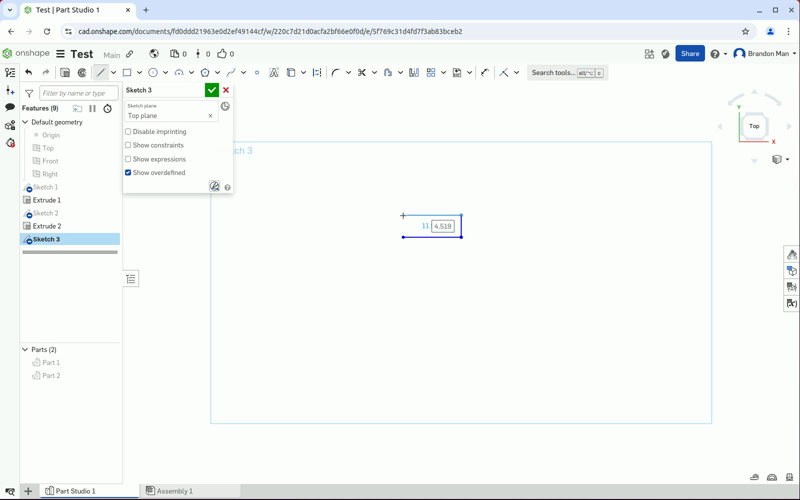
click(403, 215)
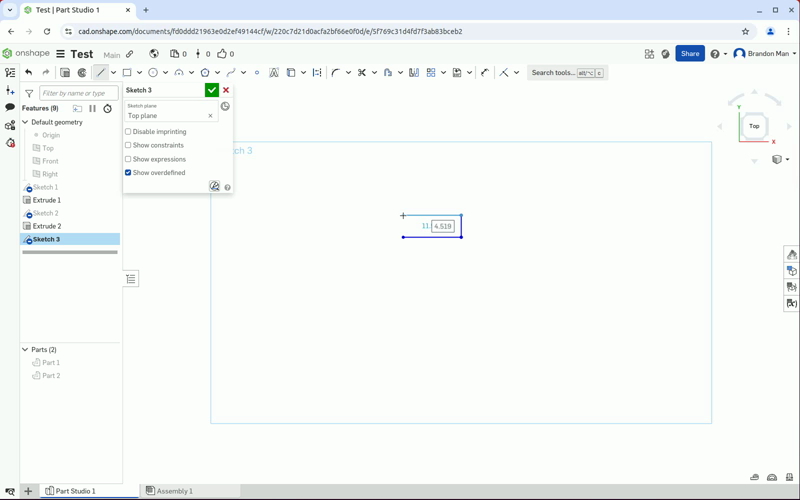
key_up(shift)
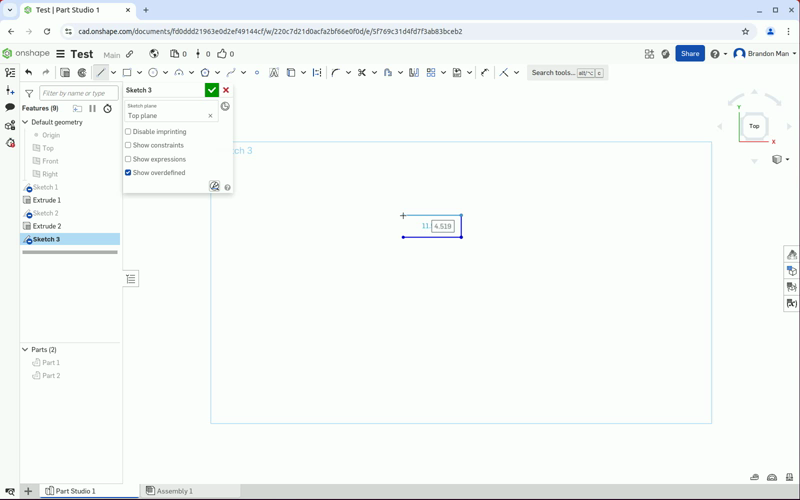
mouse_move(433, 215)
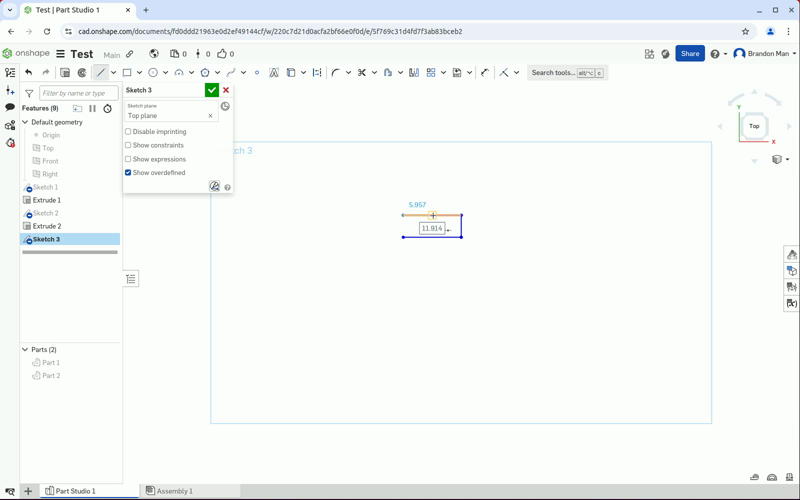
key_down(shift)
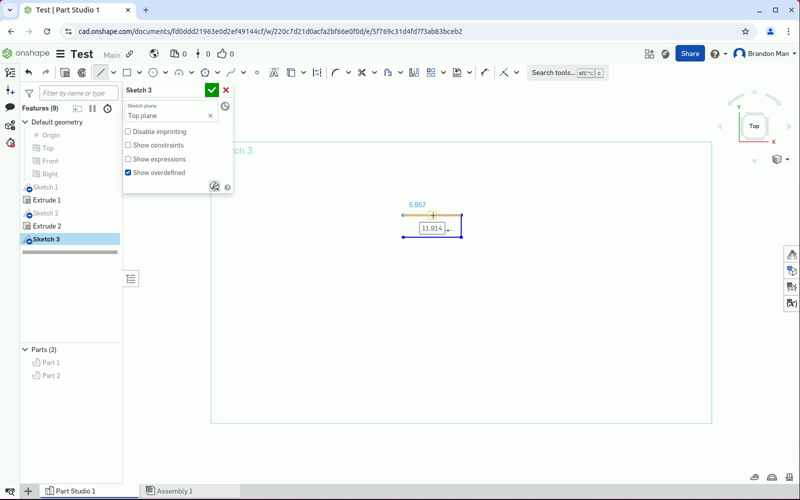
mouse_move(403, 237)
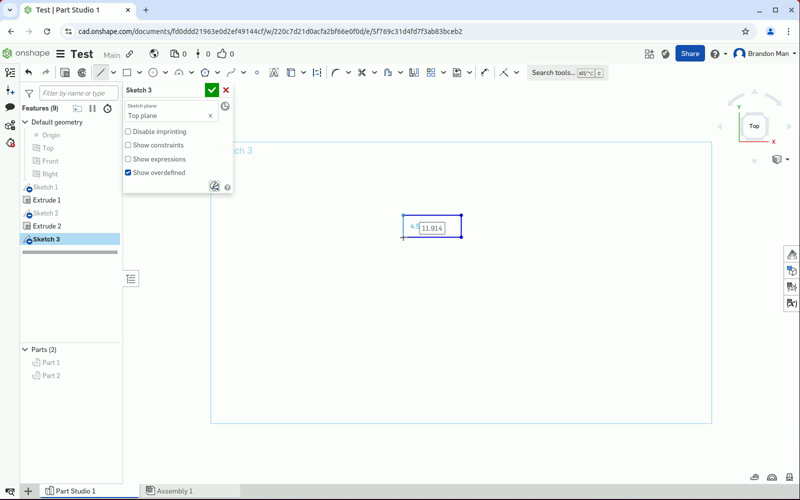
key_up(shift)
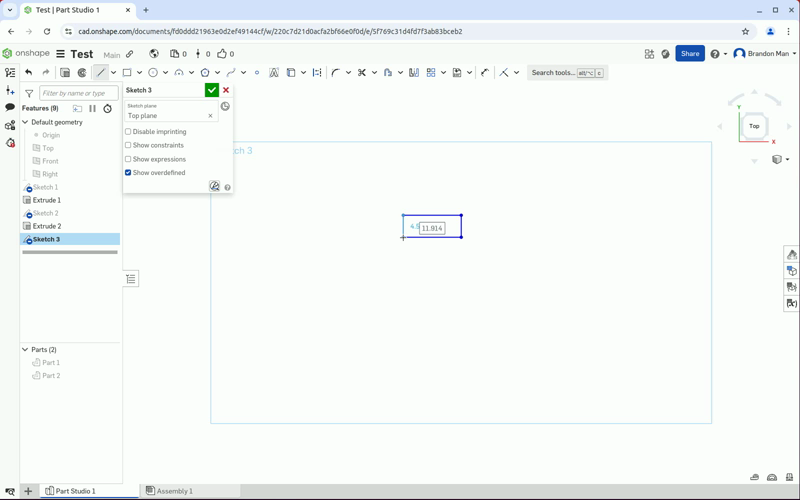
click(403, 237)
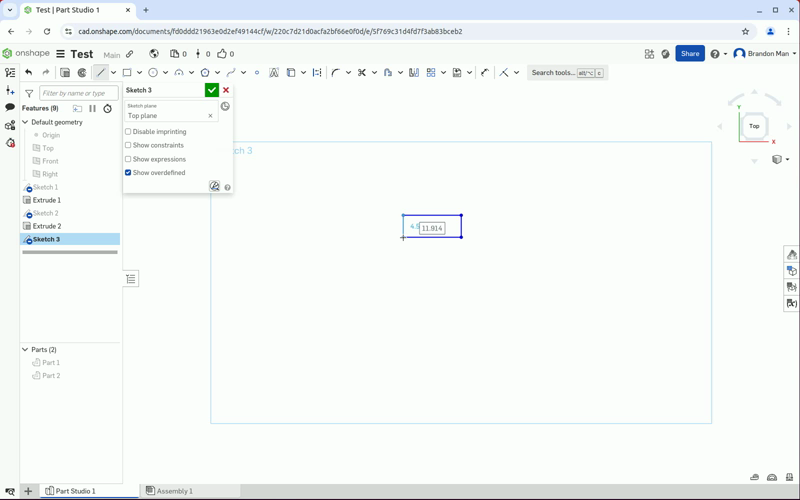
key(esc)
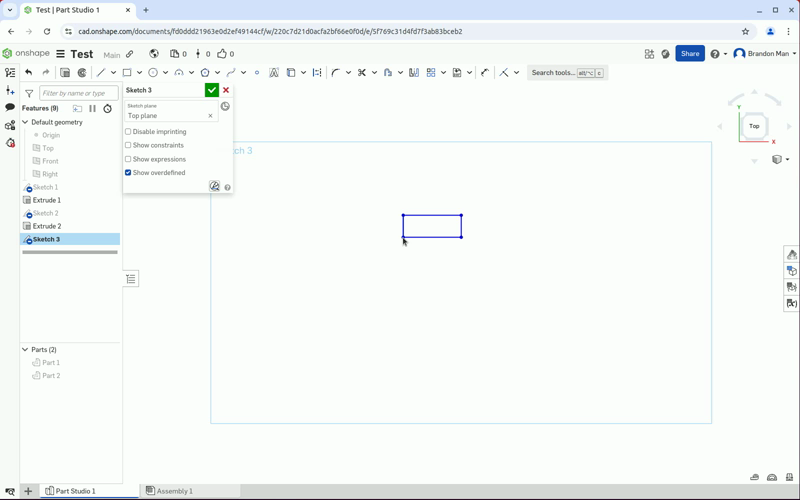
mouse_move(416, 233)
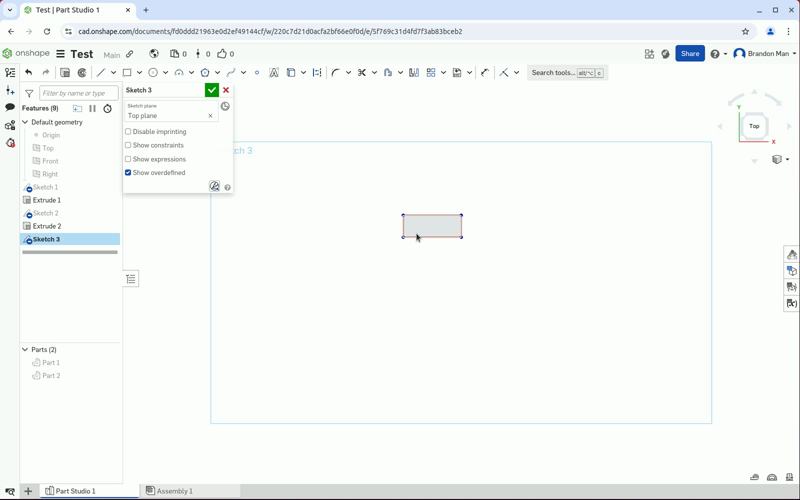
scroll(6)
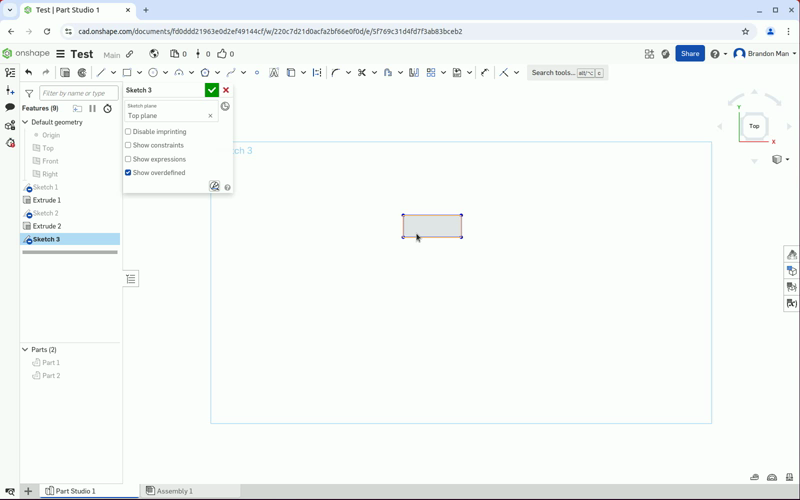
scroll(6)
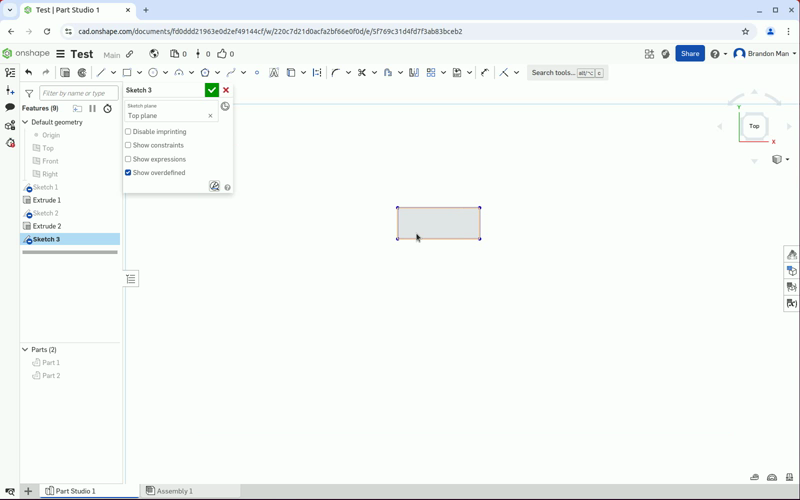
scroll(6)
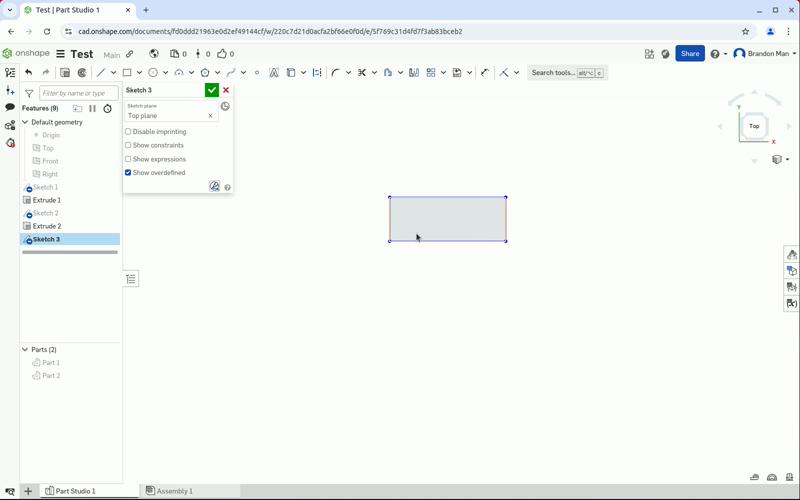
scroll(6)
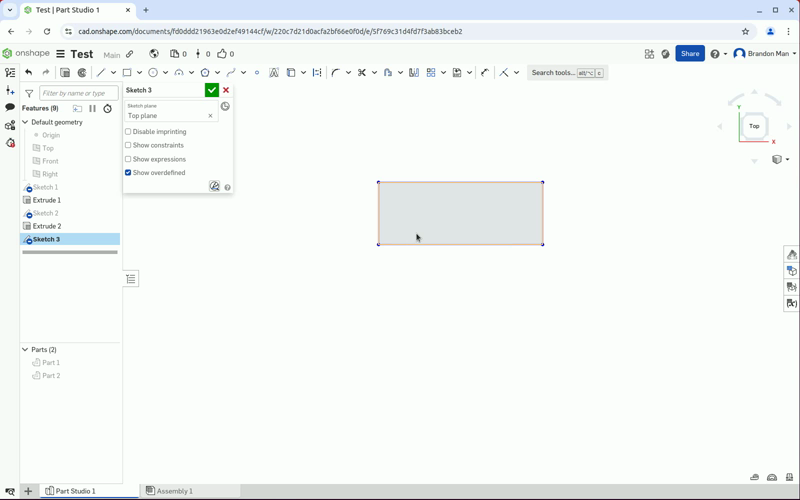
scroll(6)
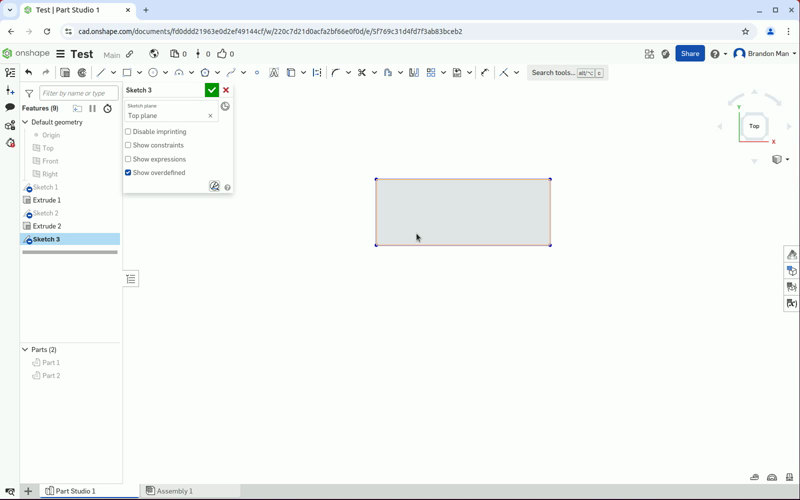
scroll(6)
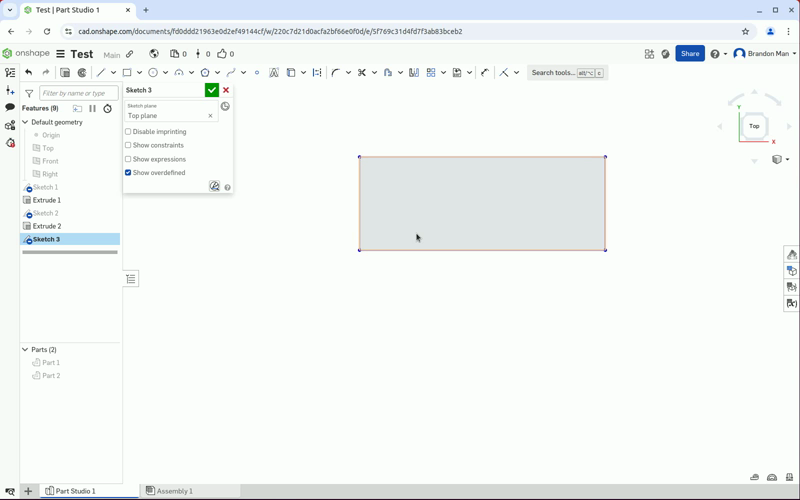
scroll(6)
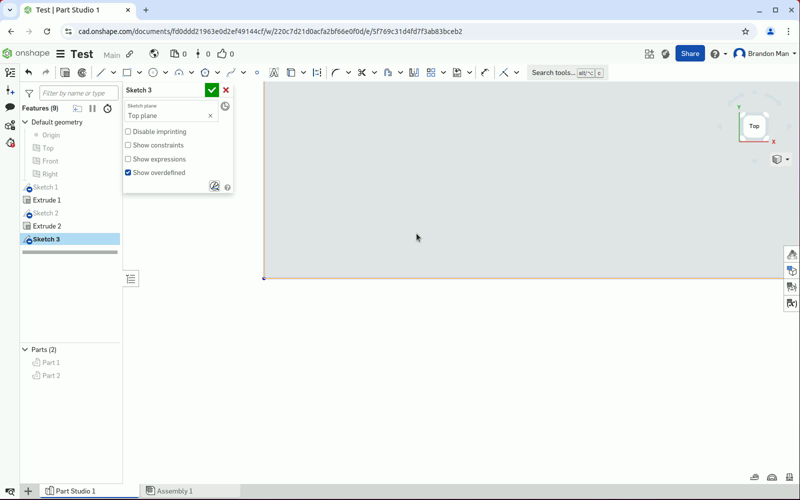
click(416, 233)
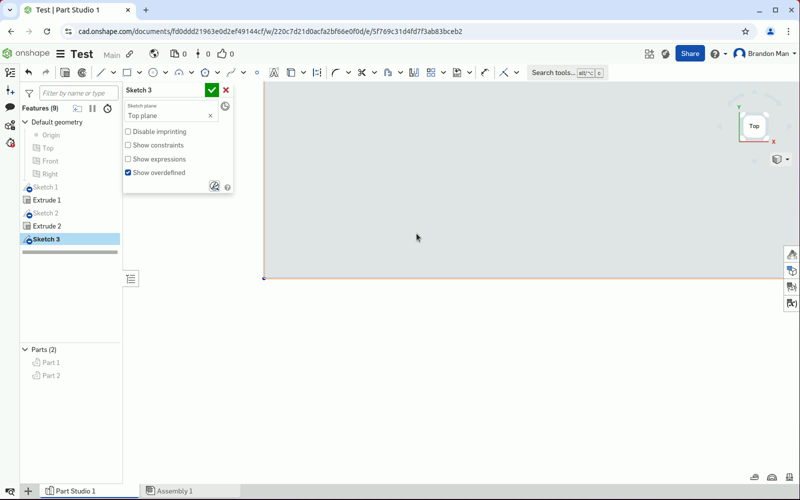
scroll(-6)
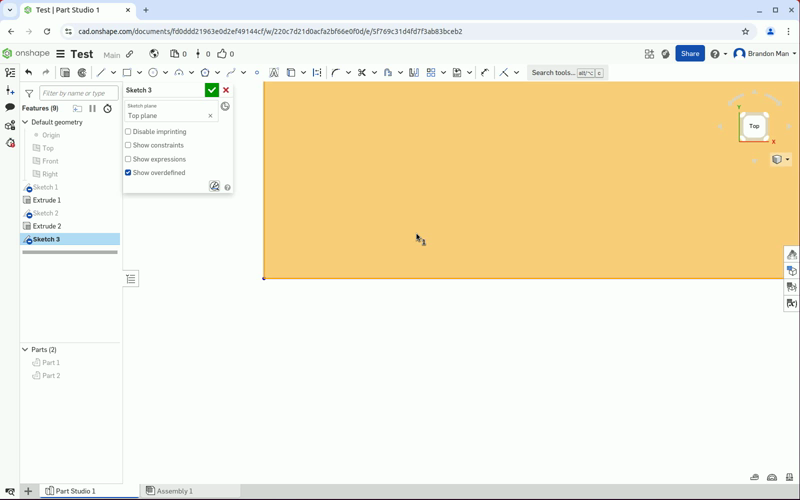
scroll(-6)
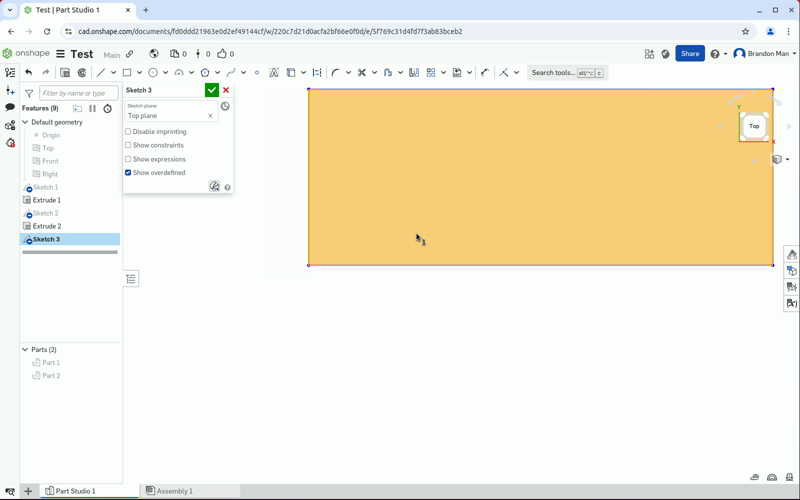
scroll(-6)
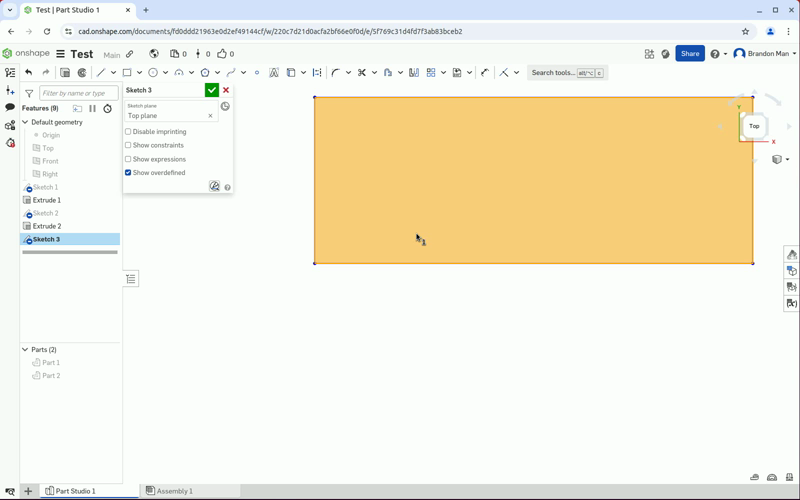
scroll(-6)
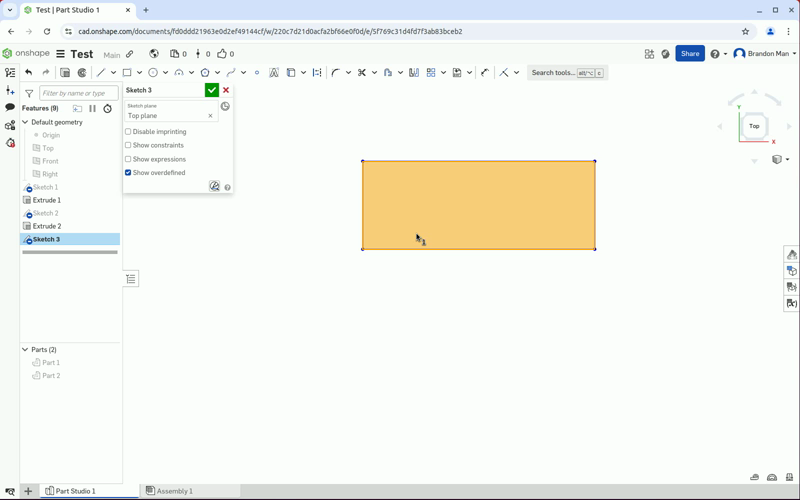
scroll(-6)
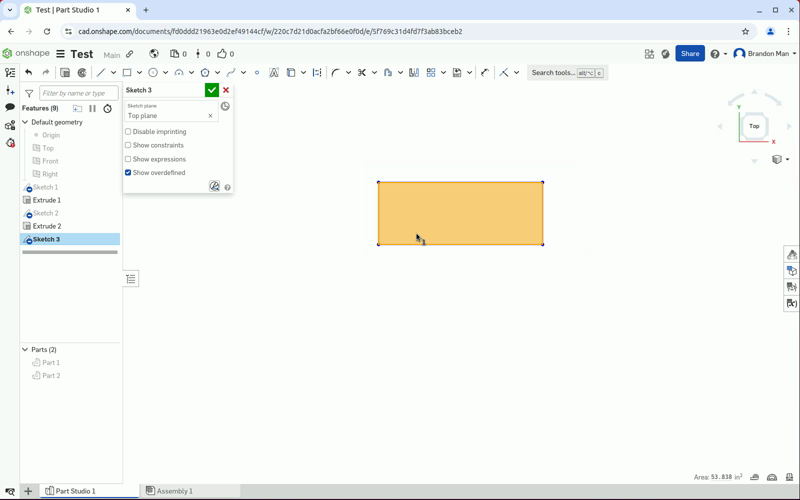
scroll(-6)
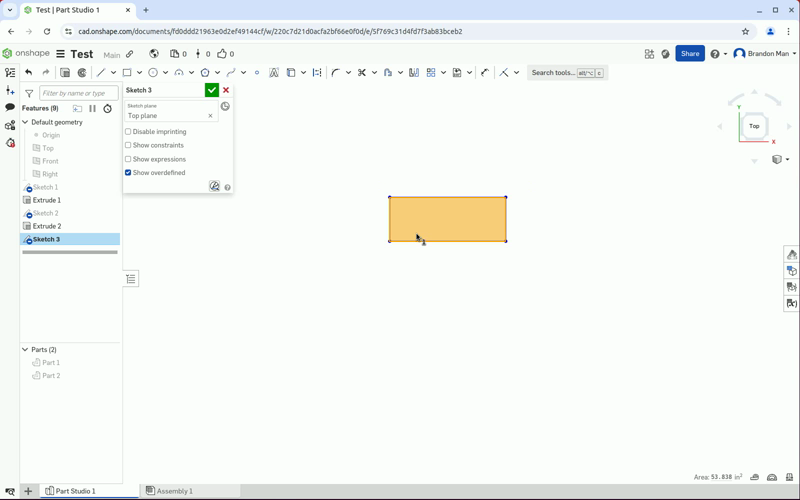
scroll(-6)
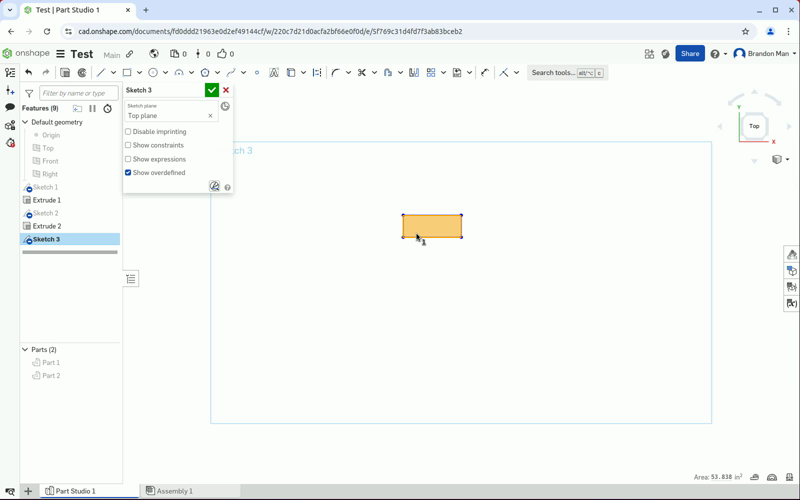
mouse_move(73, 352)
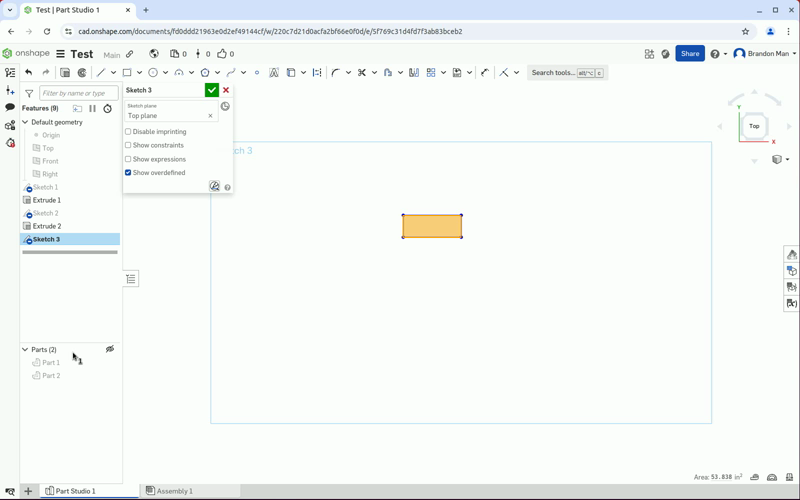
key(shift+y)
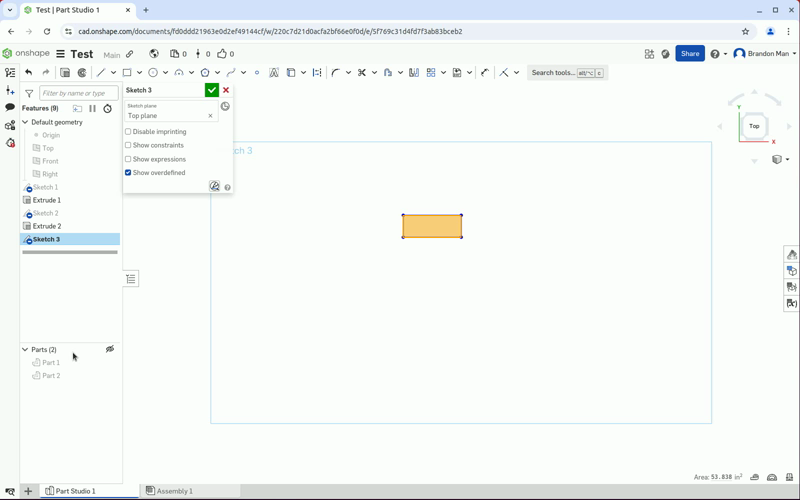
key(shift+e)
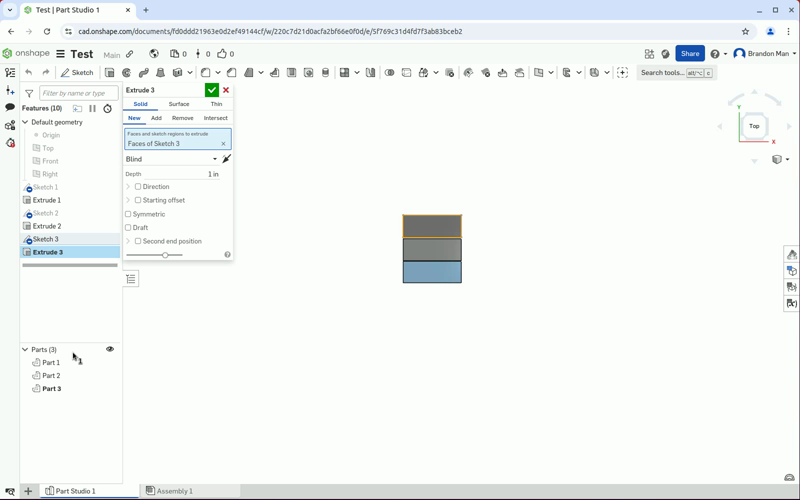
mouse_move(143, 106)
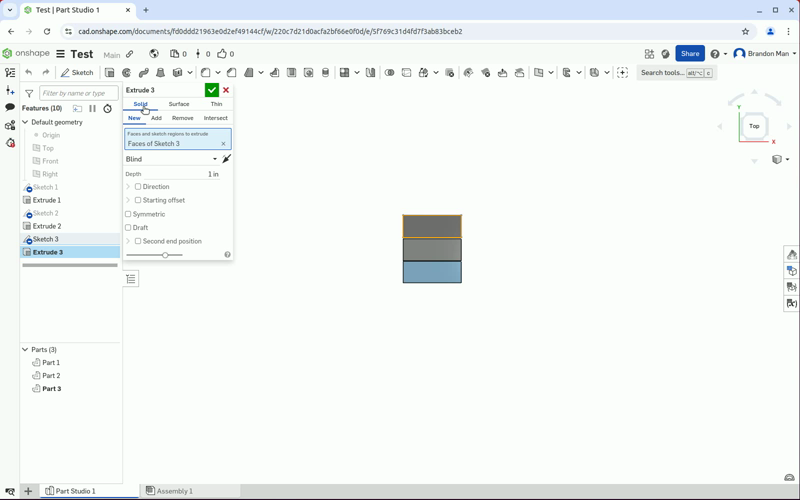
click(143, 106)
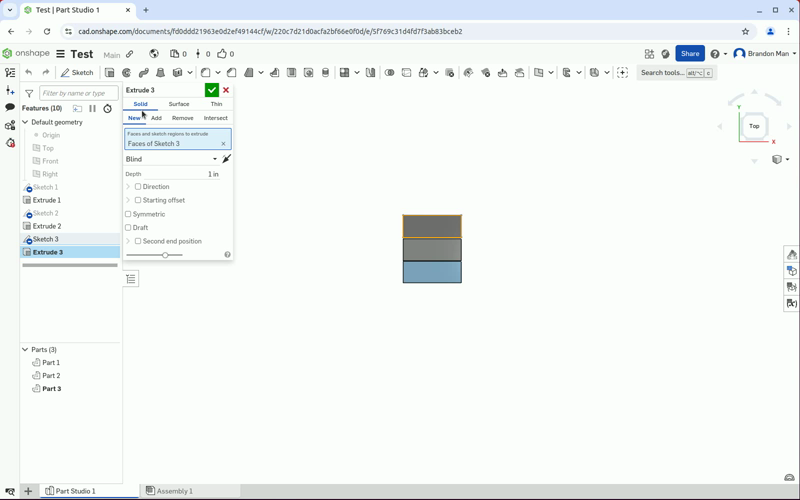
mouse_move(137, 120)
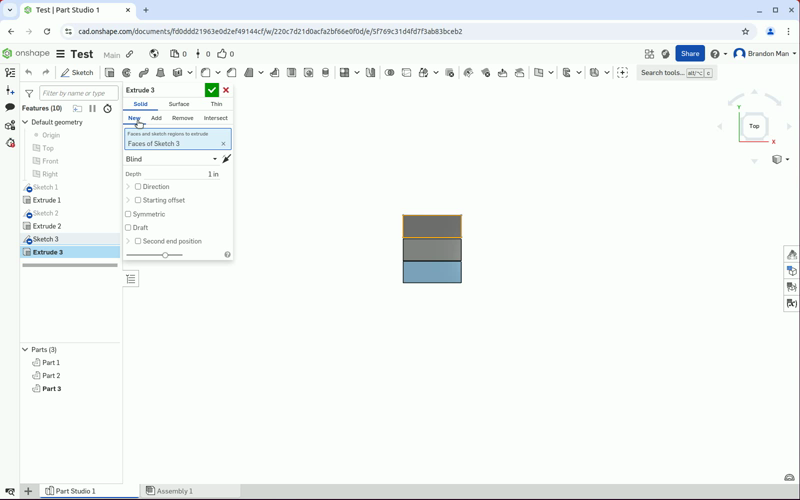
click(137, 120)
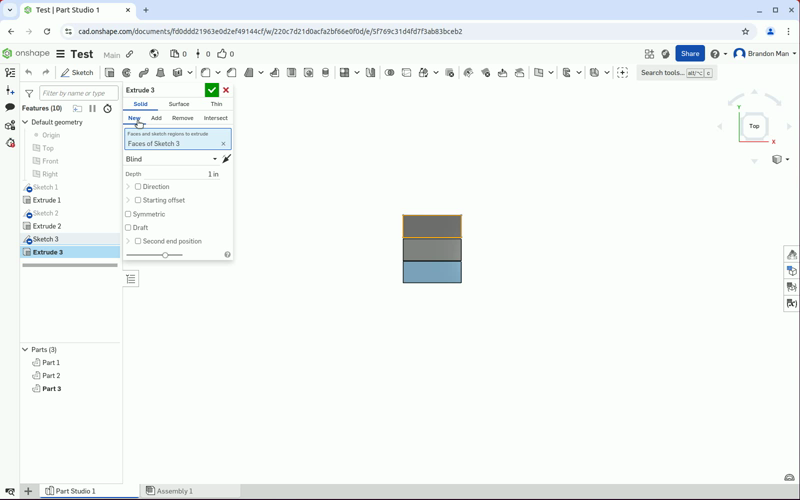
key(tab, 4)
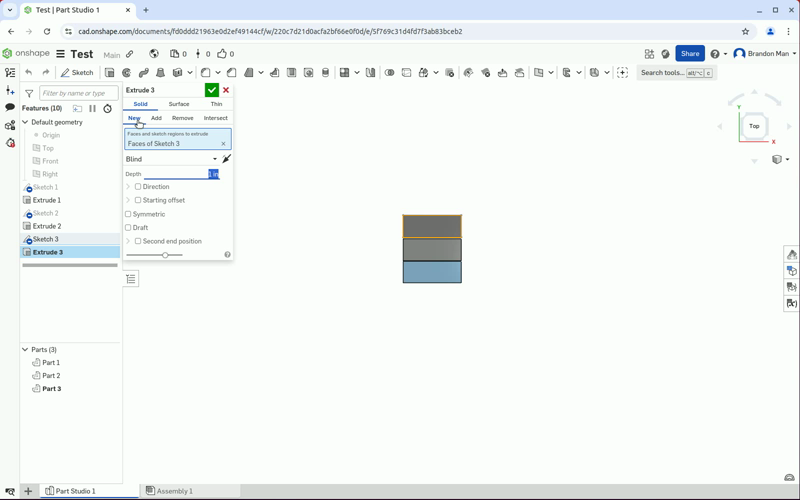
text(0.481)
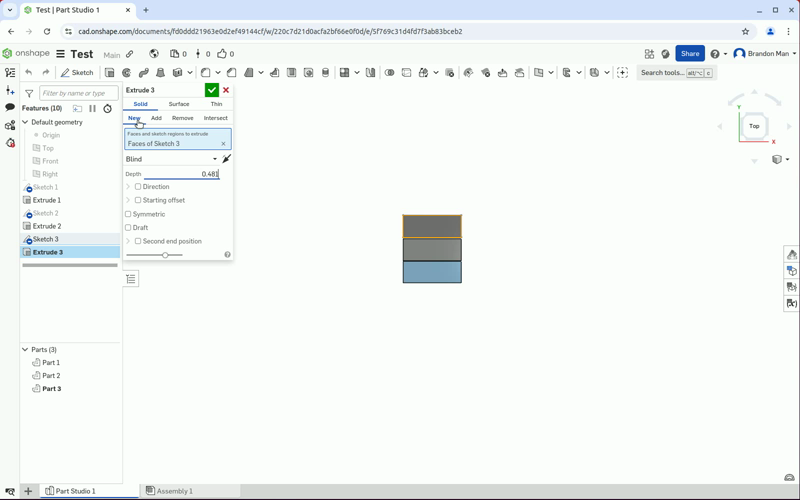
key(enter)
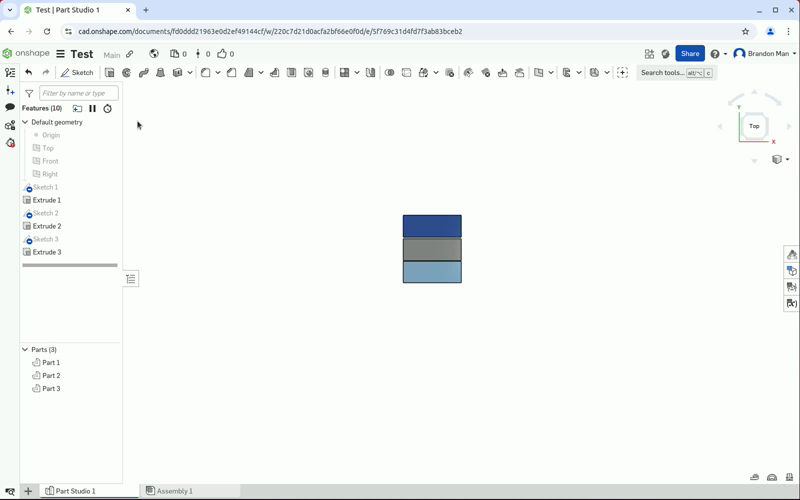
key(shift+h)
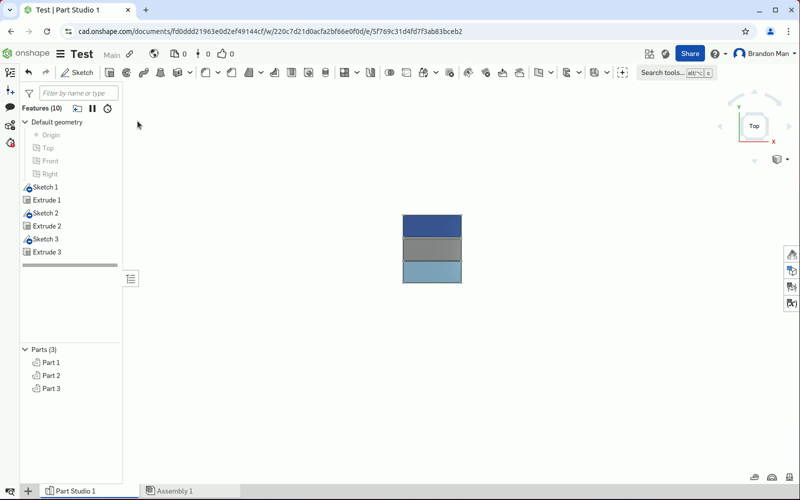
key(shift+h)
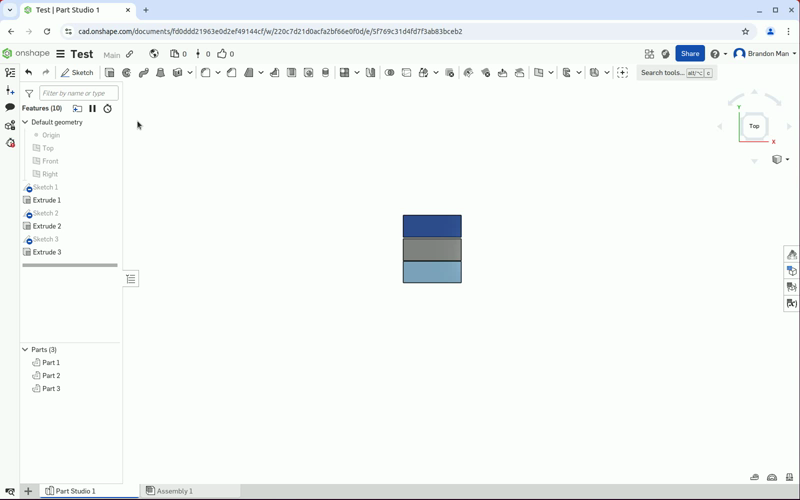
mouse_move(73, 189)
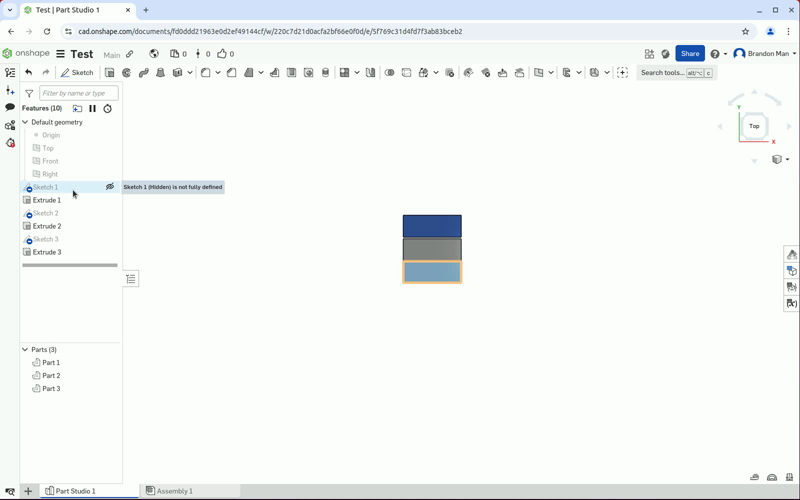
click(73, 189)
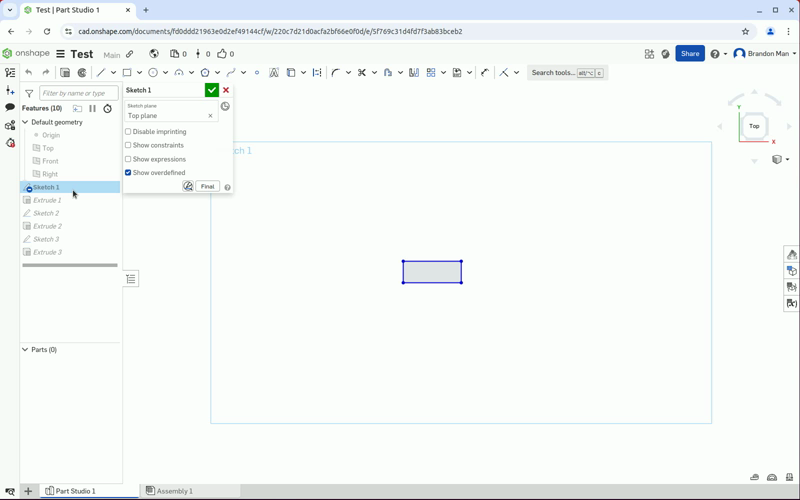
mouse_move(229, 92)
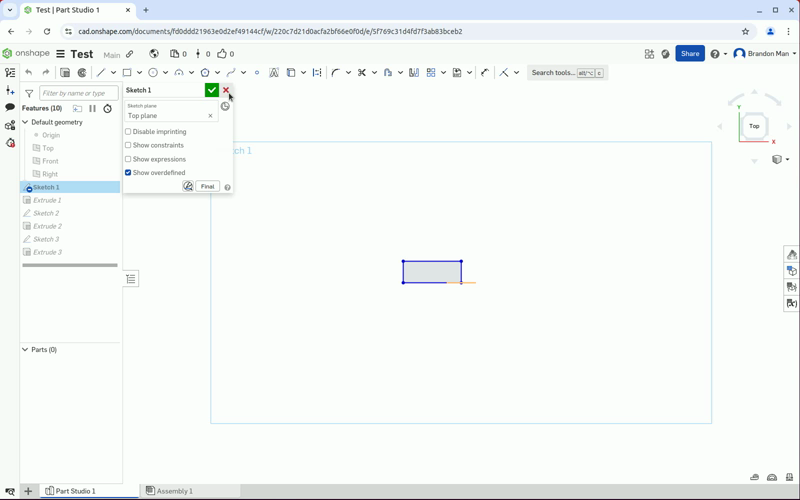
click(229, 92)
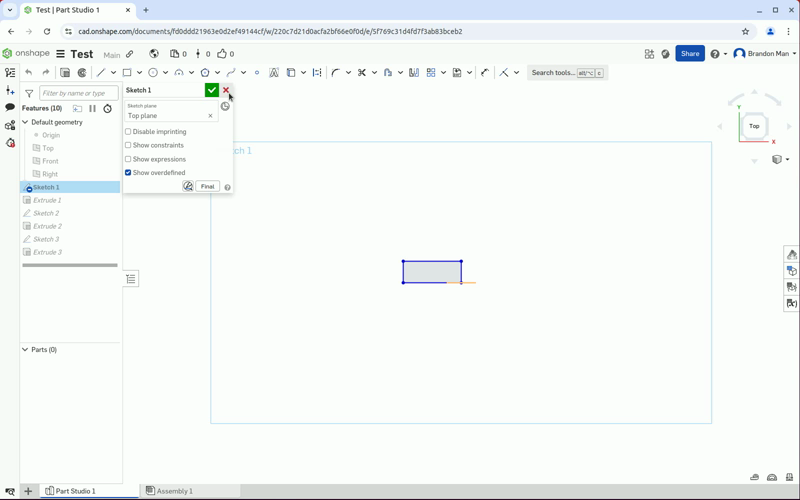
key(shift+s)
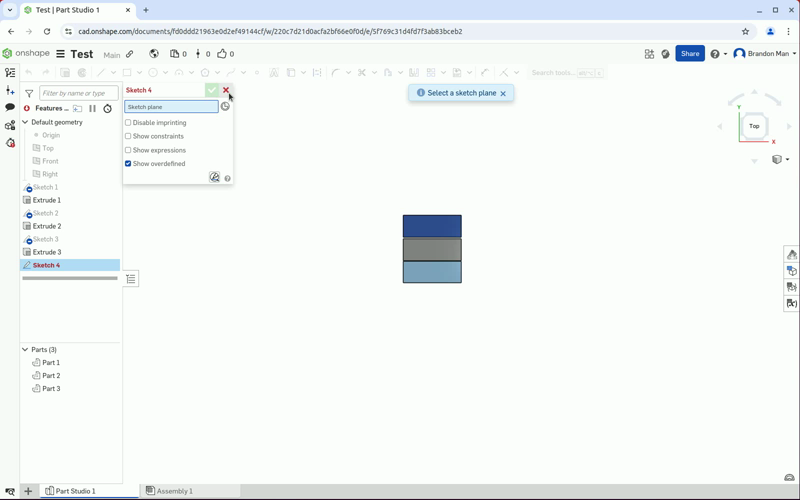
mouse_move(73, 150)
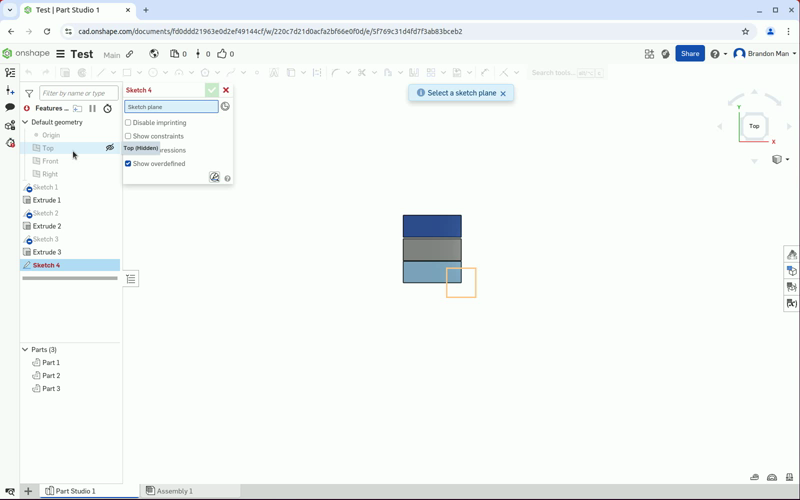
click(73, 150)
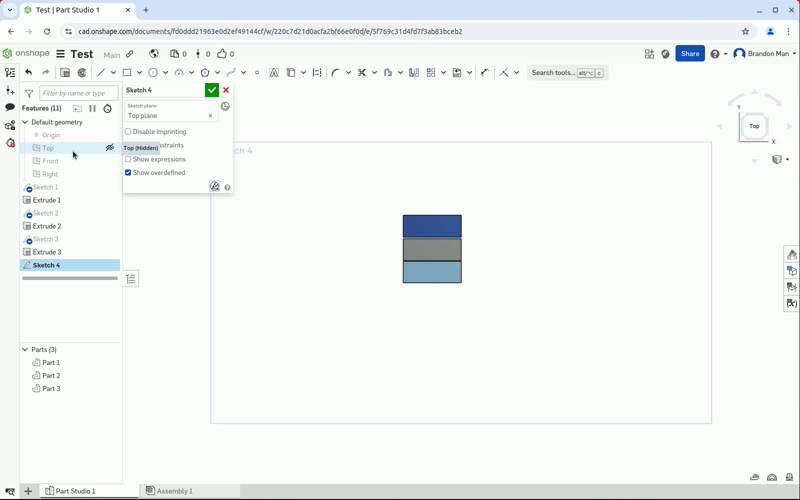
mouse_move(73, 352)
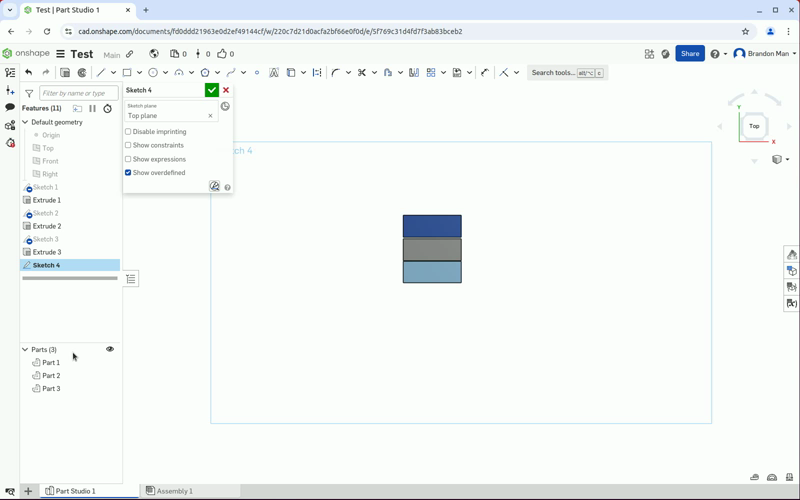
key(y)
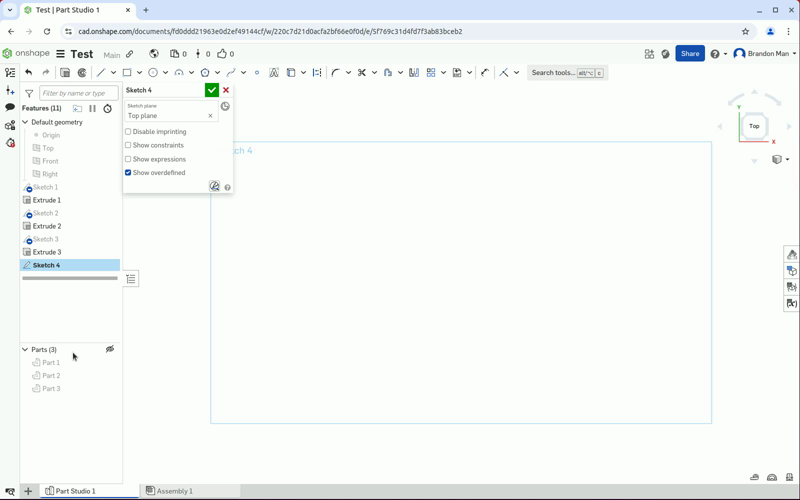
key(l)
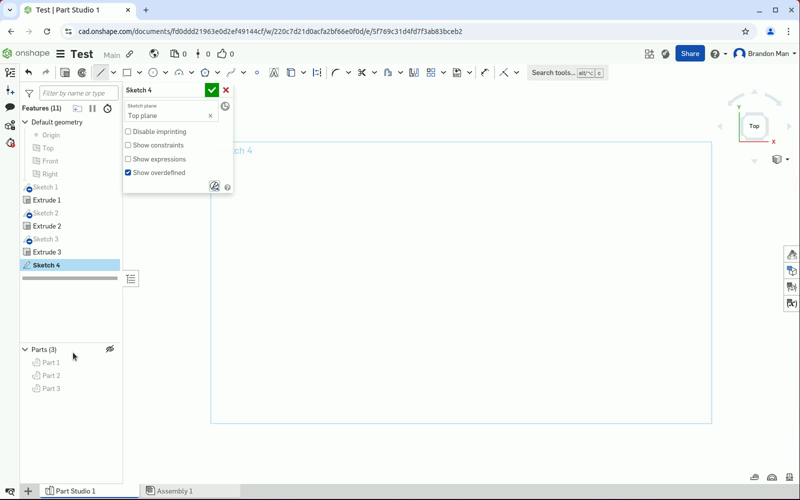
key_down(shift)
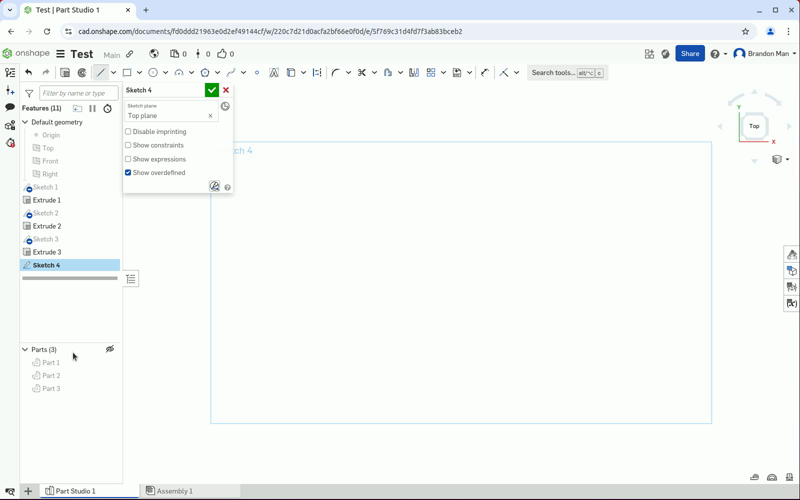
mouse_move(403, 215)
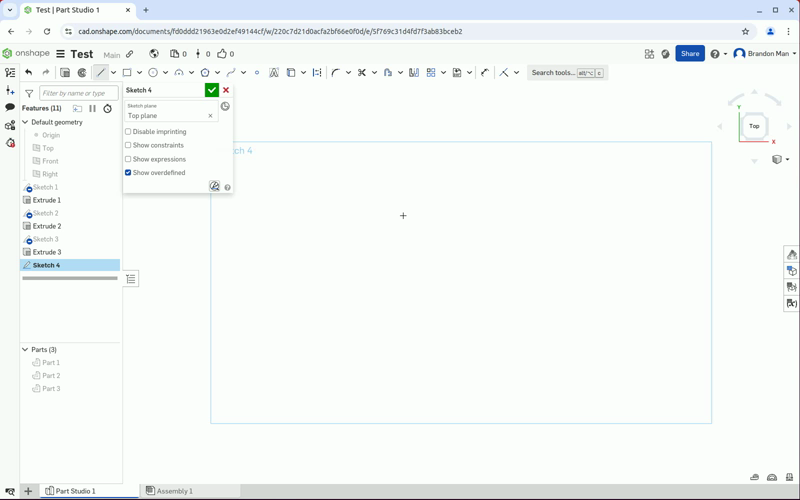
click(403, 215)
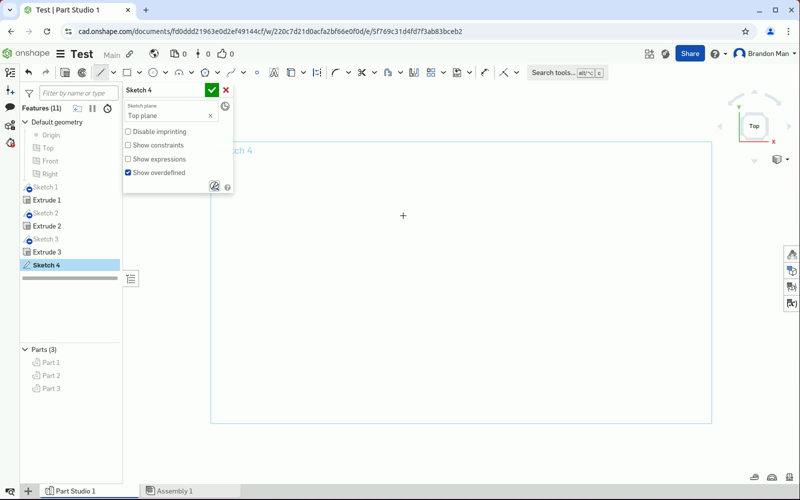
key_up(shift)
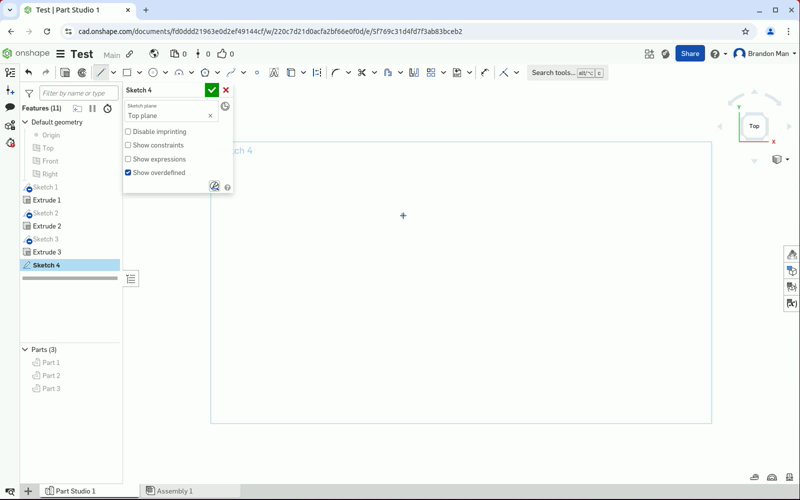
key_down(shift)
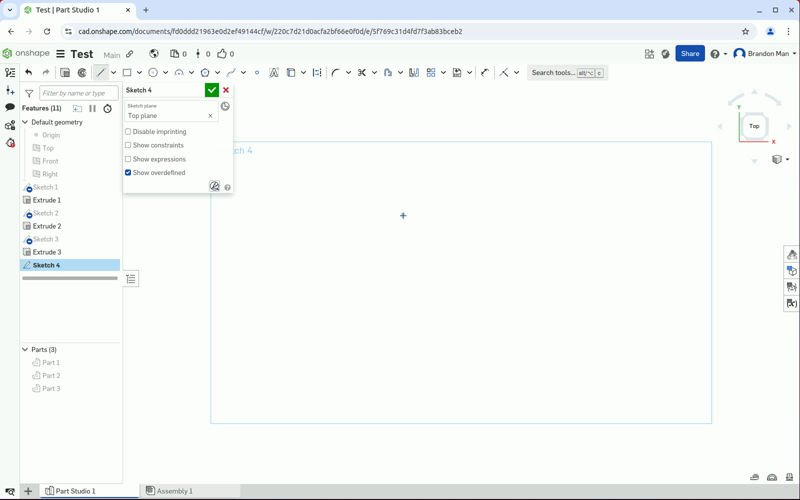
mouse_move(433, 215)
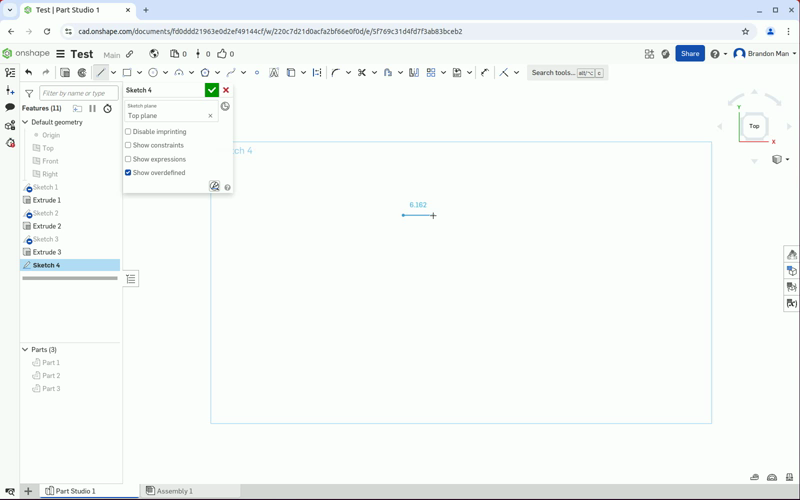
mouse_move(461, 215)
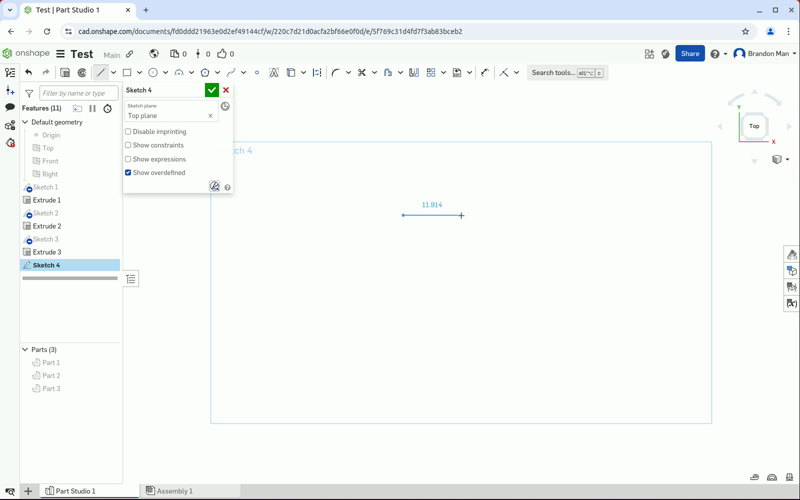
click(461, 215)
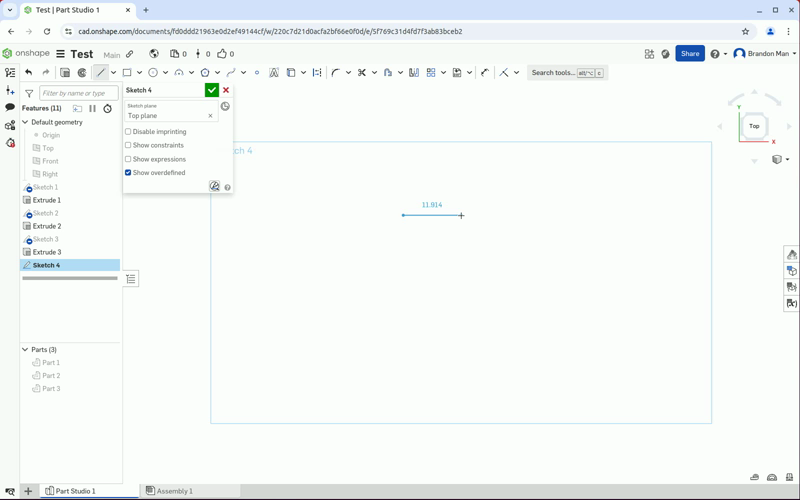
key_up(shift)
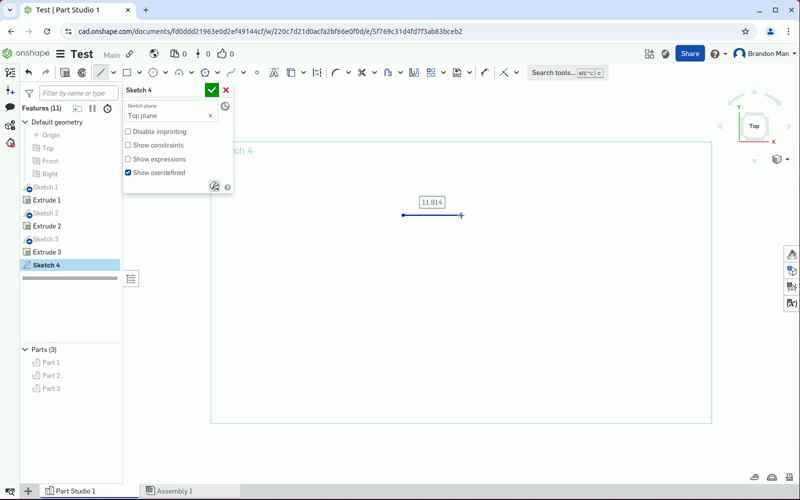
key_down(shift)
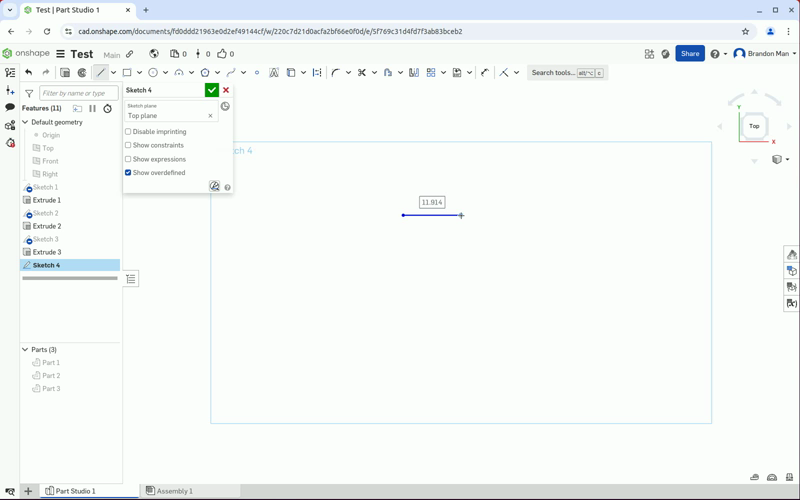
mouse_move(491, 215)
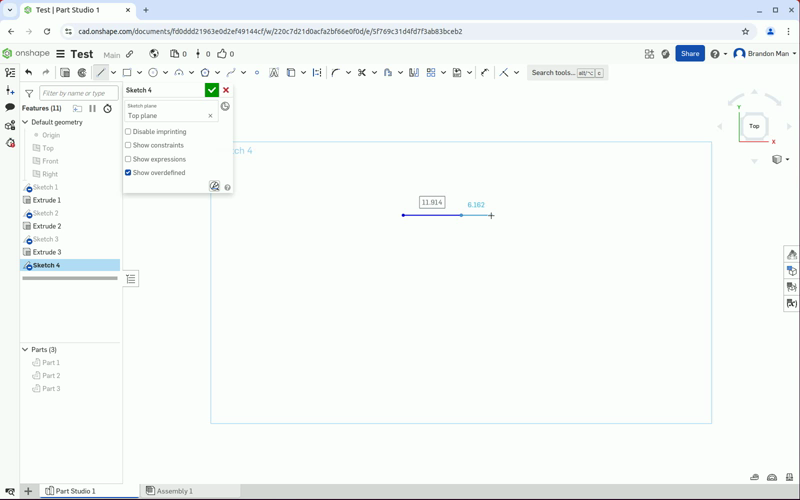
mouse_move(461, 192)
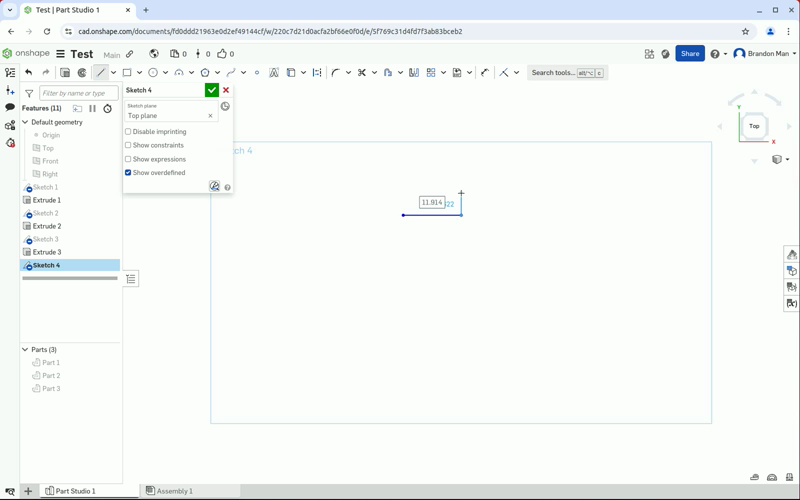
click(461, 192)
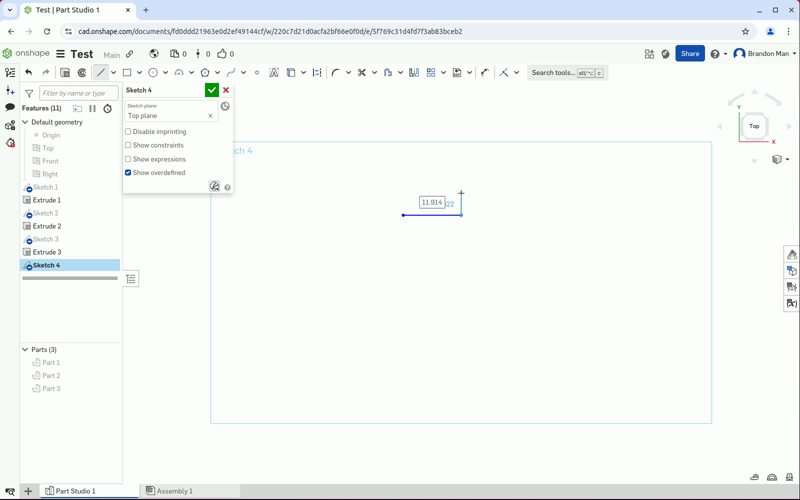
key_up(shift)
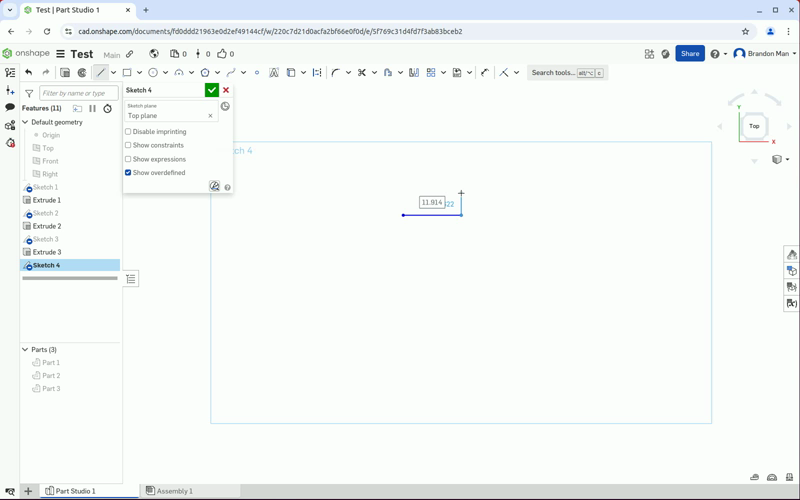
key_down(shift)
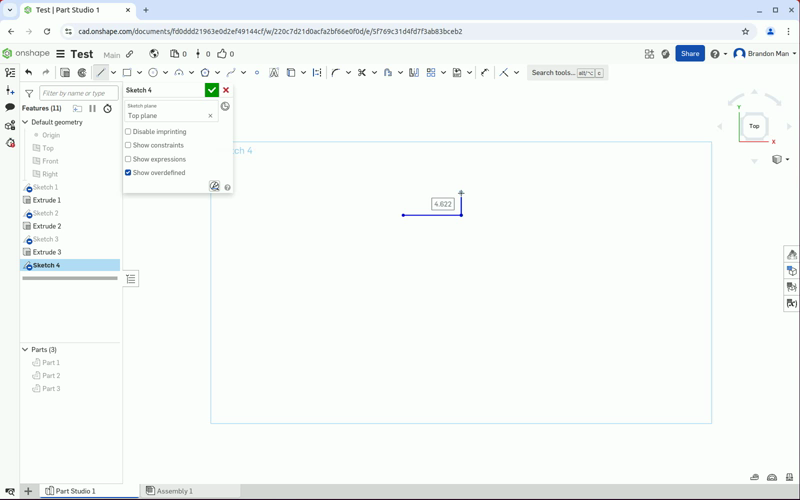
mouse_move(491, 192)
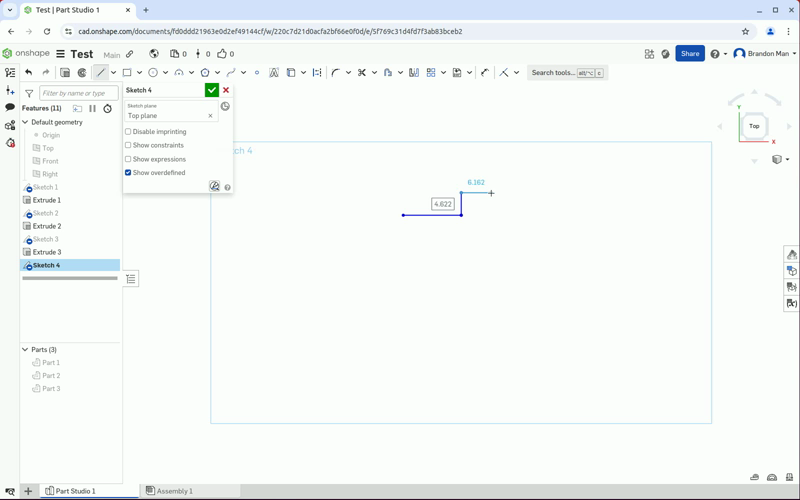
mouse_move(403, 192)
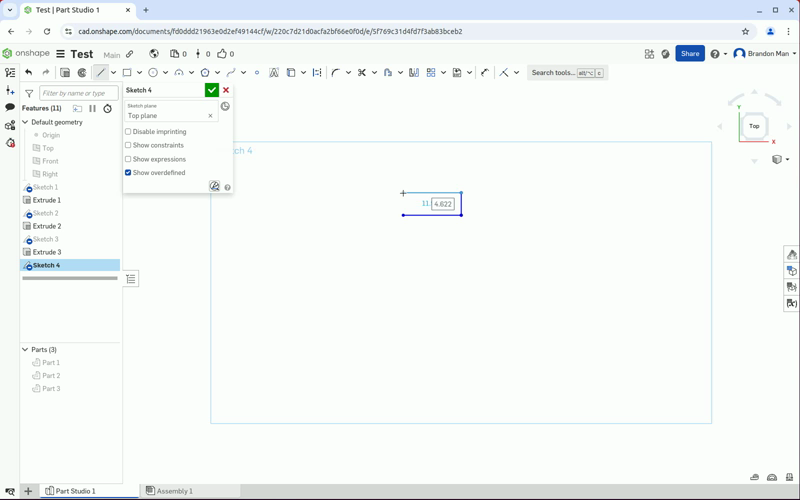
click(403, 192)
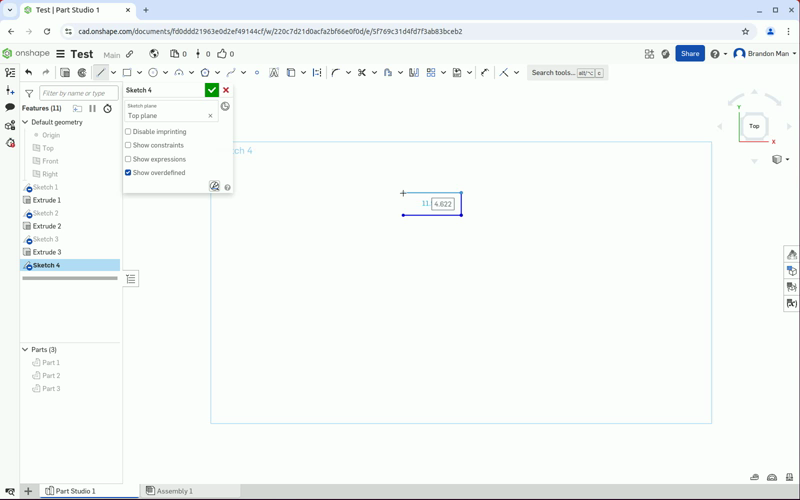
key_up(shift)
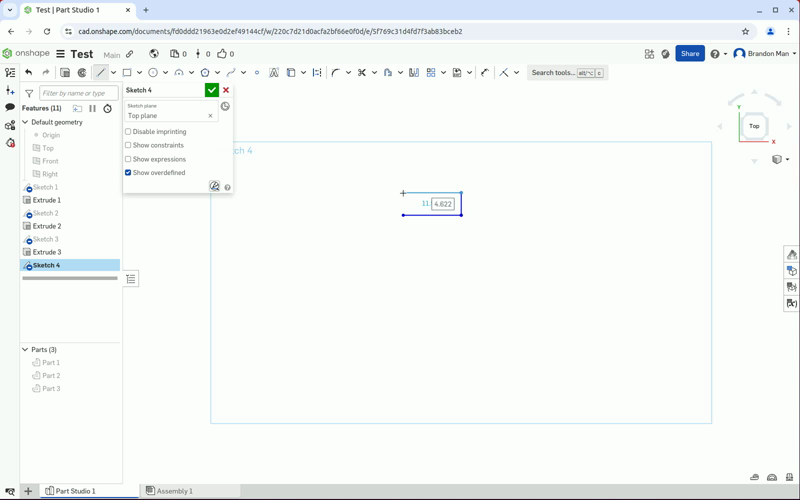
mouse_move(433, 192)
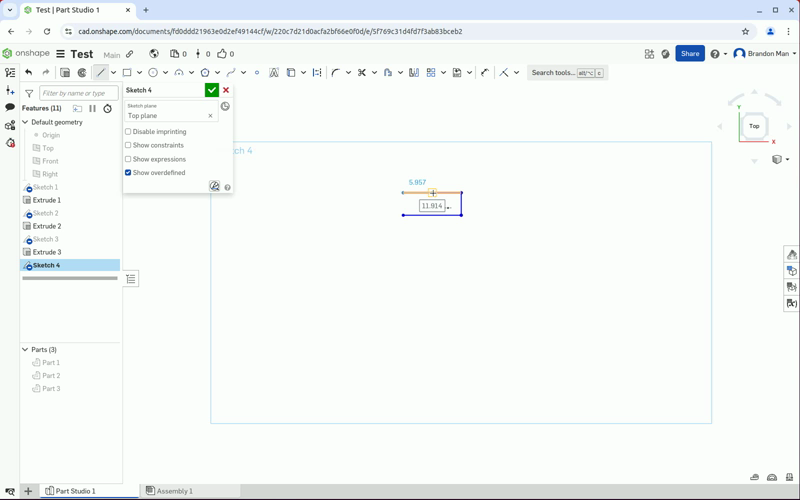
key_down(shift)
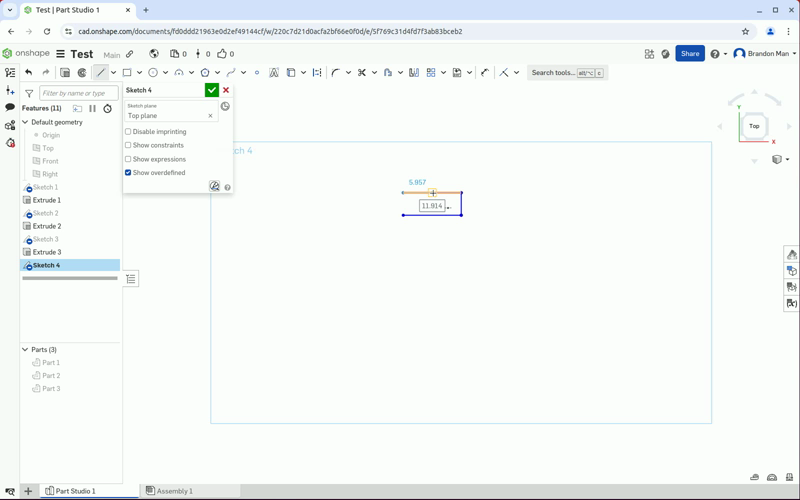
mouse_move(403, 215)
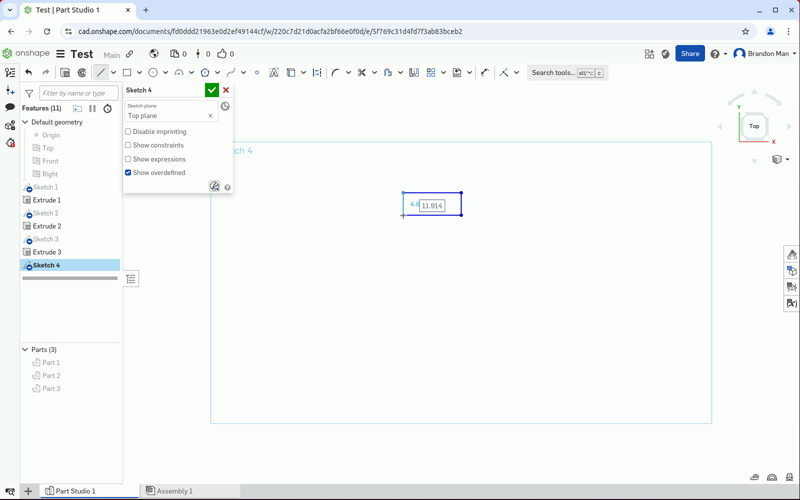
key_up(shift)
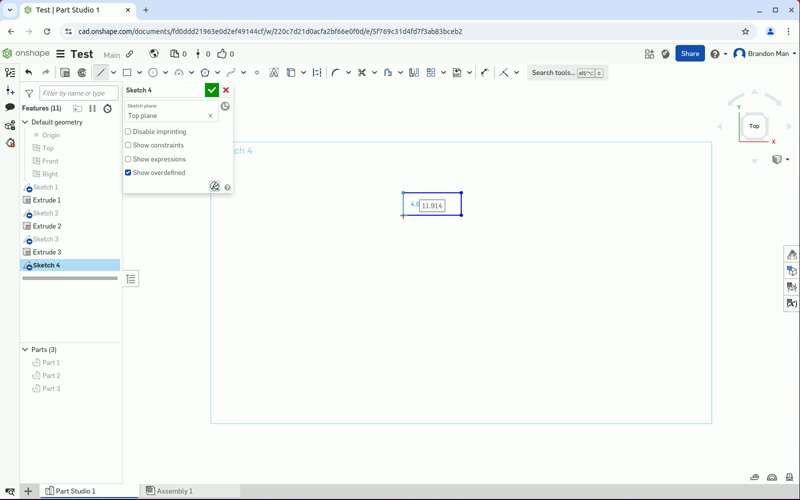
click(403, 215)
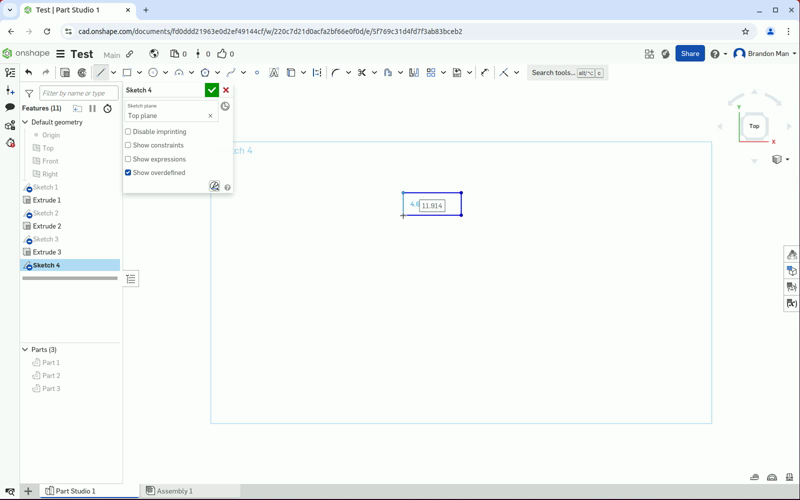
key(esc)
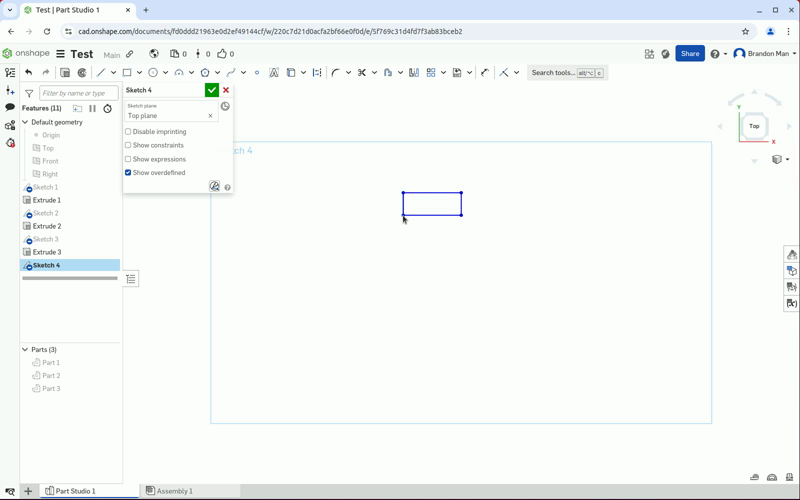
mouse_move(413, 202)
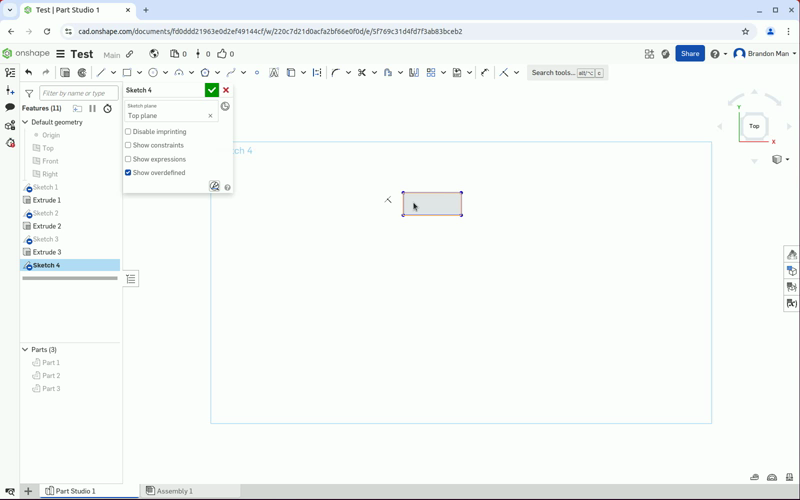
scroll(6)
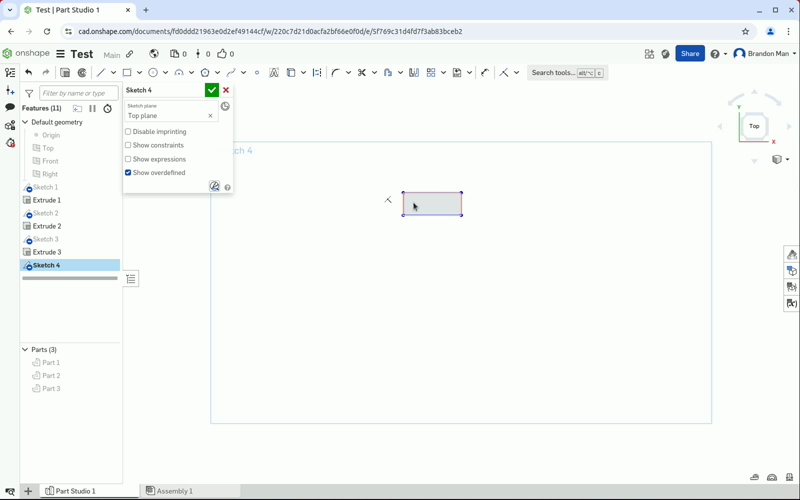
scroll(6)
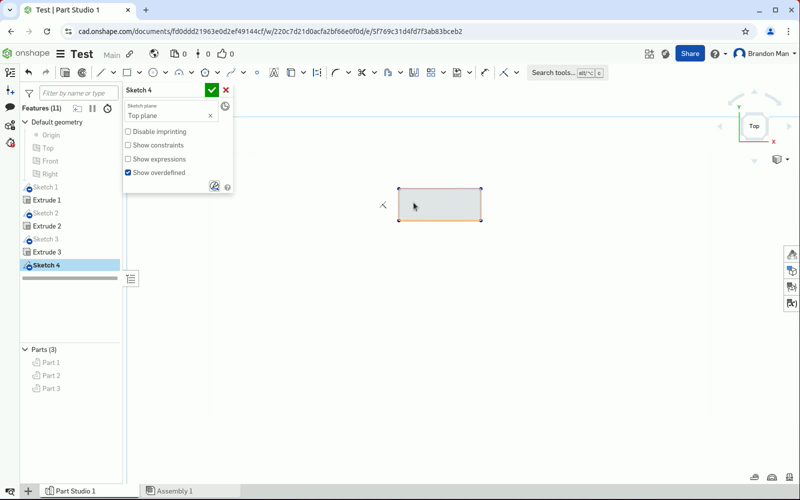
scroll(6)
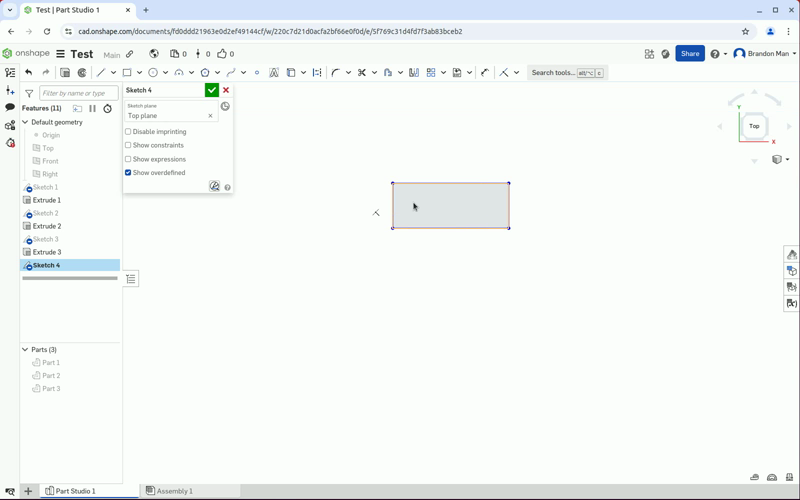
scroll(6)
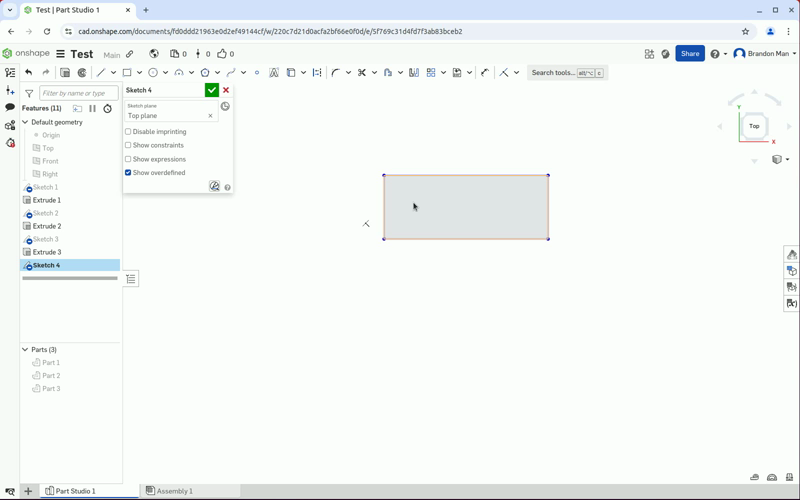
scroll(6)
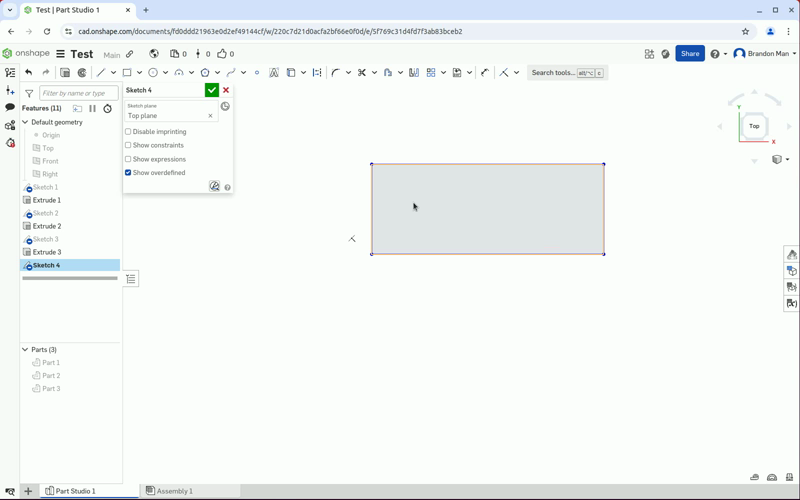
scroll(6)
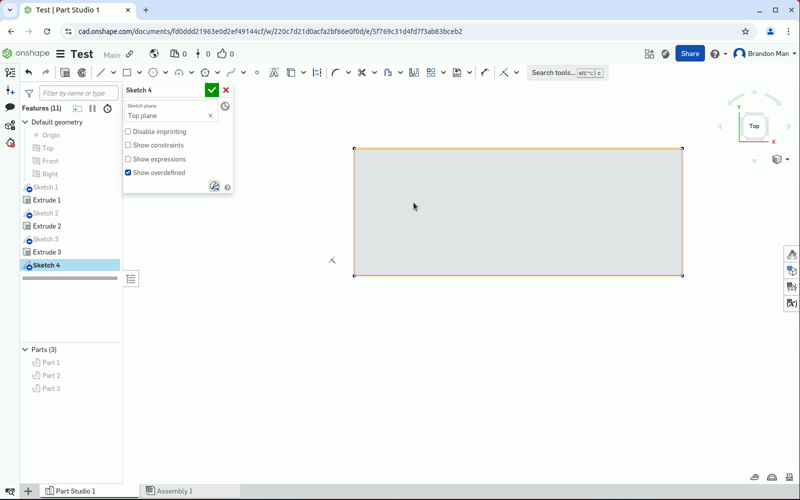
scroll(6)
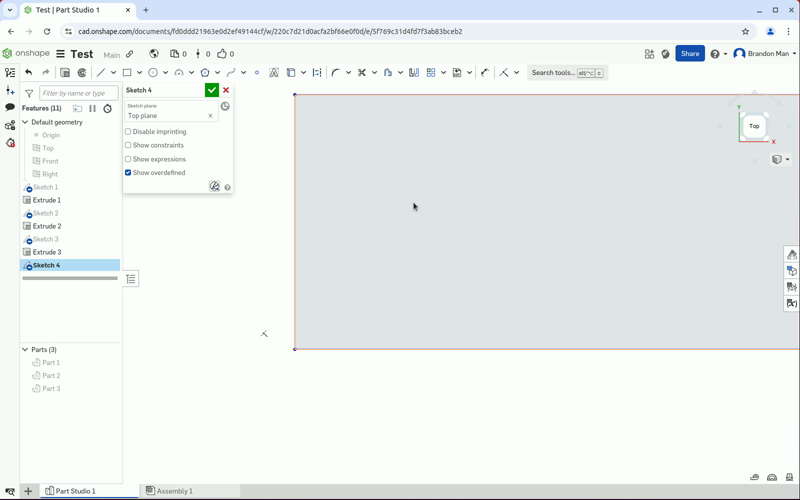
click(413, 202)
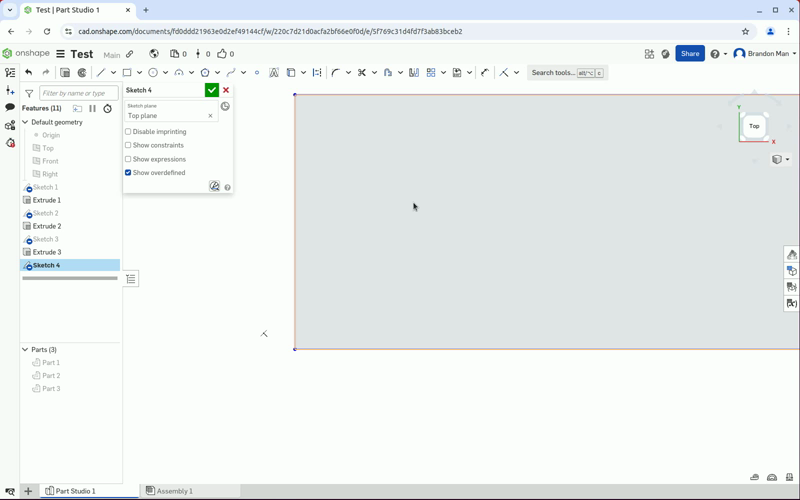
scroll(-6)
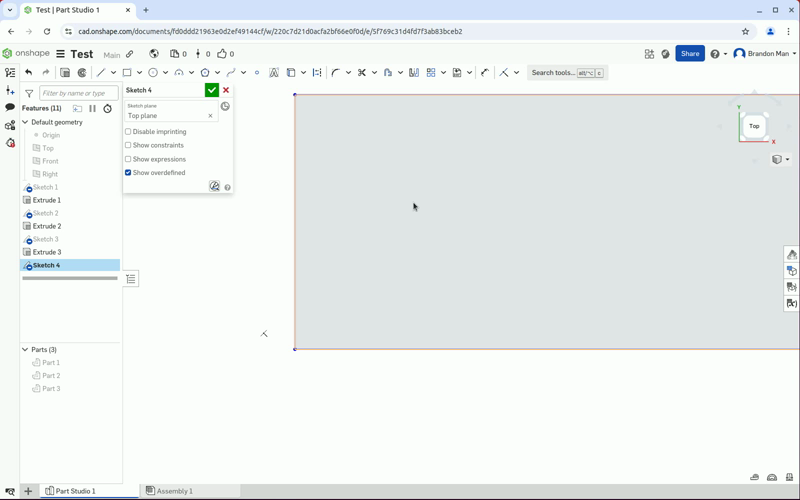
scroll(-6)
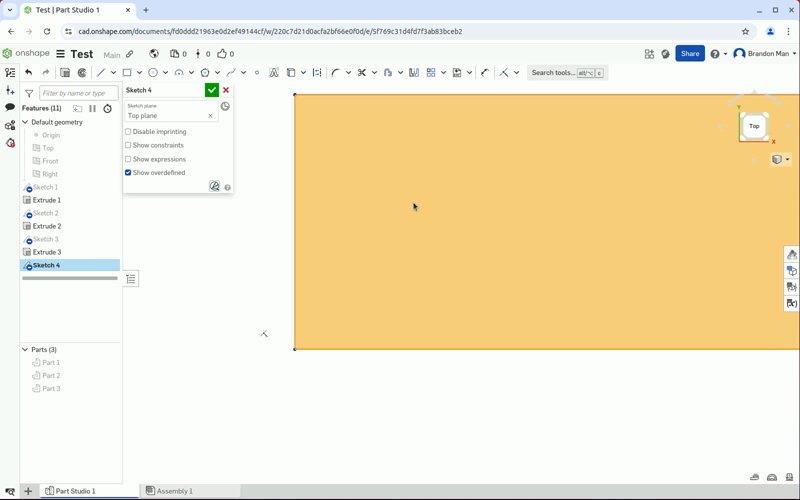
scroll(-6)
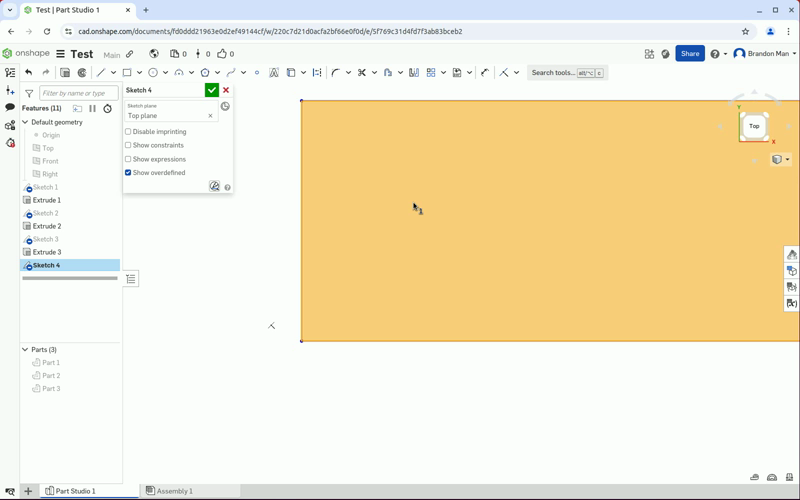
scroll(-6)
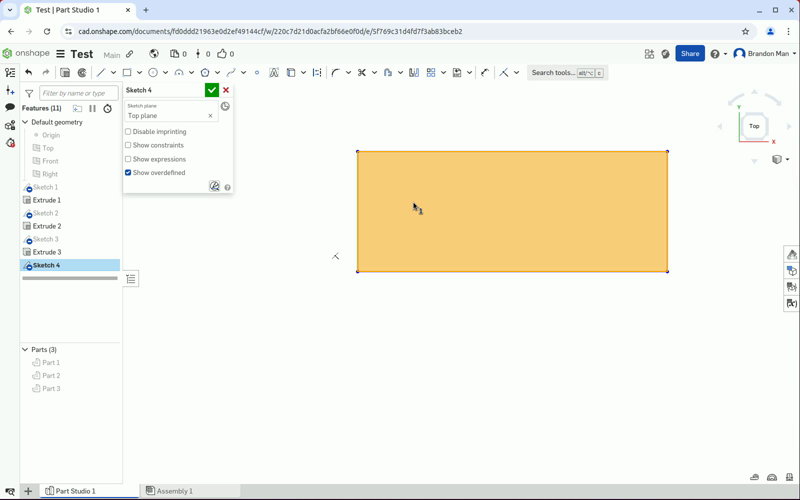
scroll(-6)
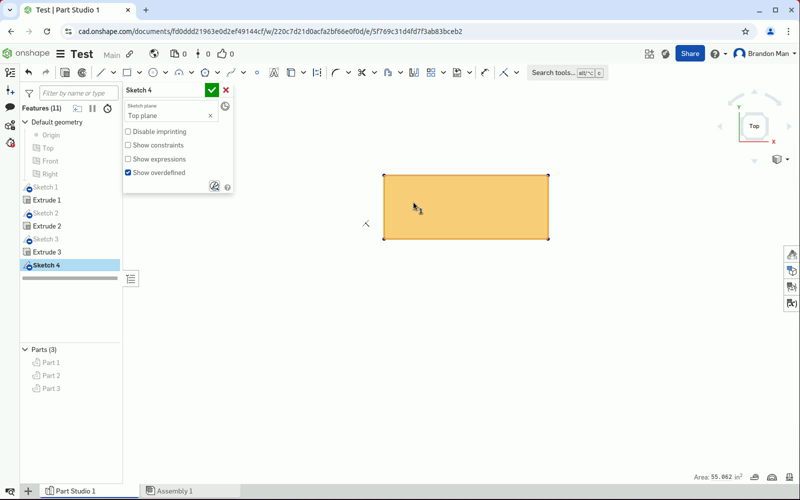
scroll(-6)
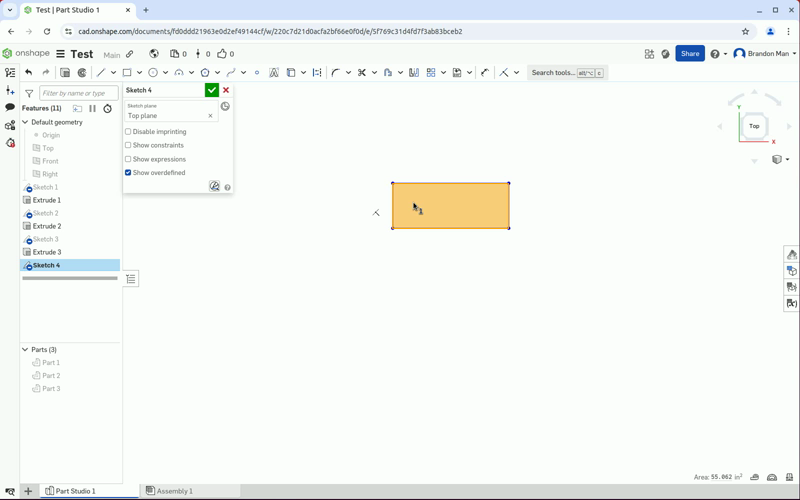
scroll(-6)
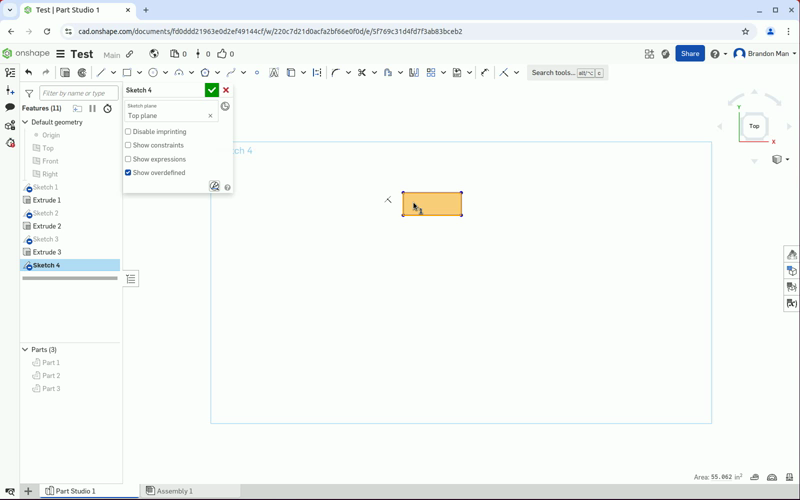
mouse_move(73, 352)
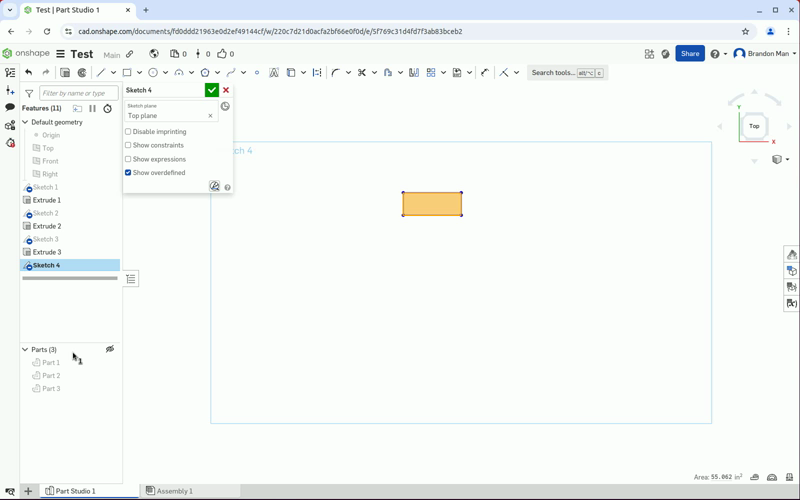
key(shift+y)
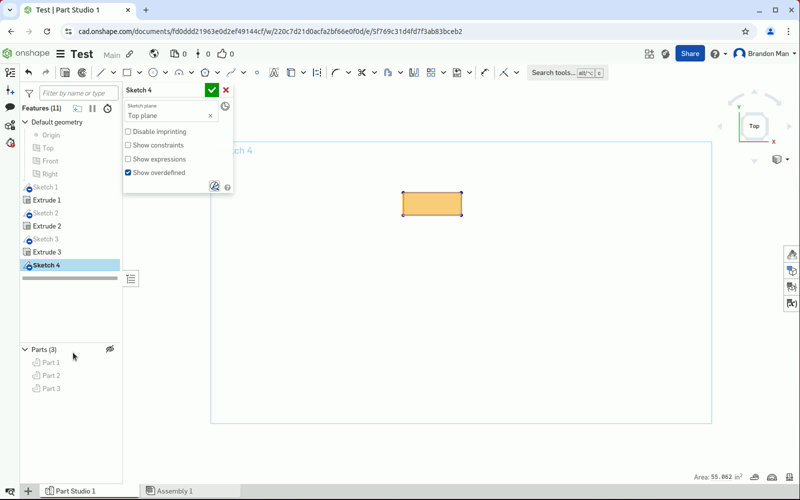
key(shift+e)
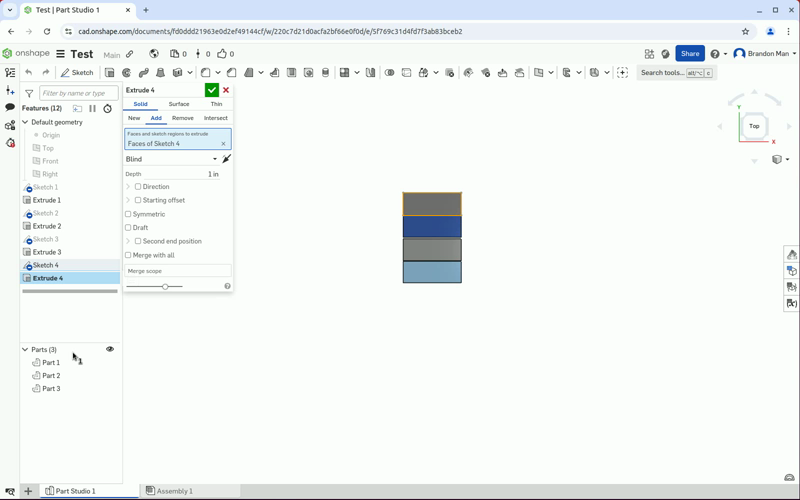
mouse_move(143, 106)
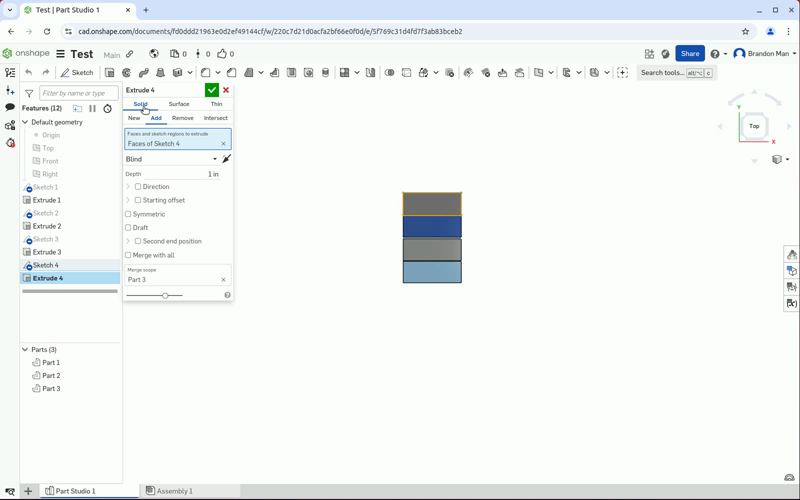
click(143, 106)
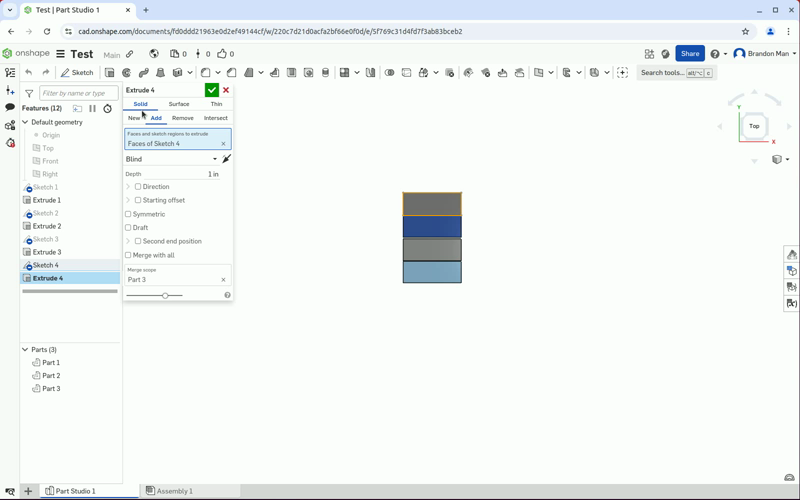
mouse_move(137, 120)
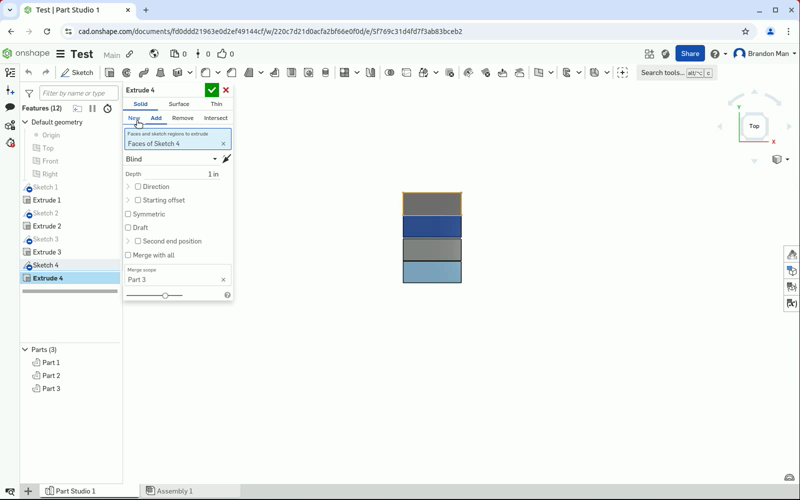
click(137, 120)
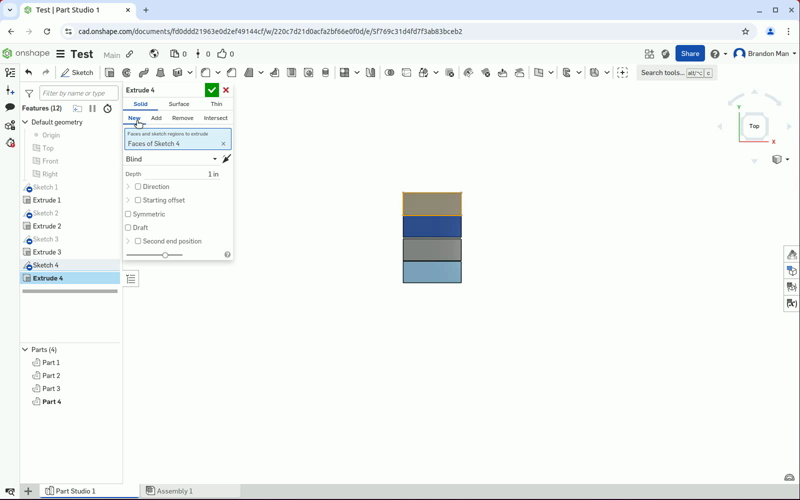
key(tab, 4)
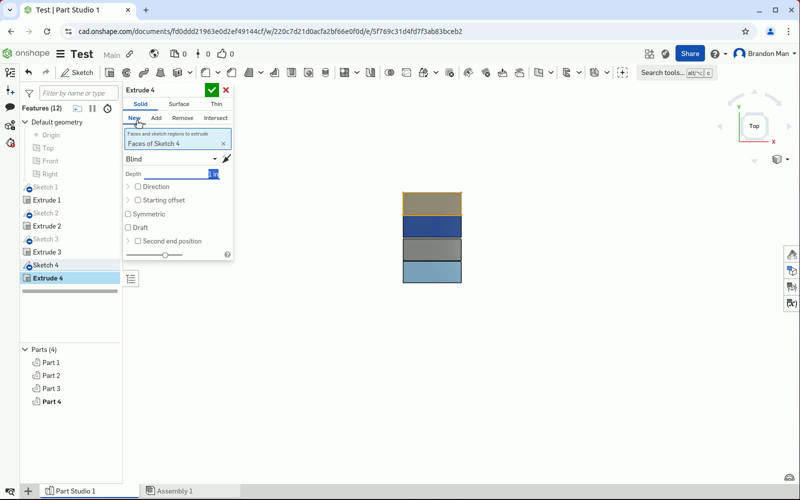
text(0.481)
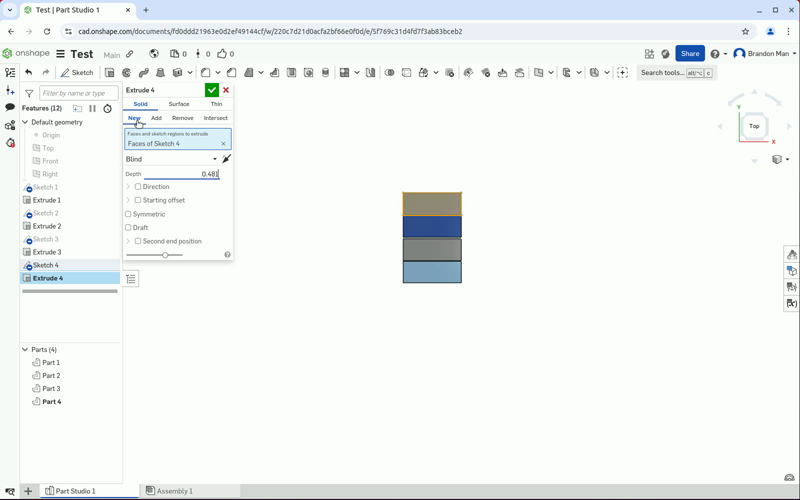
key(enter)
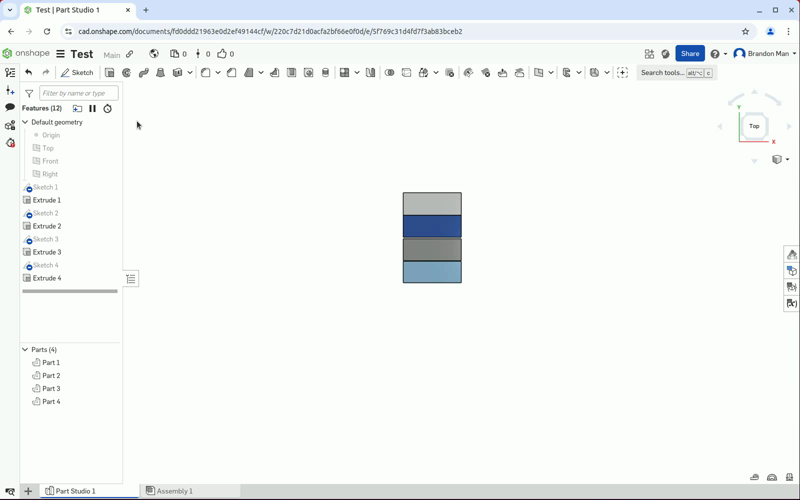
key(shift+h)
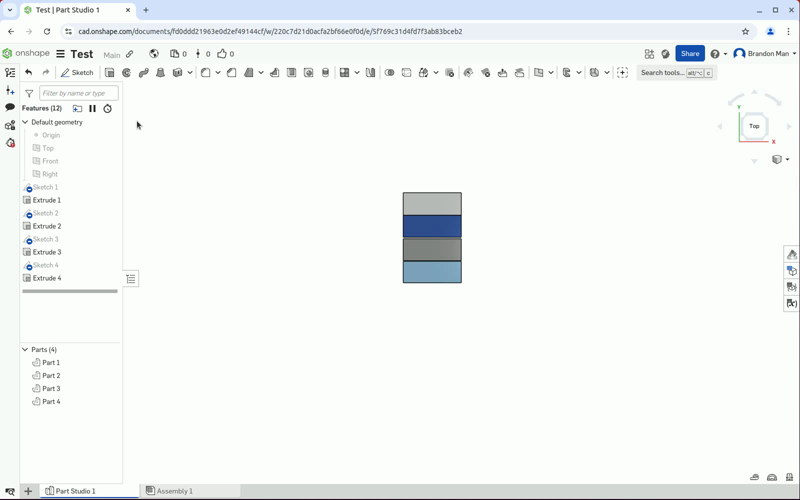
key(shift+h)
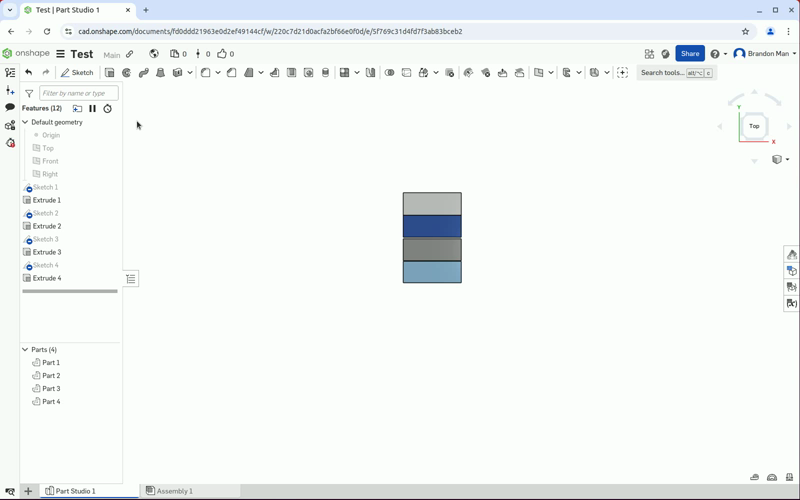
mouse_move(73, 189)
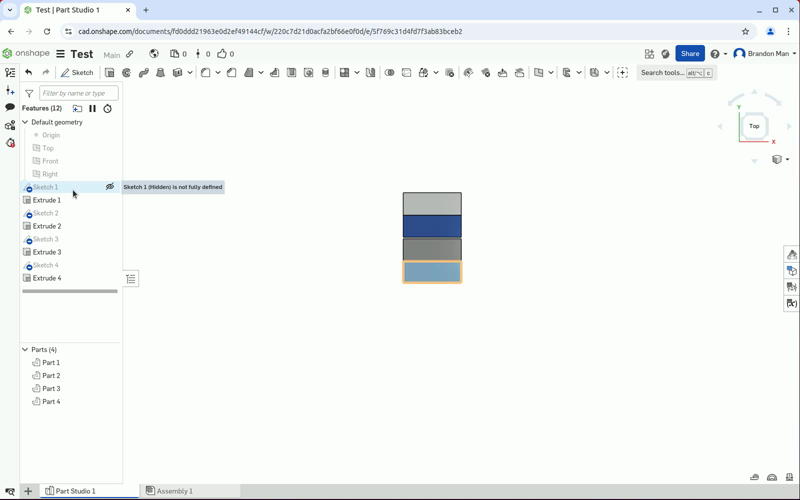
click(73, 189)
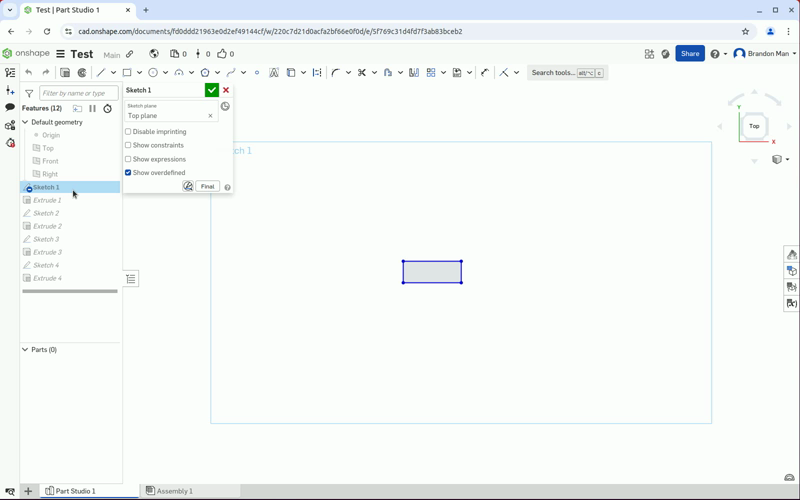
mouse_move(229, 92)
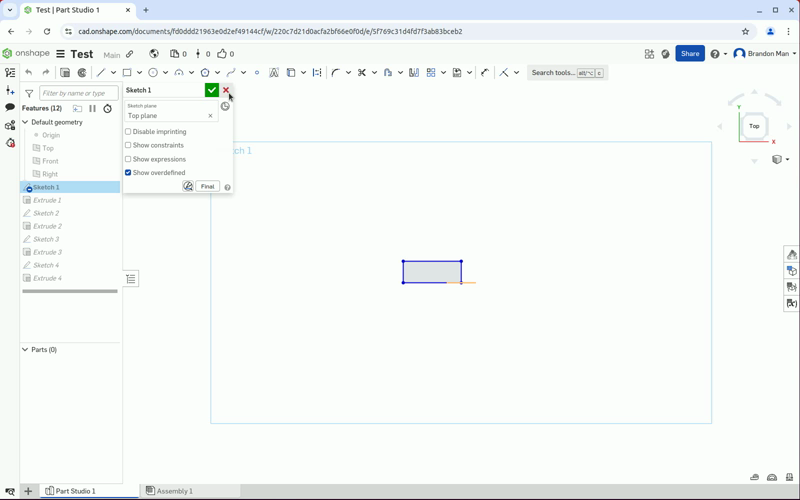
click(229, 92)
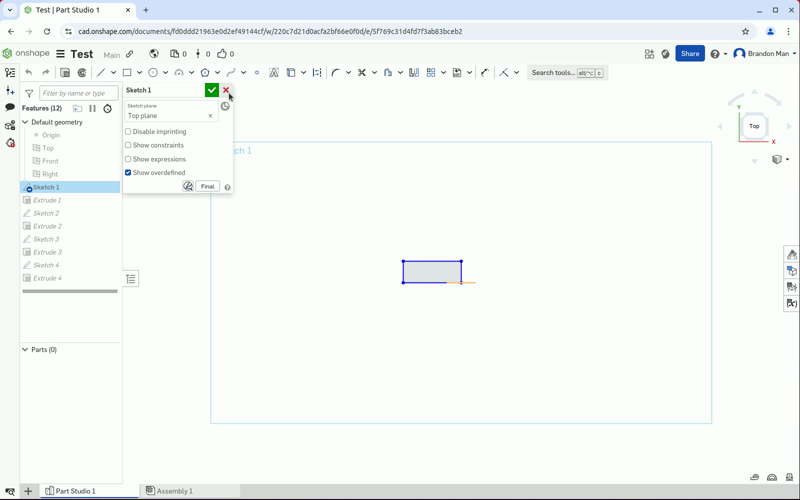
key(shift+s)
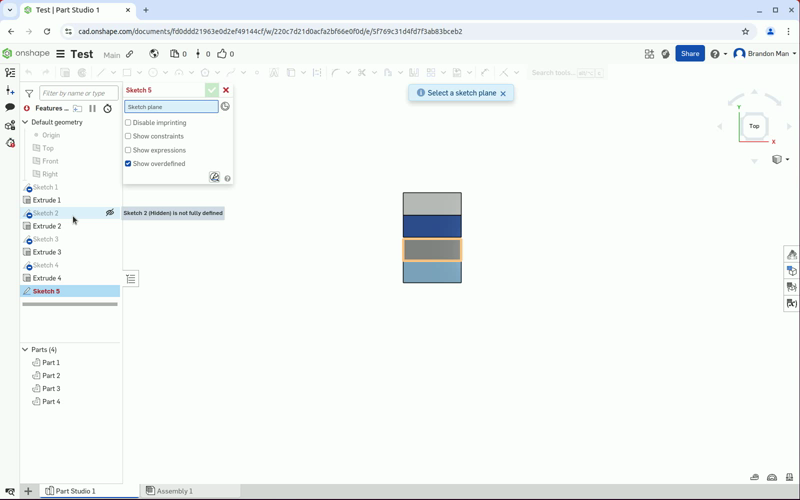
scroll(3)
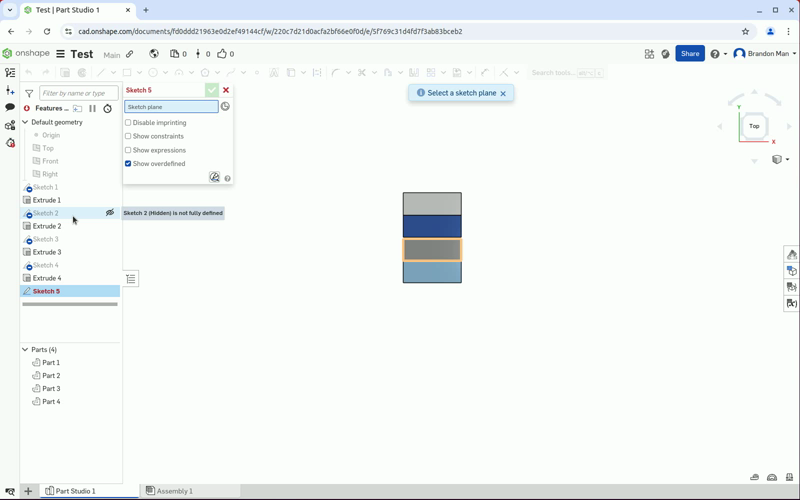
mouse_move(73, 150)
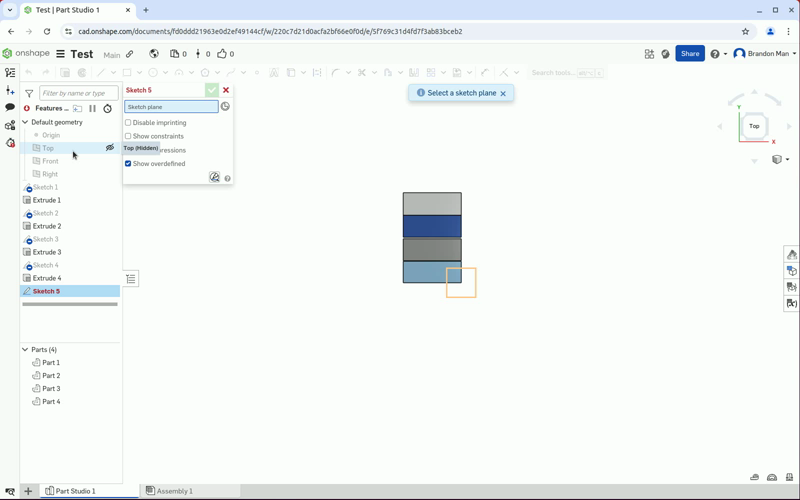
click(73, 150)
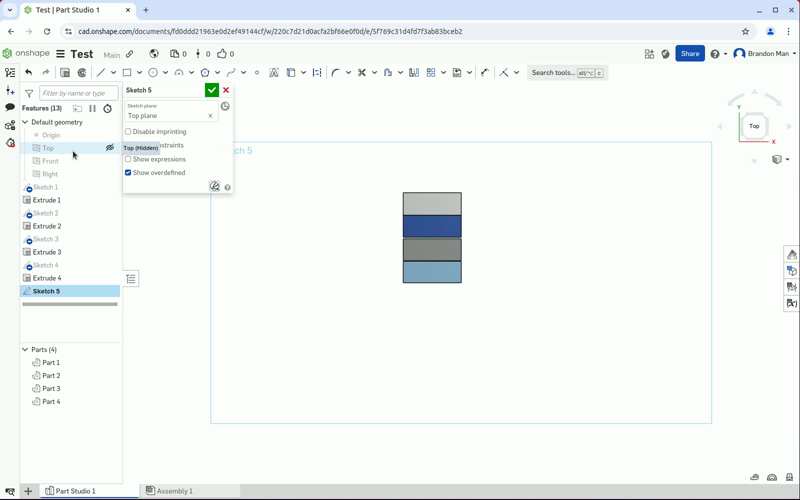
mouse_move(73, 352)
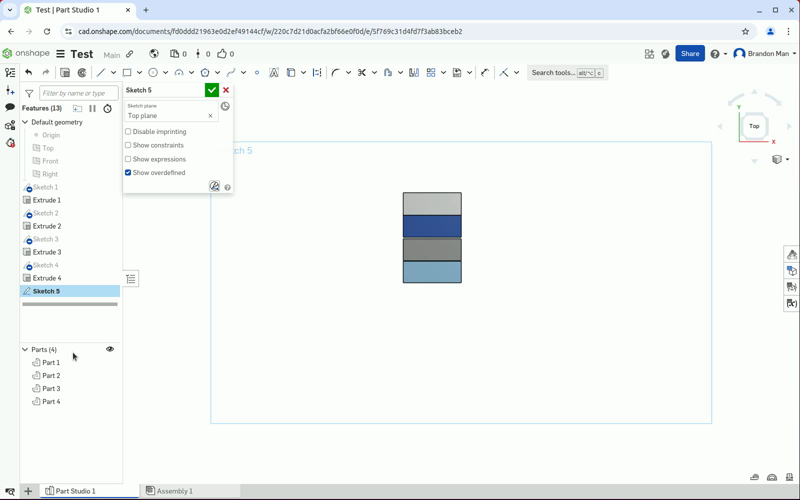
key(y)
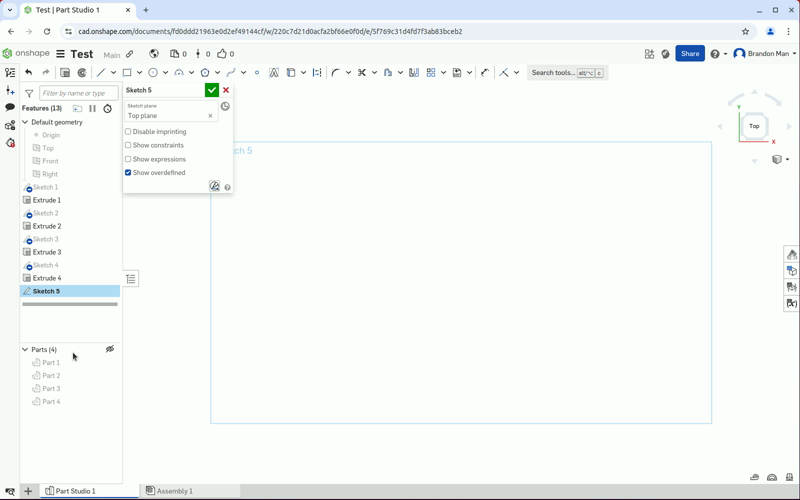
key(l)
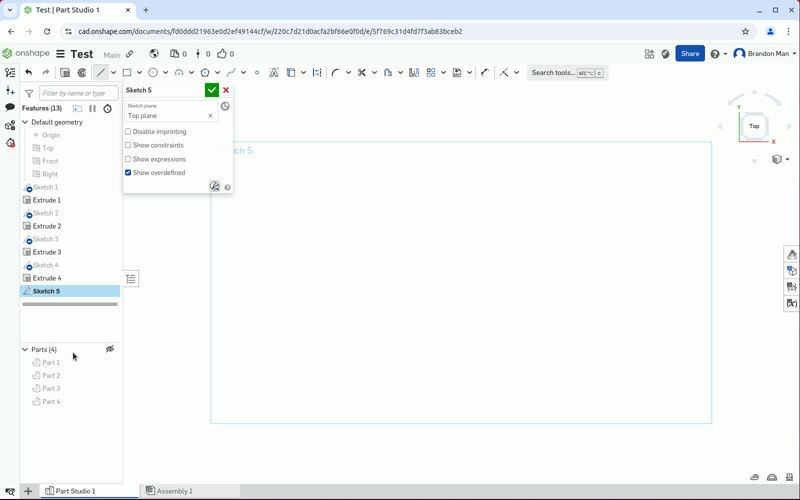
key_down(shift)
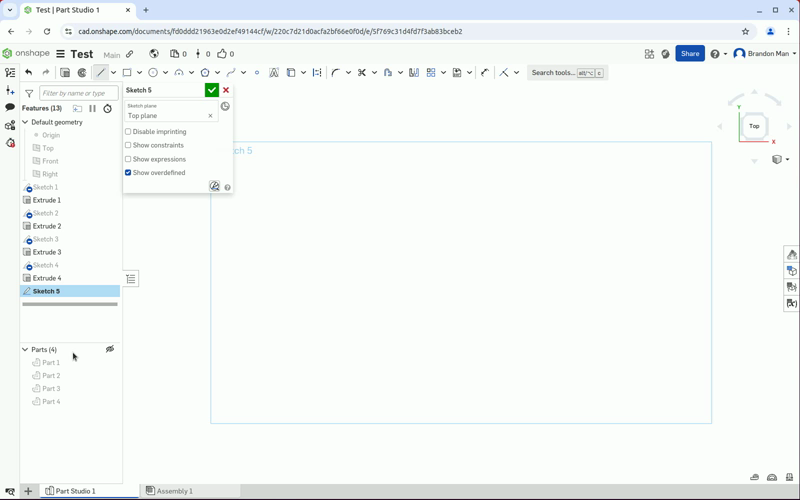
mouse_move(403, 191)
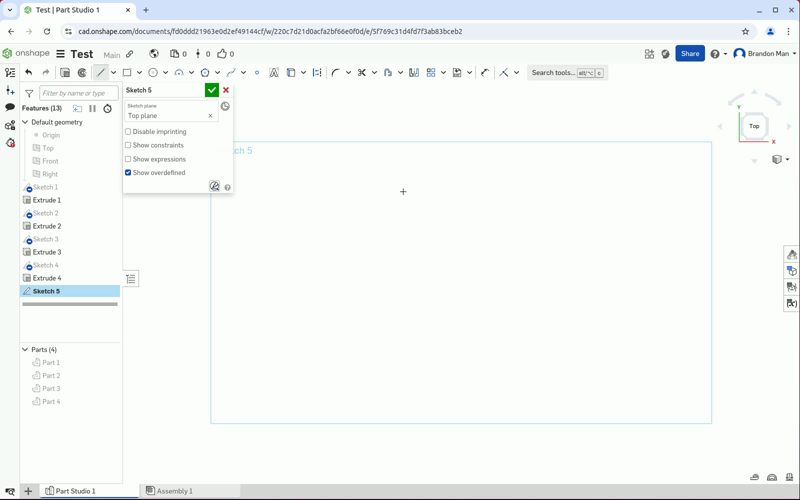
click(403, 191)
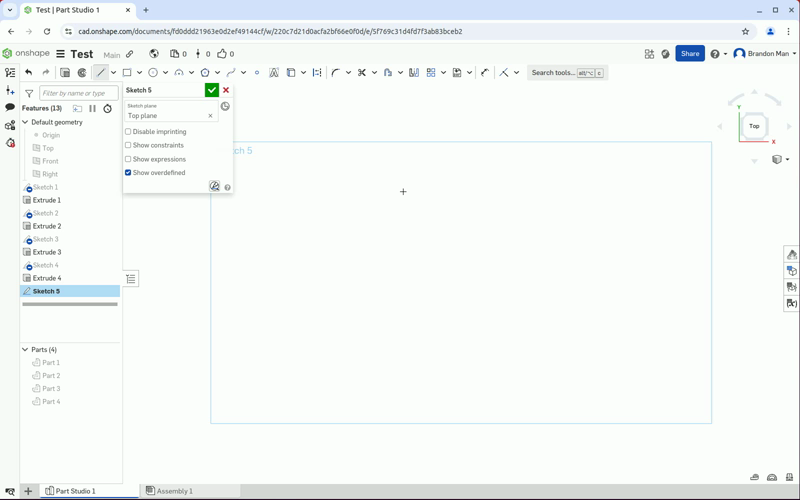
key_up(shift)
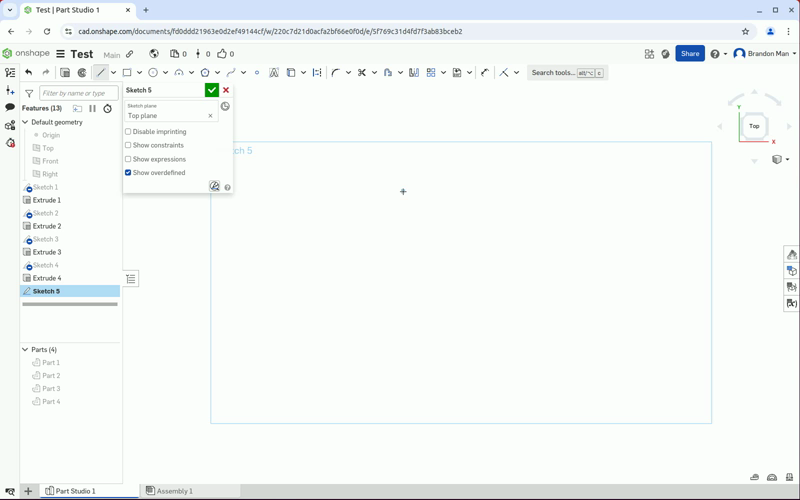
key_down(shift)
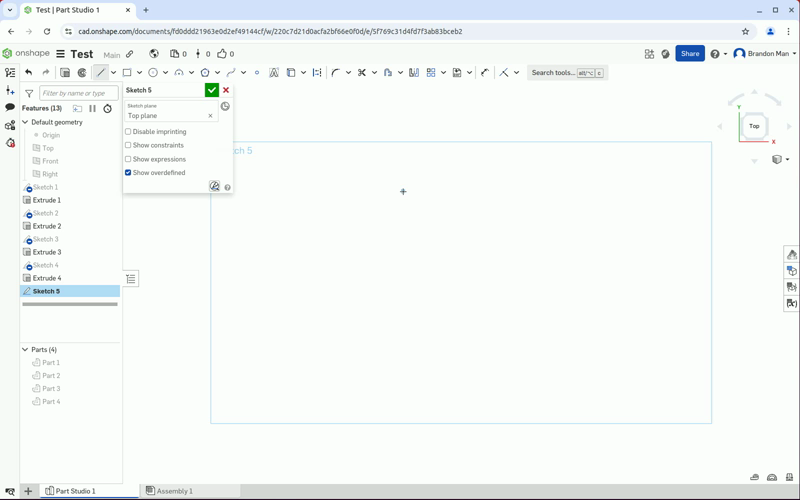
mouse_move(433, 191)
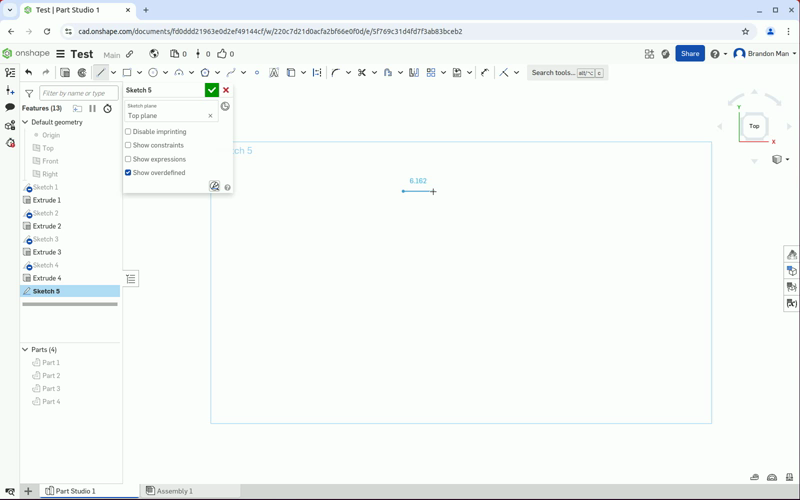
mouse_move(461, 191)
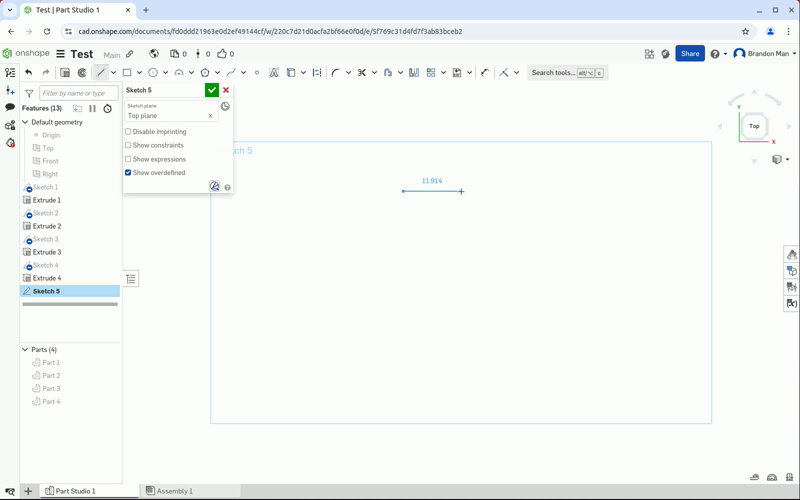
click(461, 191)
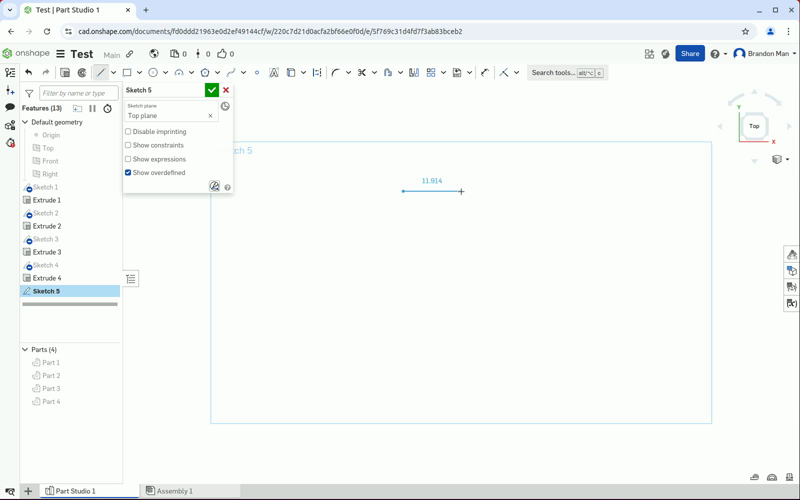
key_up(shift)
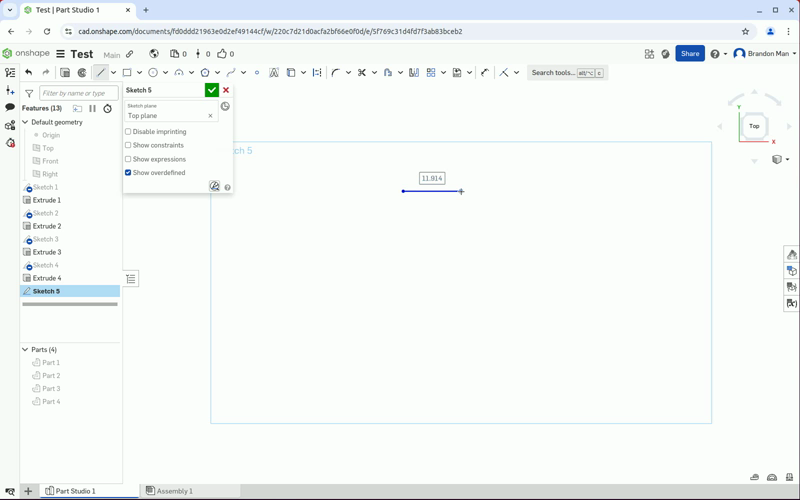
key_down(shift)
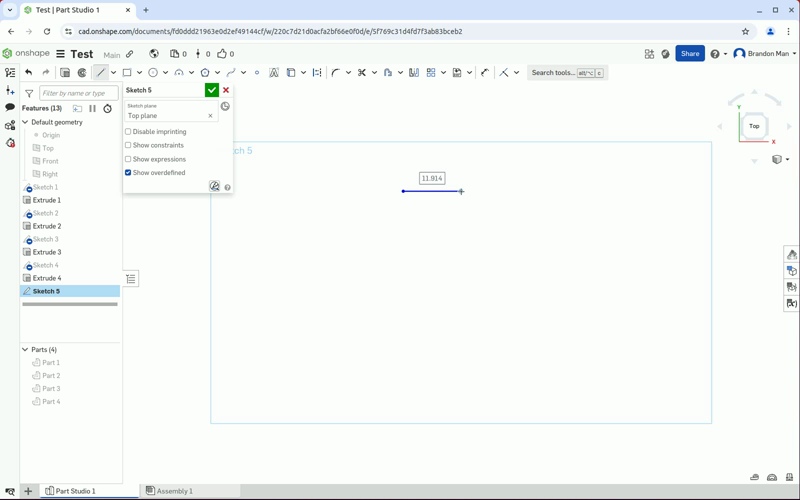
mouse_move(491, 191)
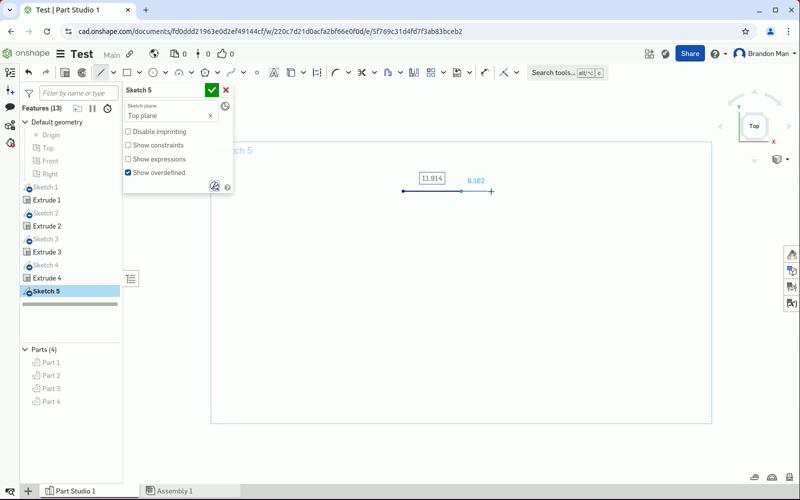
mouse_move(461, 169)
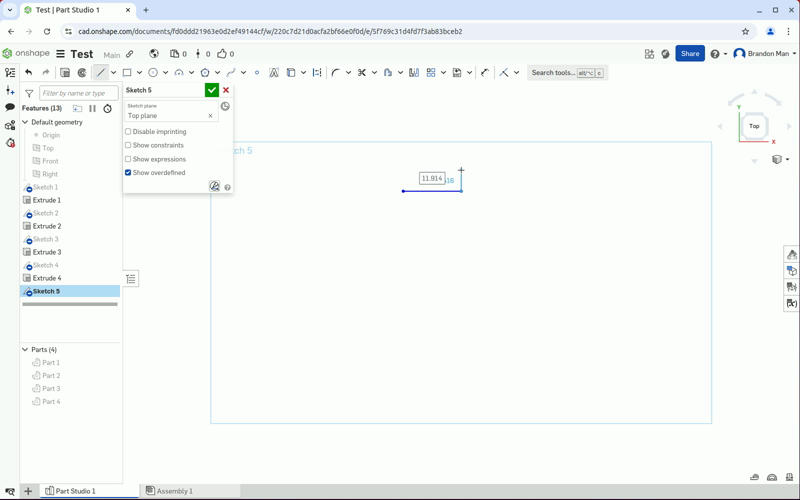
click(461, 169)
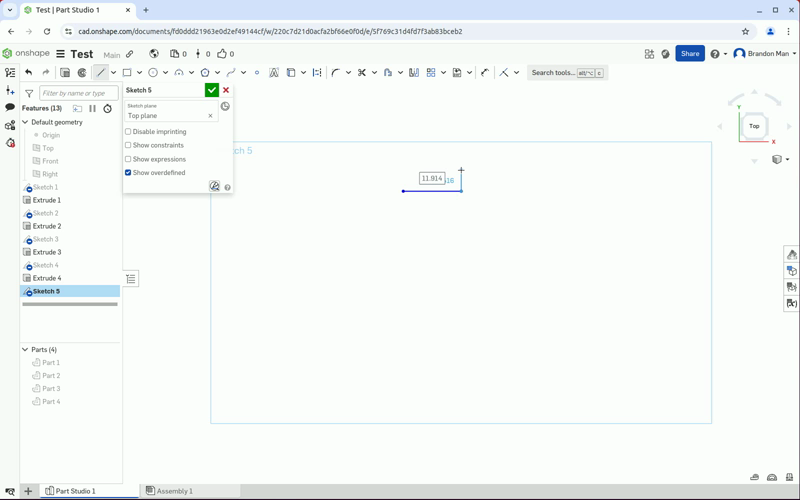
key_up(shift)
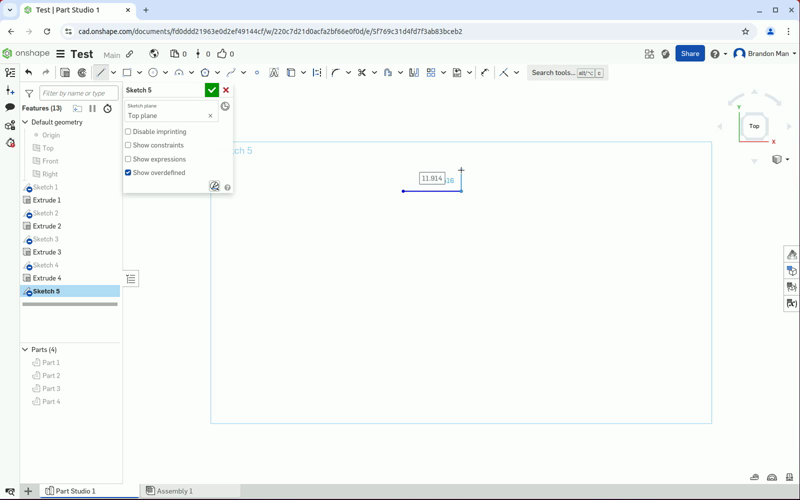
key_down(shift)
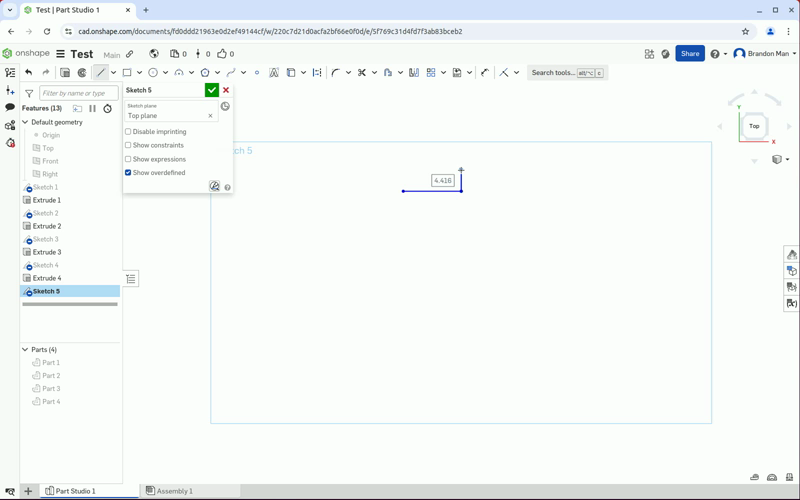
mouse_move(491, 169)
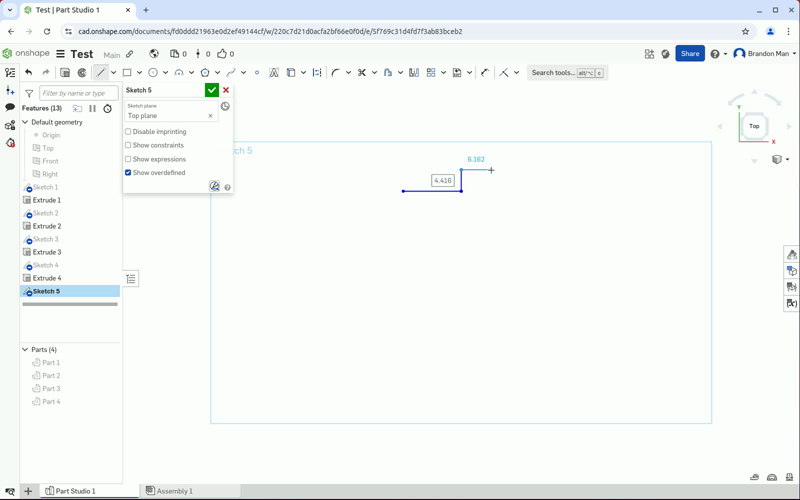
mouse_move(403, 169)
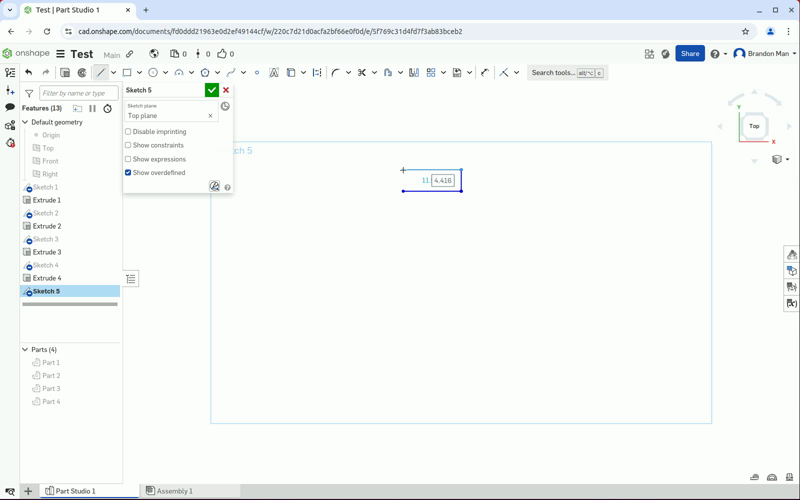
click(403, 169)
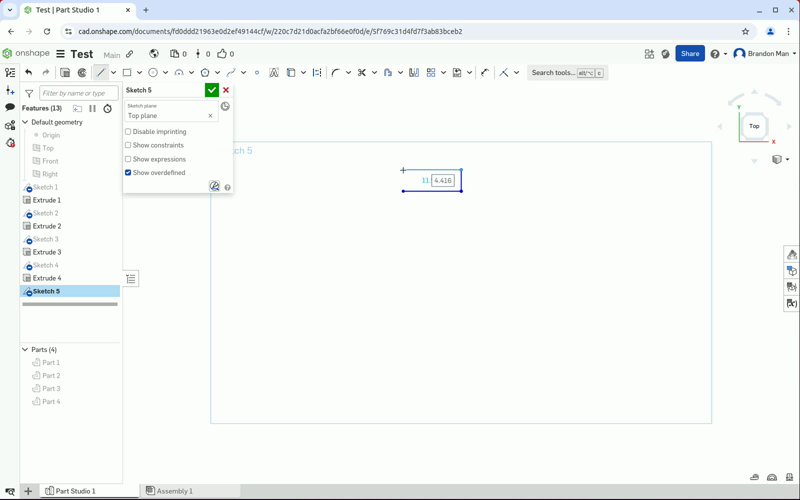
key_up(shift)
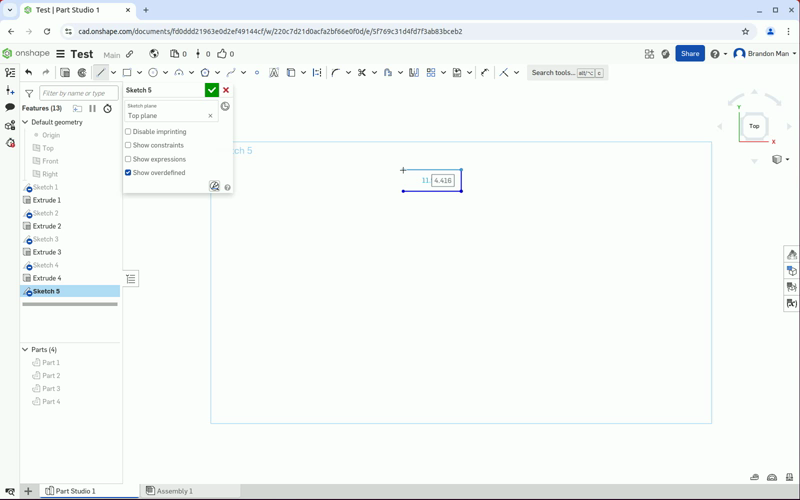
mouse_move(433, 169)
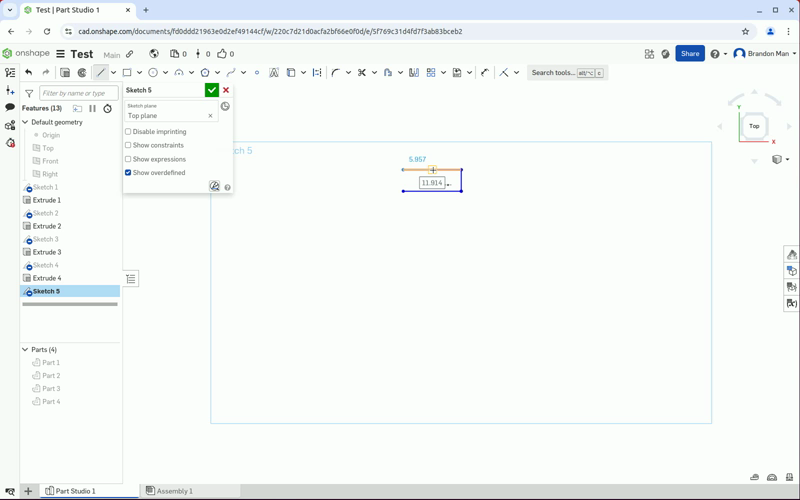
key_down(shift)
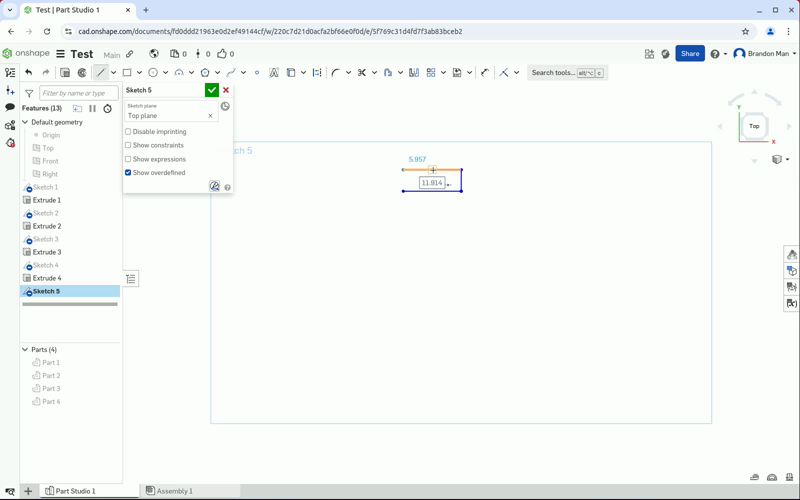
mouse_move(403, 191)
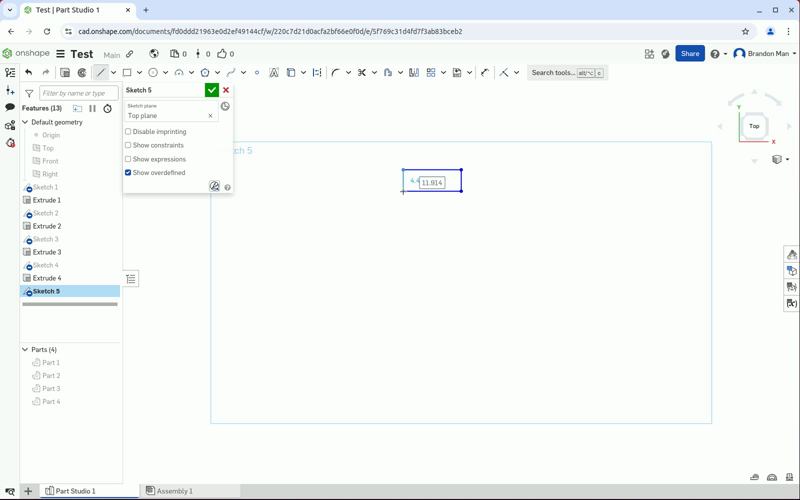
key_up(shift)
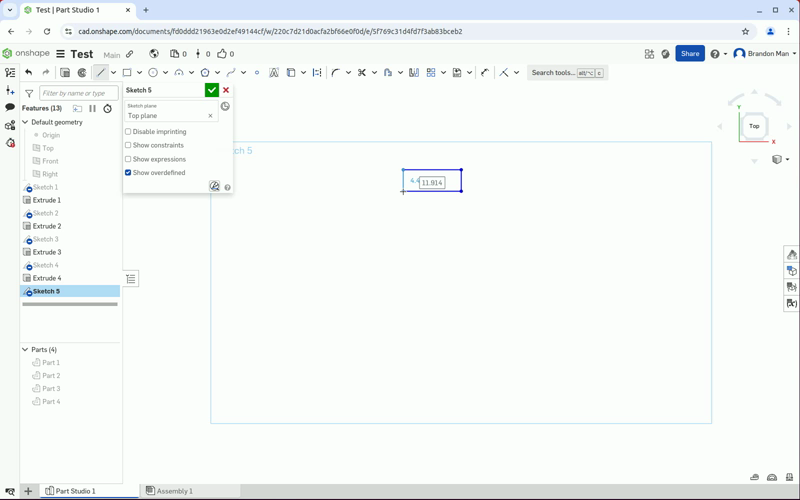
click(403, 191)
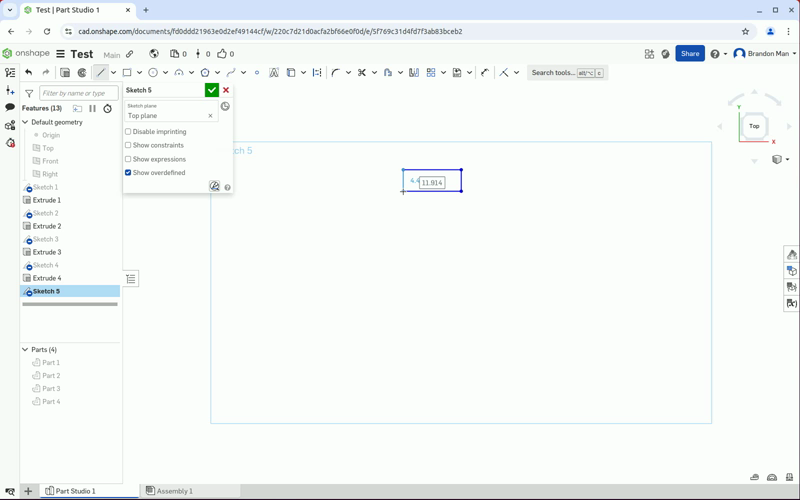
key(esc)
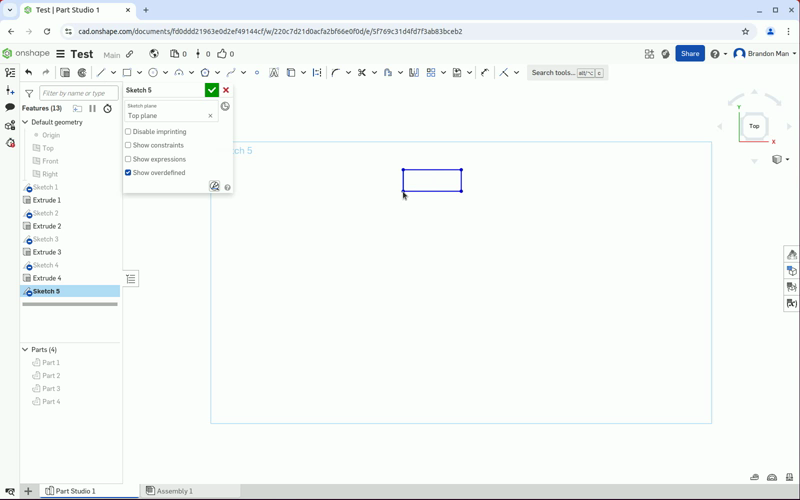
mouse_move(439, 174)
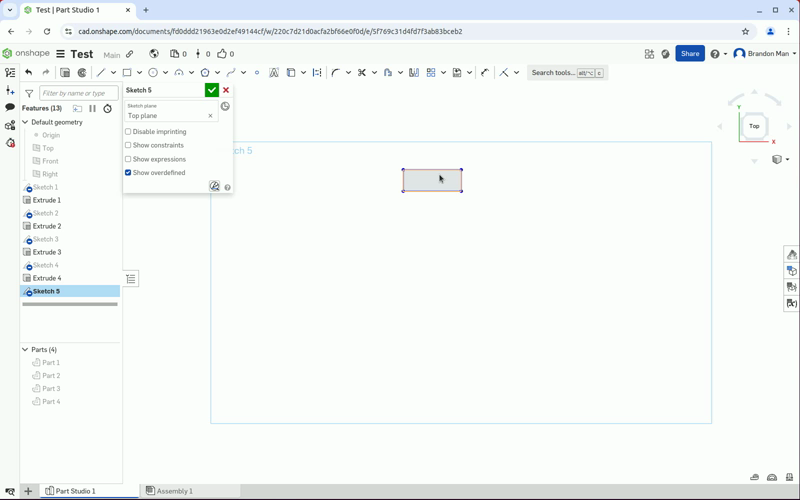
scroll(6)
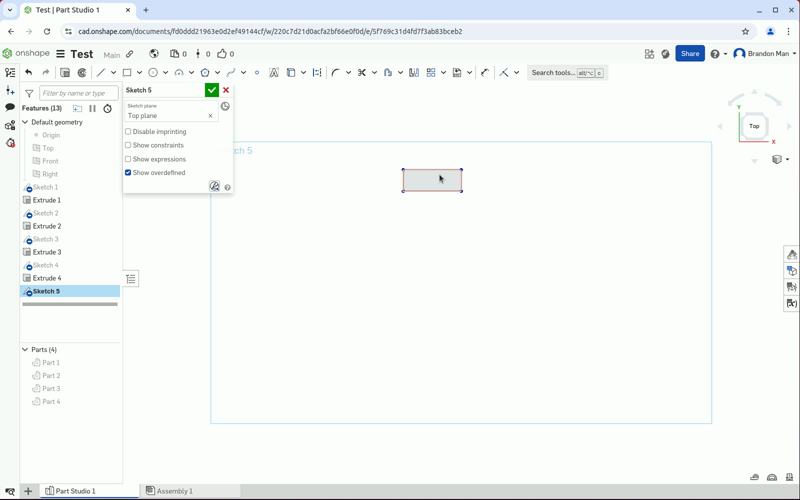
scroll(6)
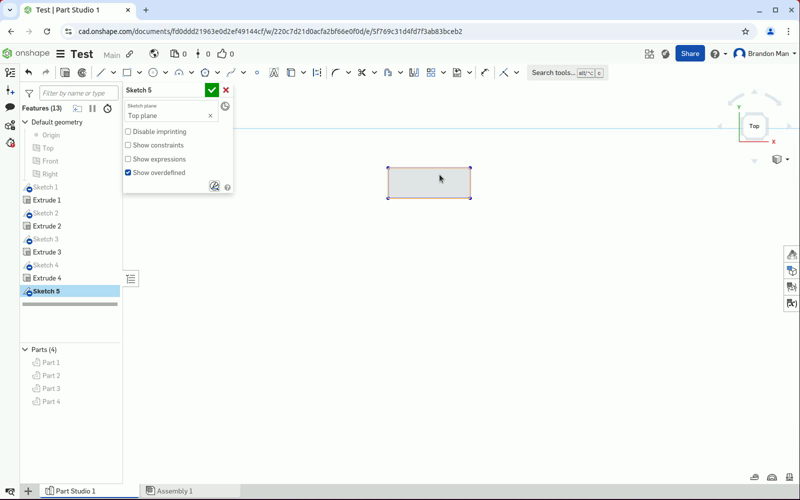
scroll(6)
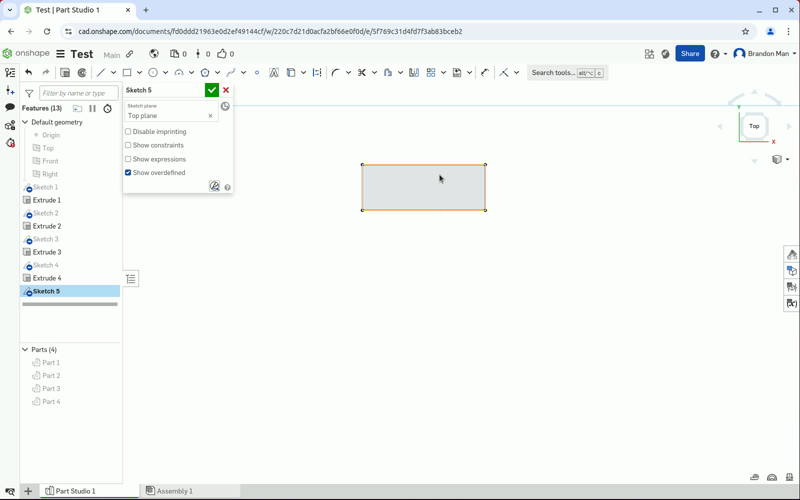
scroll(6)
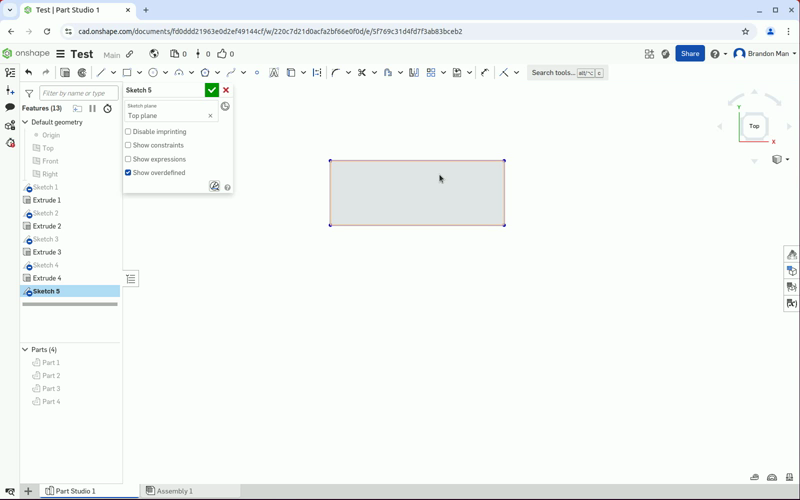
scroll(6)
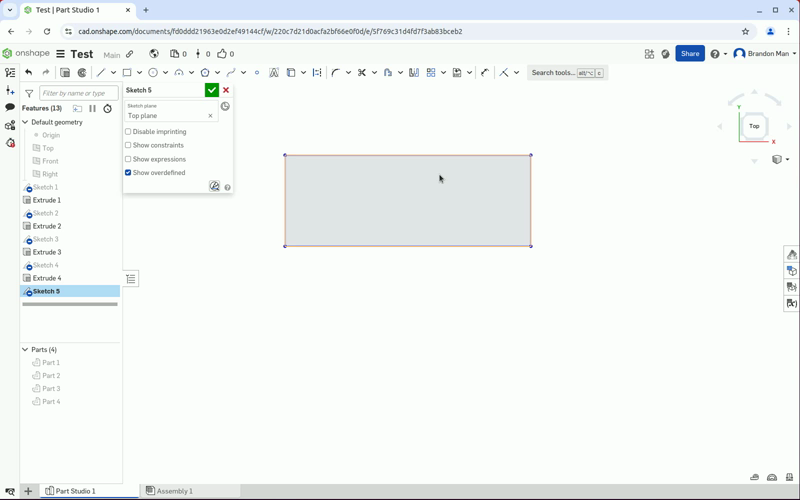
scroll(6)
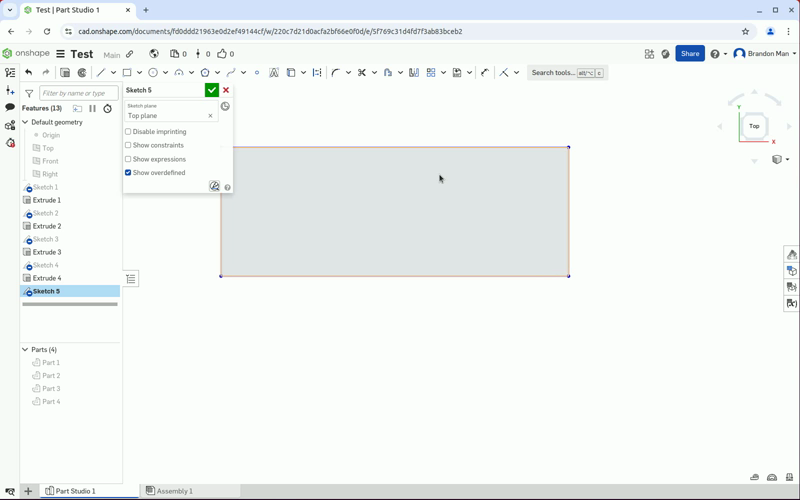
scroll(6)
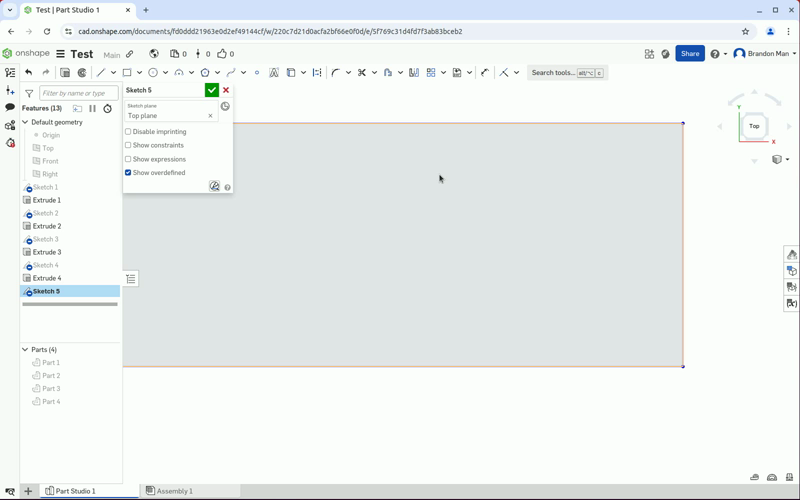
click(439, 174)
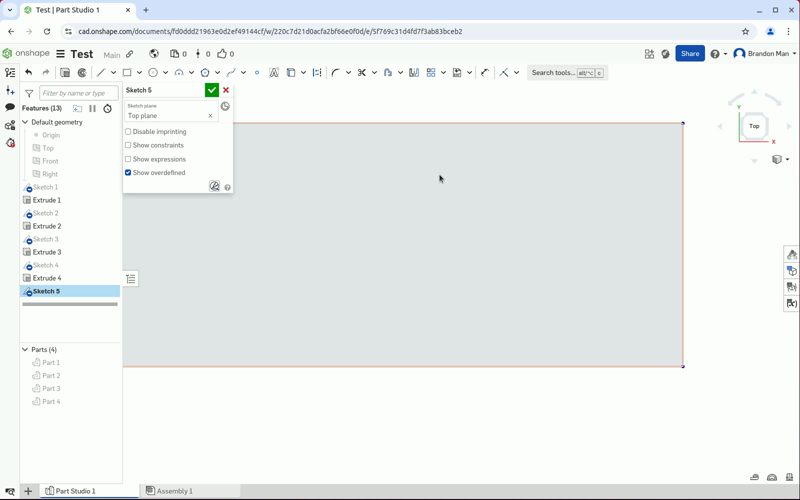
scroll(-6)
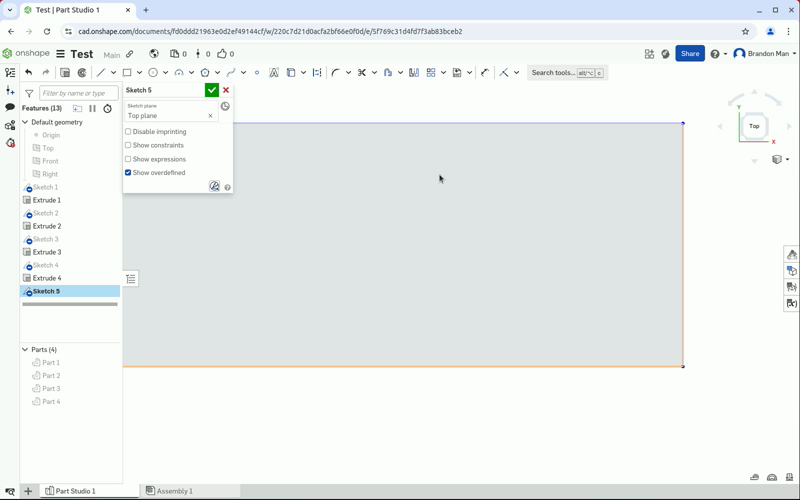
scroll(-6)
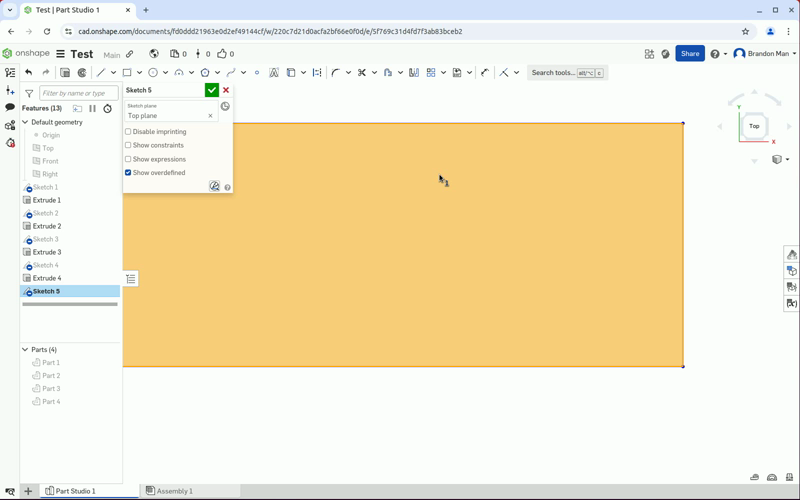
scroll(-6)
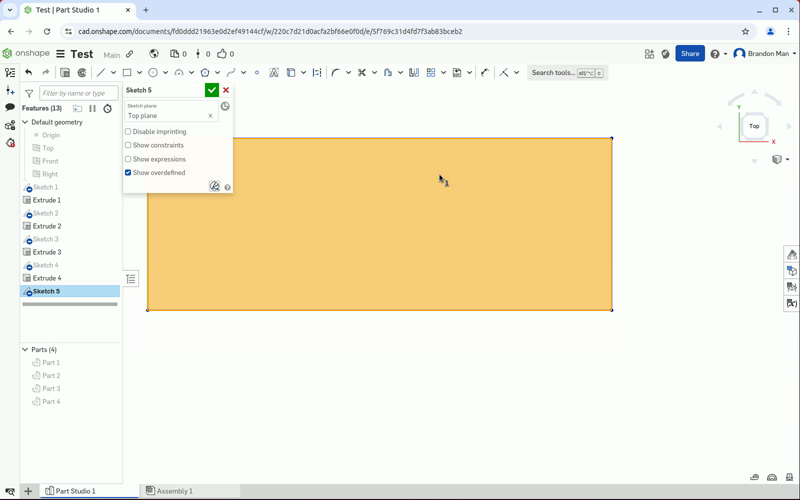
scroll(-6)
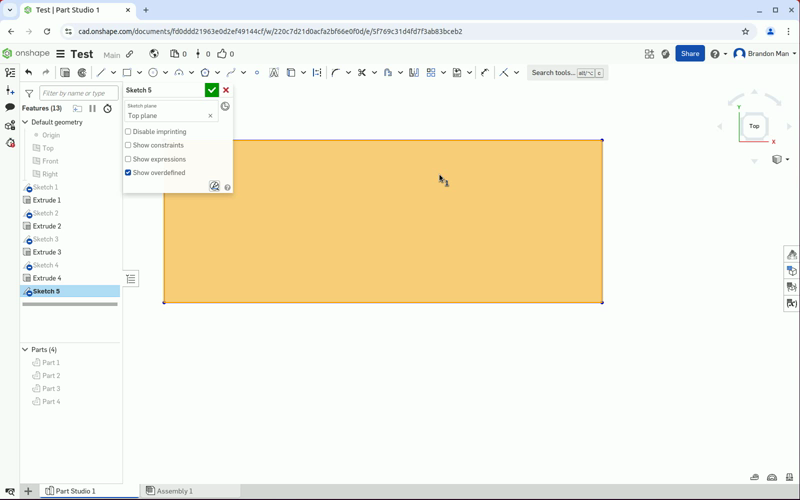
scroll(-6)
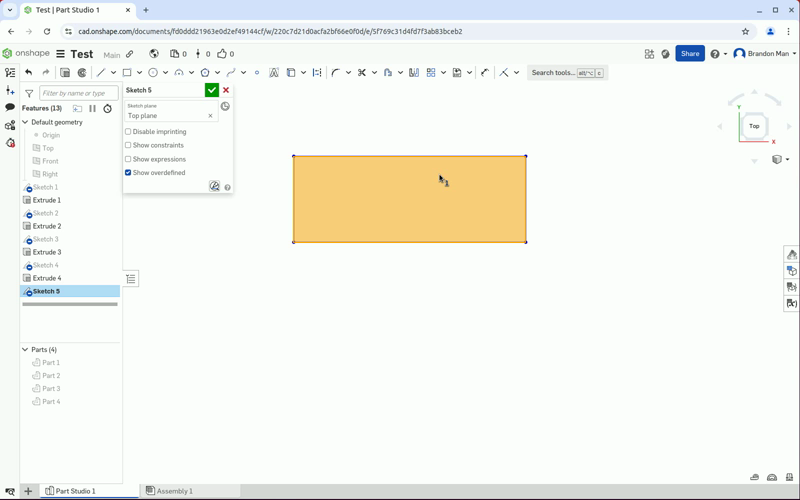
scroll(-6)
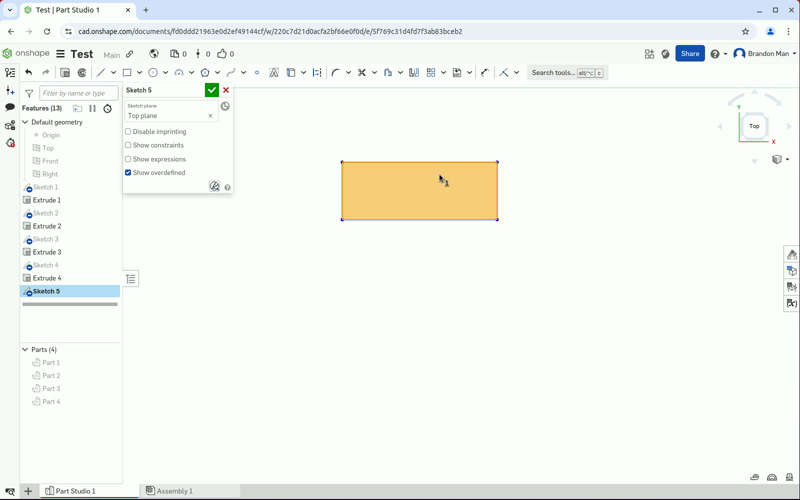
scroll(-6)
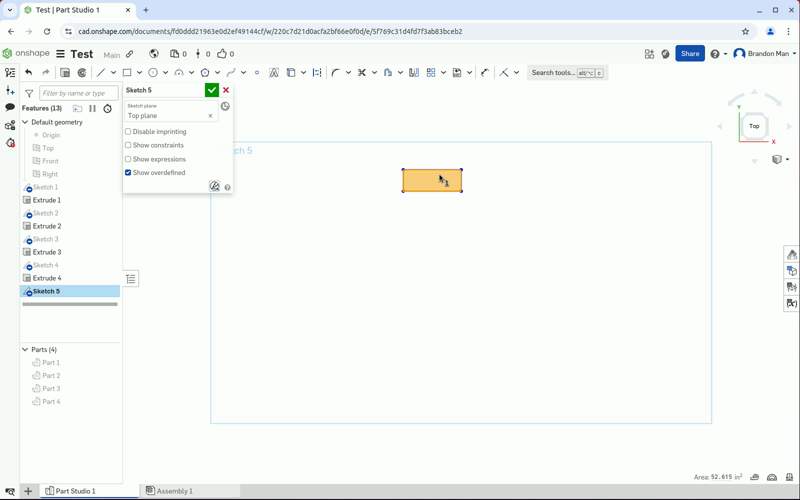
mouse_move(73, 352)
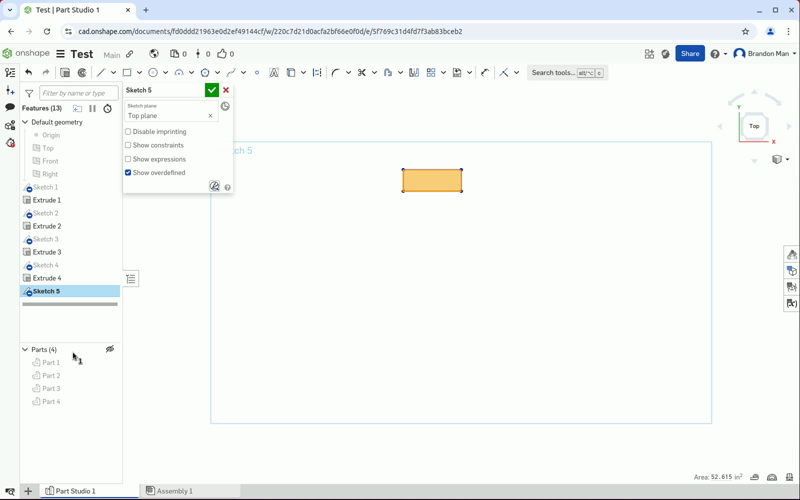
key(shift+y)
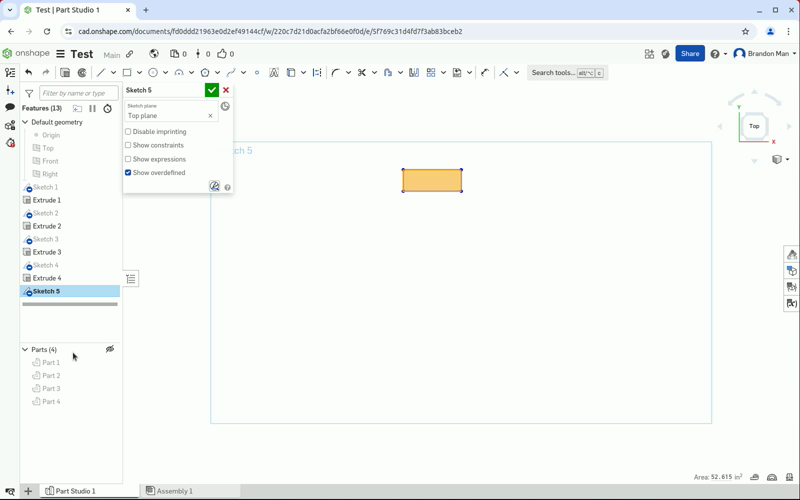
key(shift+e)
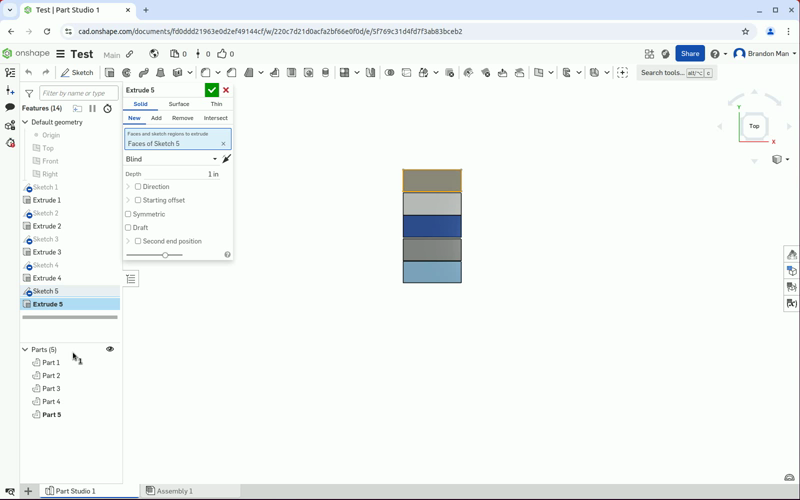
mouse_move(143, 106)
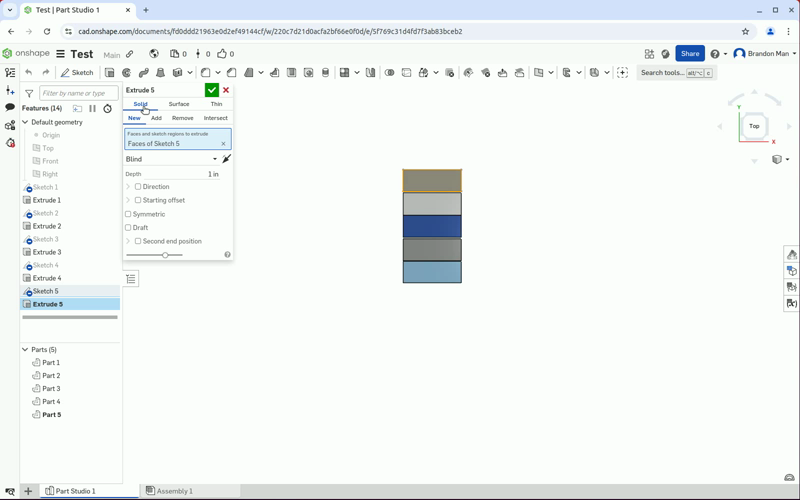
click(143, 106)
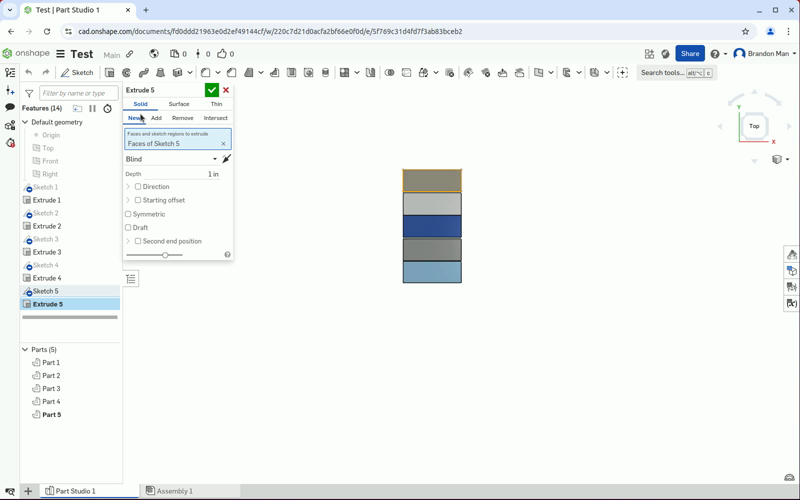
mouse_move(137, 120)
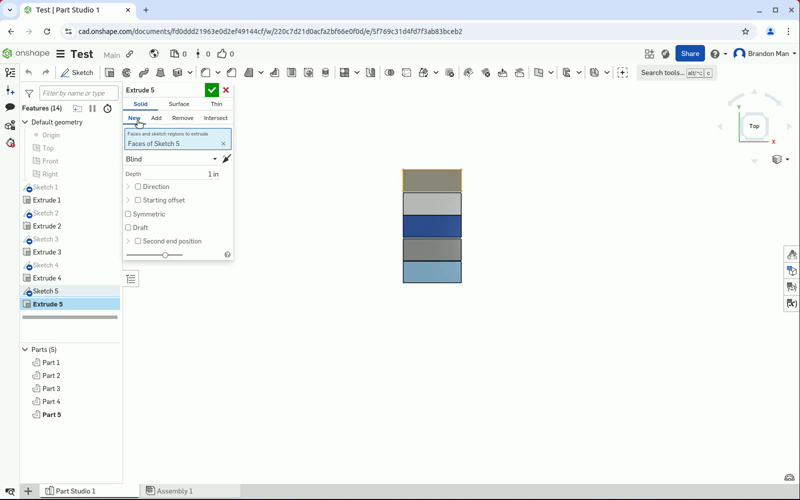
click(137, 120)
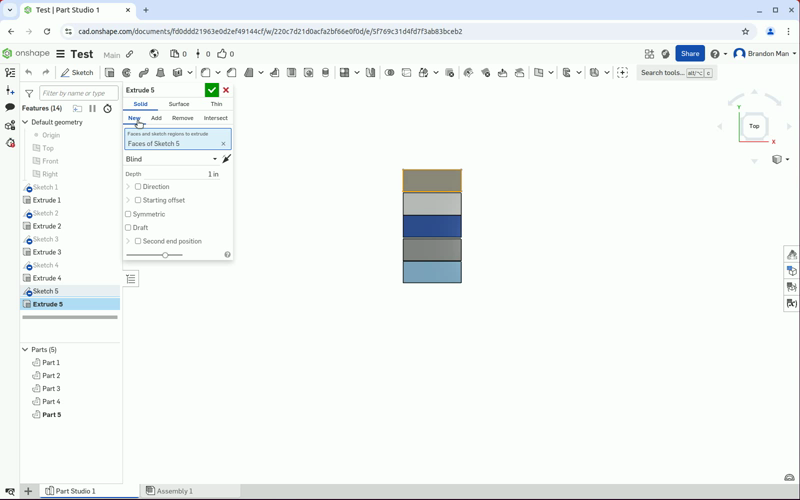
key(tab, 4)
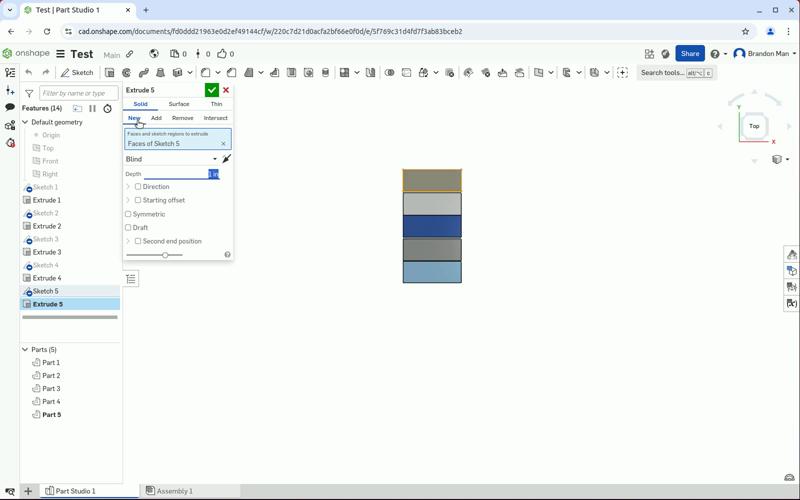
text(0.481)
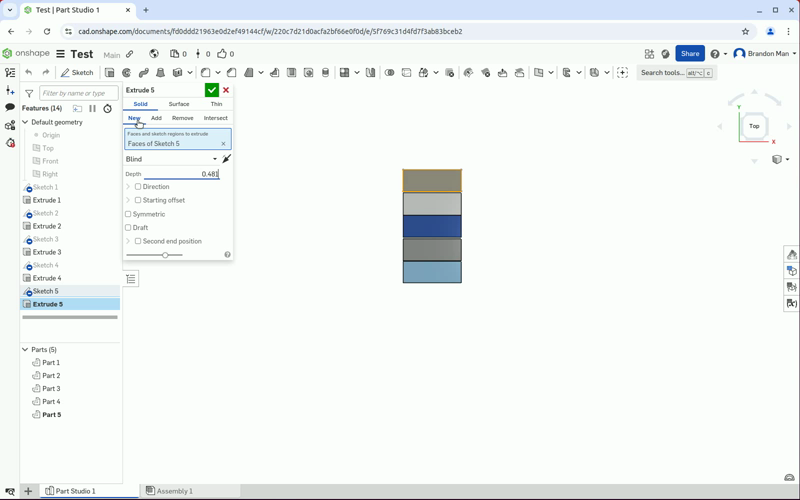
key(enter)
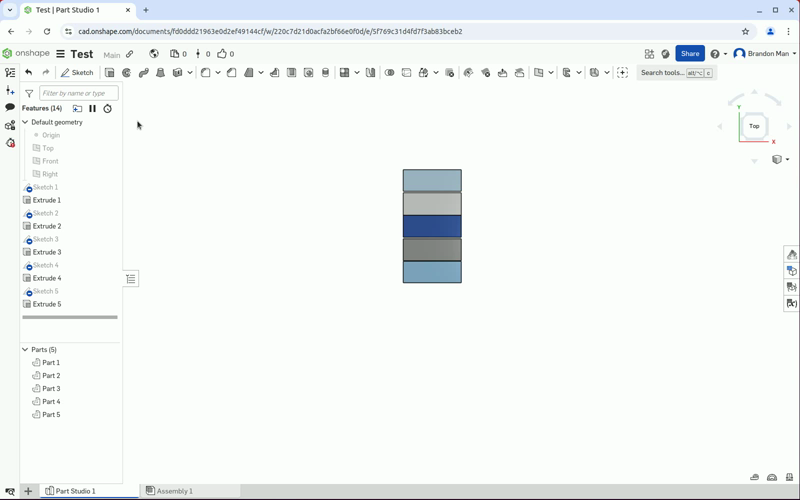
key(shift+h)
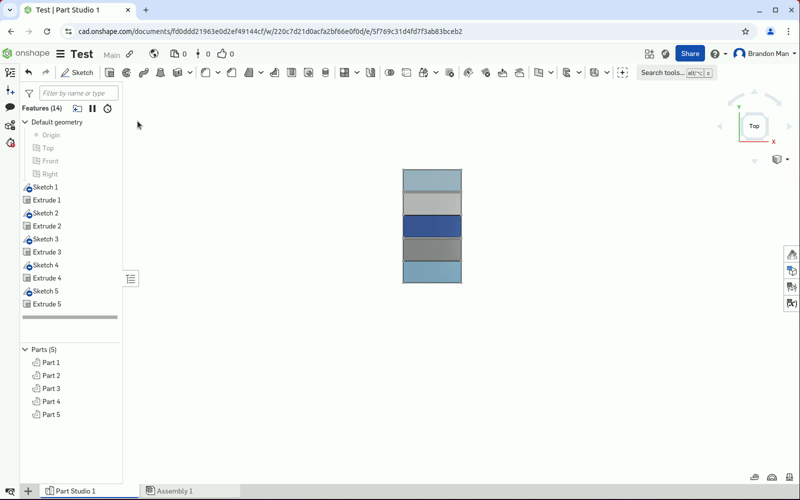
key(shift+h)
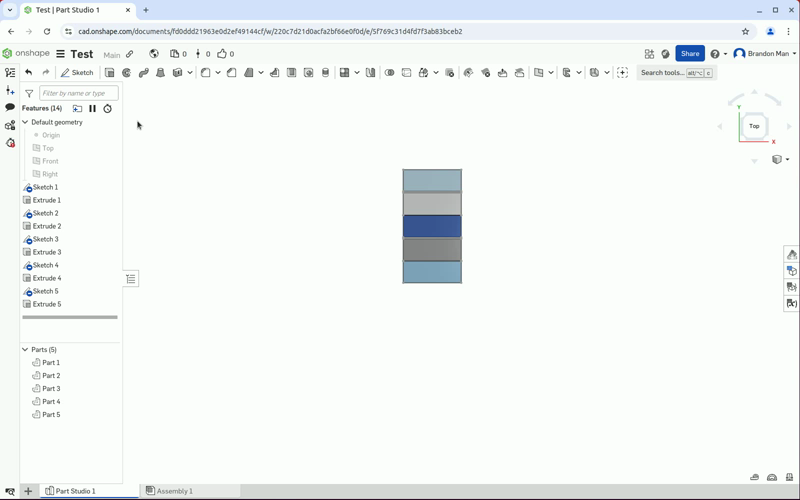
key(shift+7)
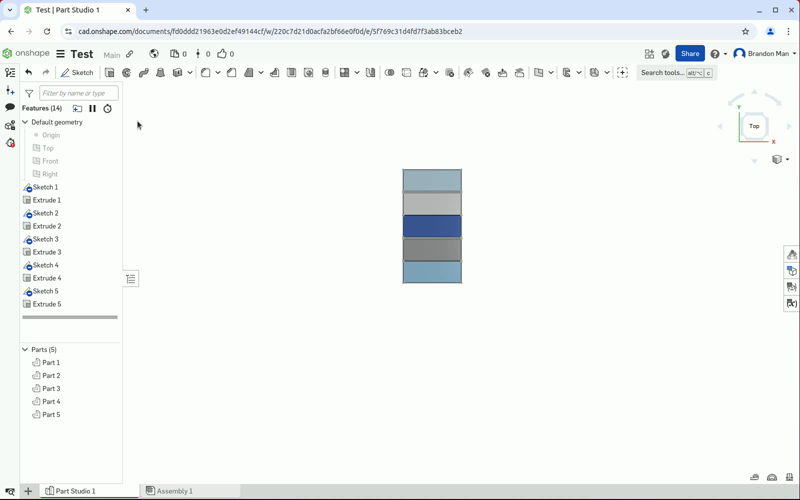
key(up, 3)
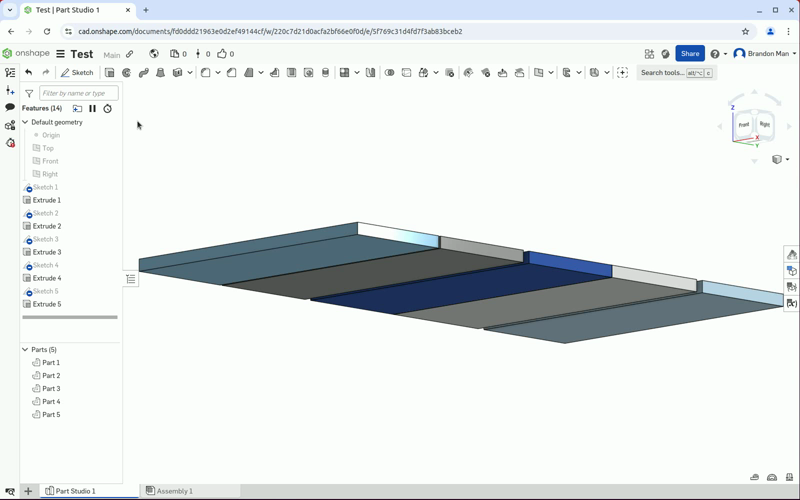
key(left, 3)
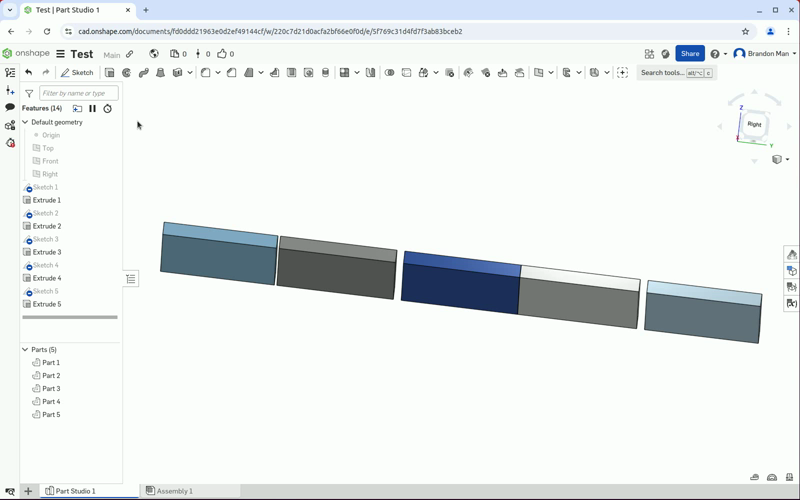
key(right, 3)
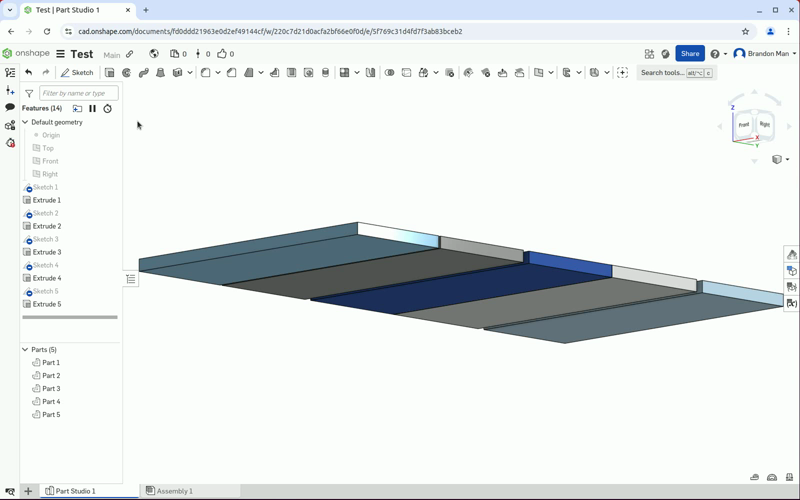
key(down, 3)
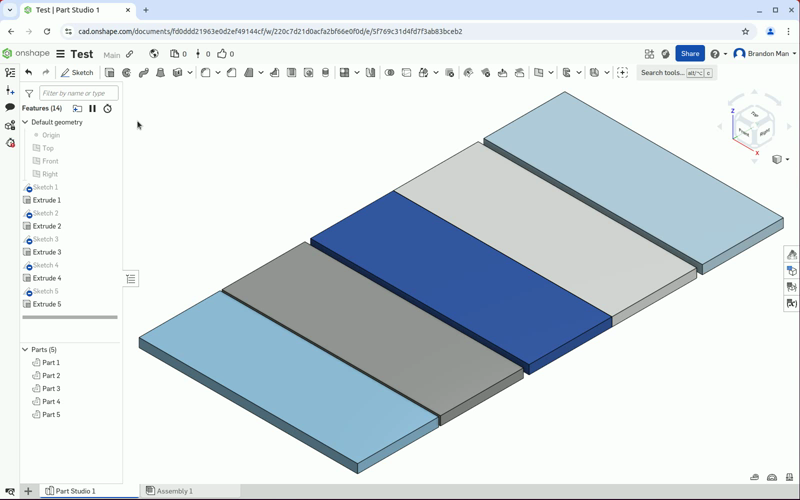
mouse_move(73, 189)
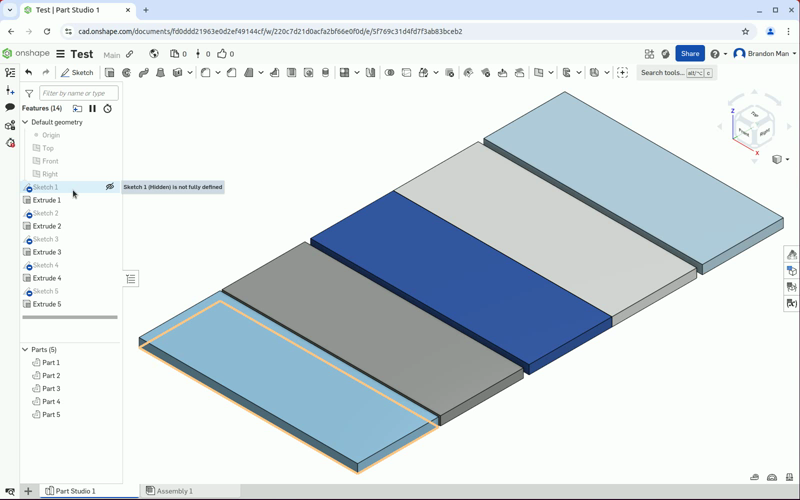
click(73, 189)